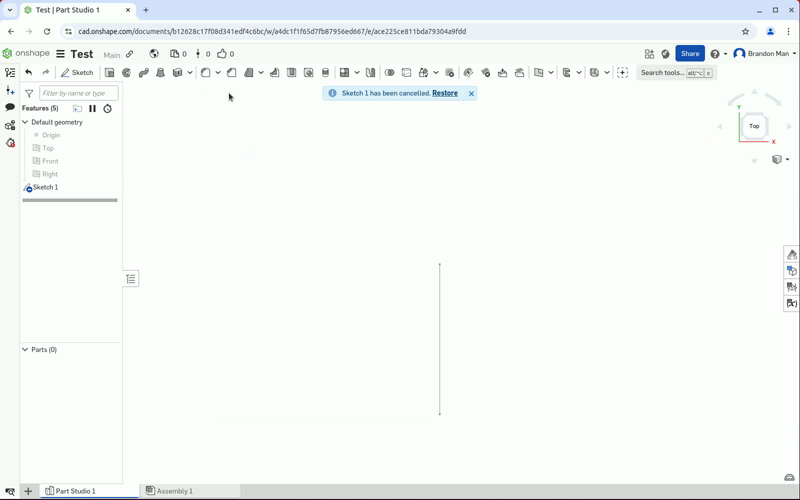
key(shift+h)
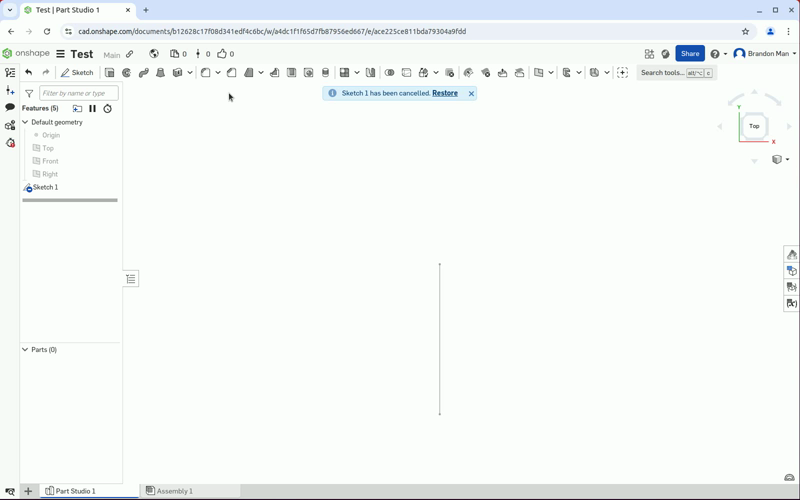
key(shift+s)
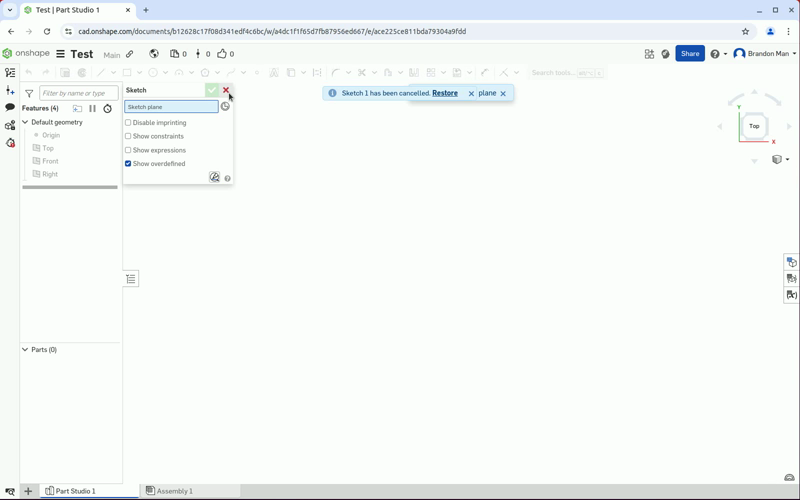
mouse_move(73, 150)
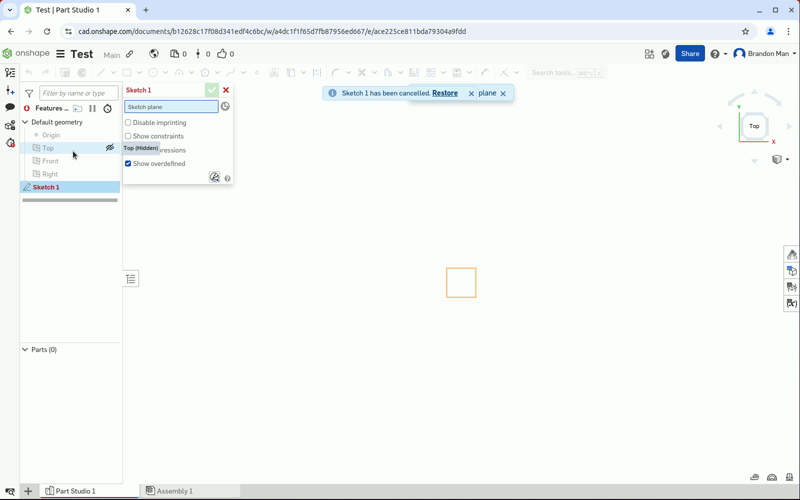
click(73, 150)
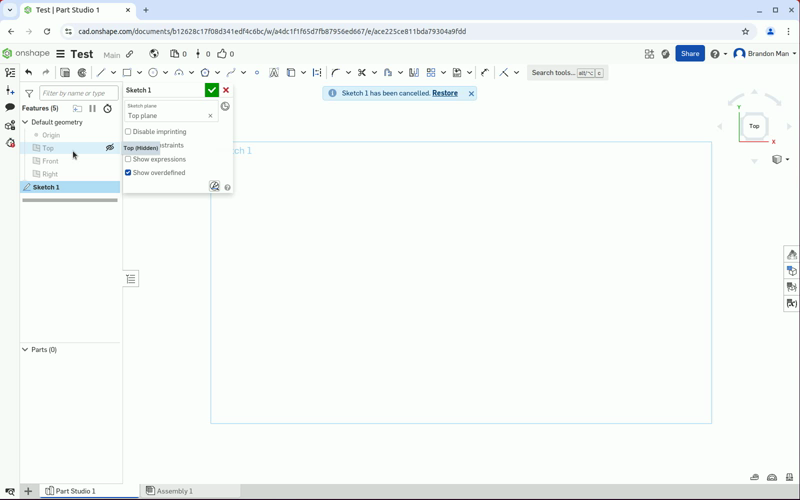
mouse_move(73, 352)
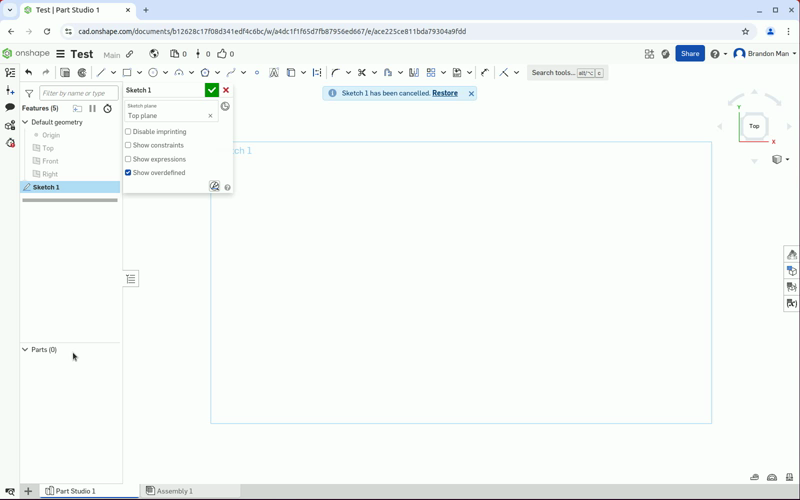
key(y)
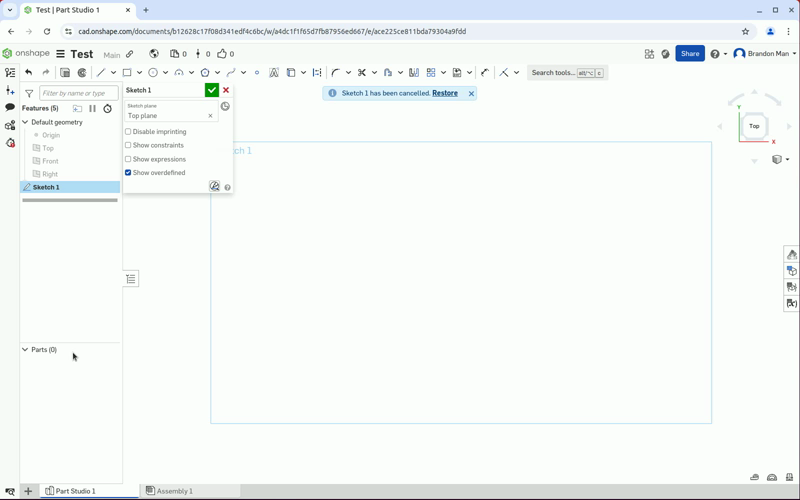
key(l)
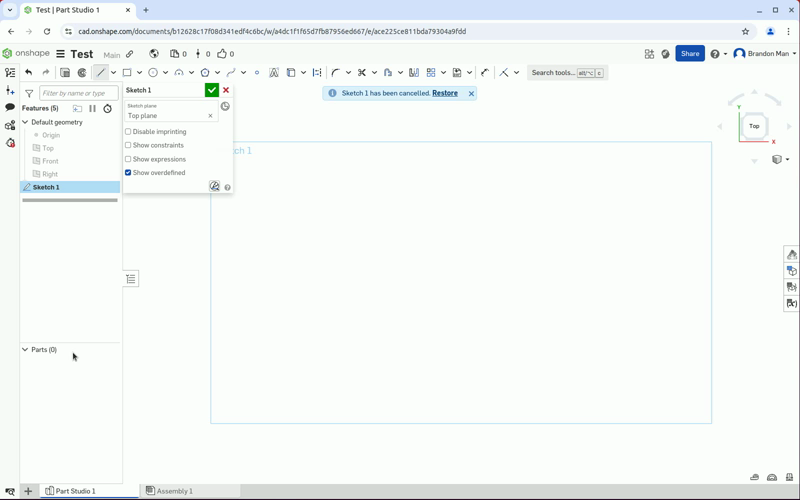
key_down(shift)
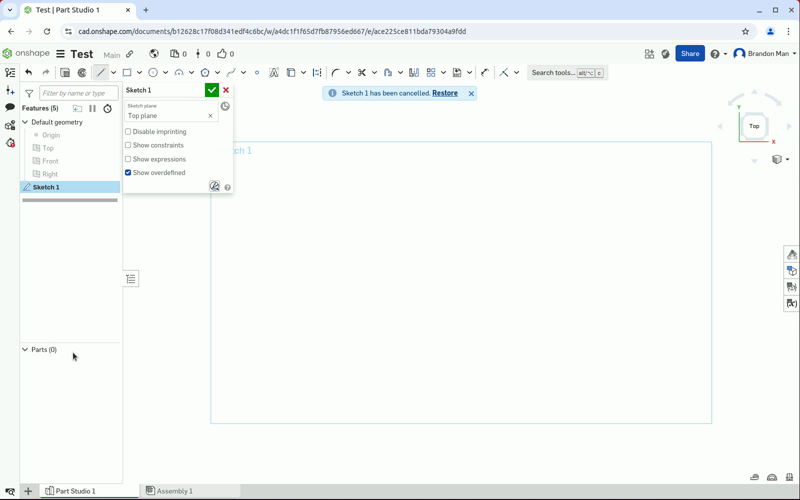
mouse_move(404, 351)
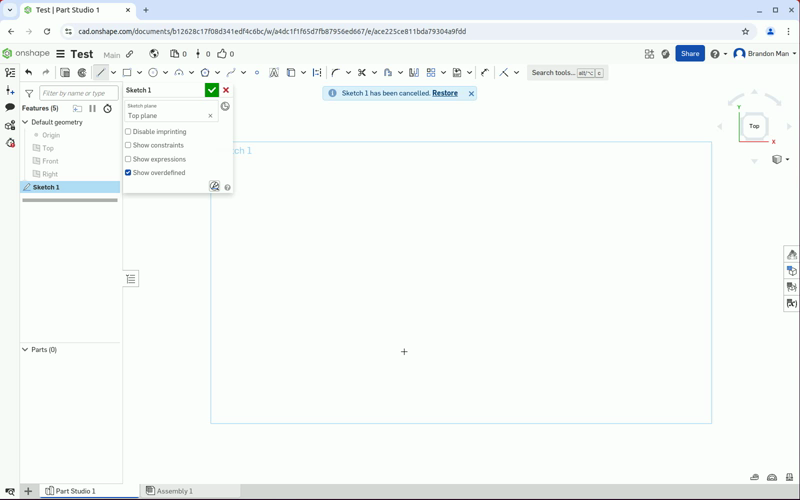
click(404, 351)
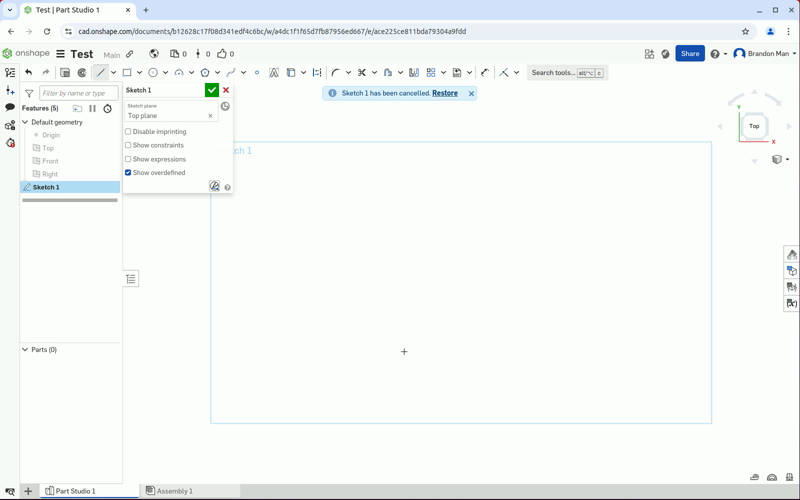
key_up(shift)
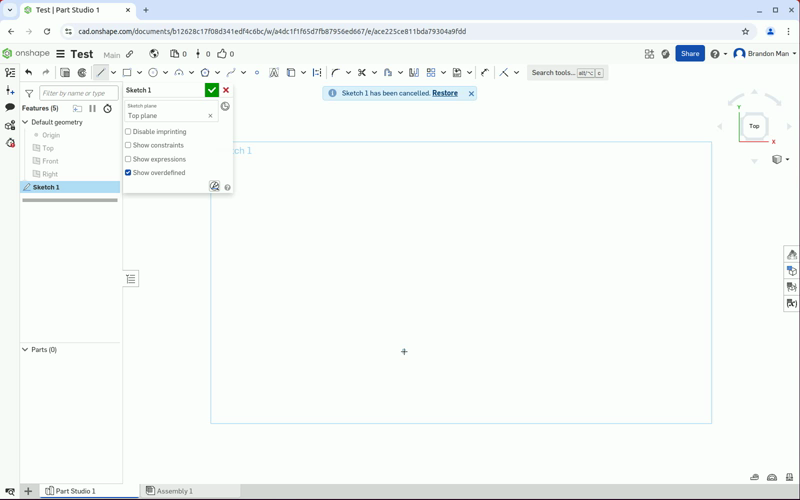
key_down(shift)
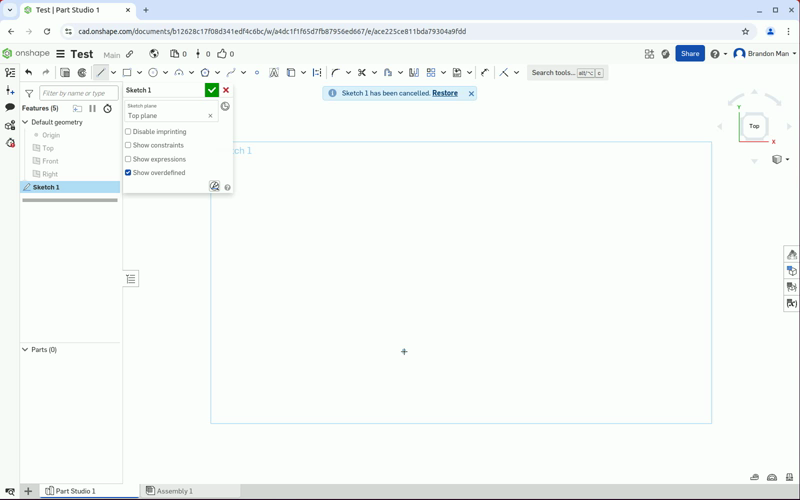
mouse_move(539, 351)
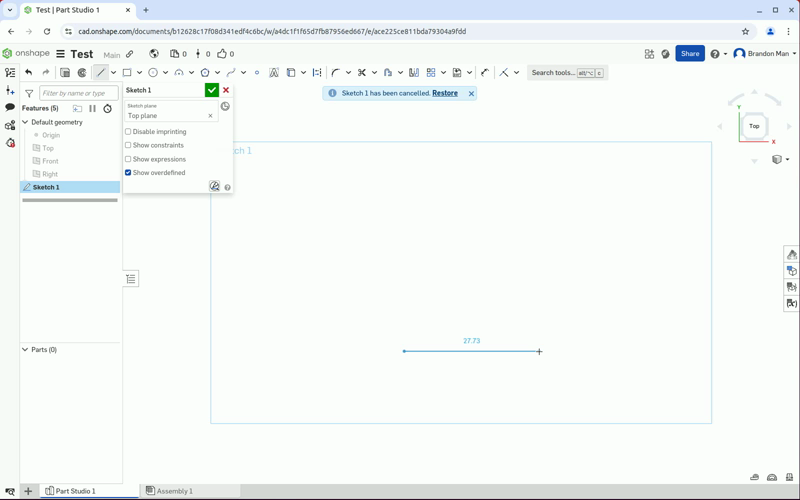
click(539, 351)
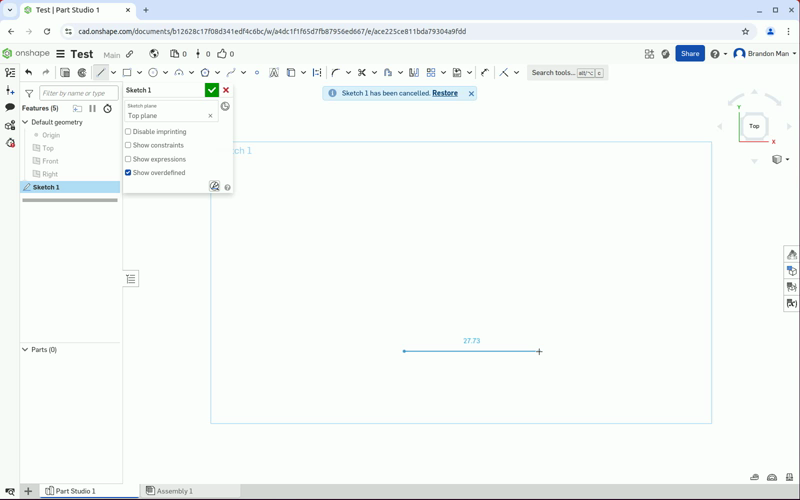
key_up(shift)
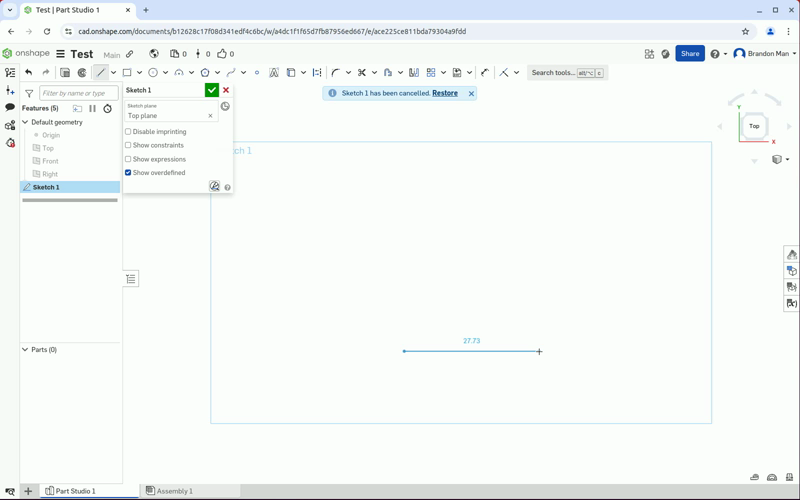
key_down(shift)
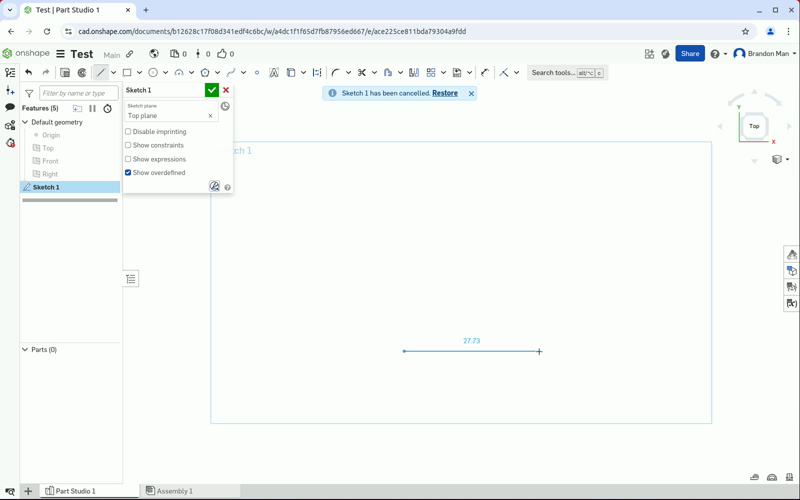
mouse_move(539, 216)
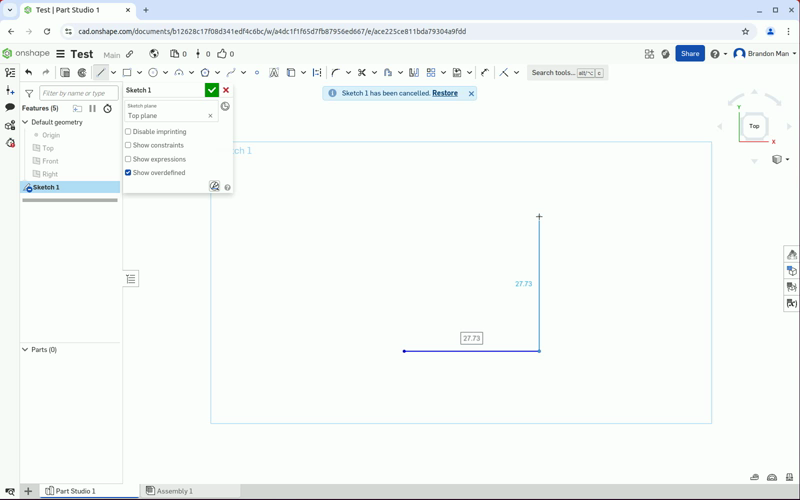
click(539, 216)
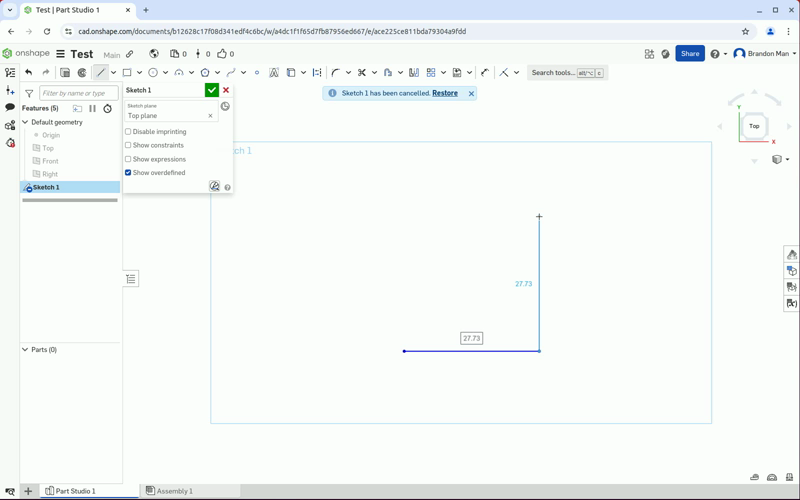
key_up(shift)
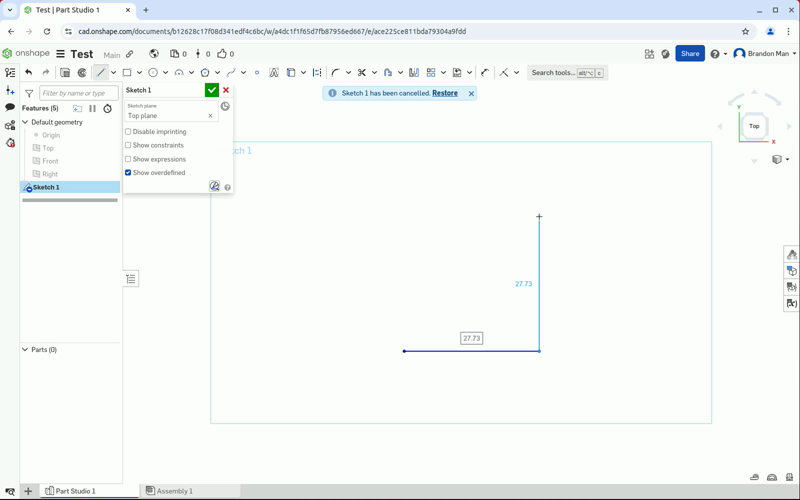
key_down(shift)
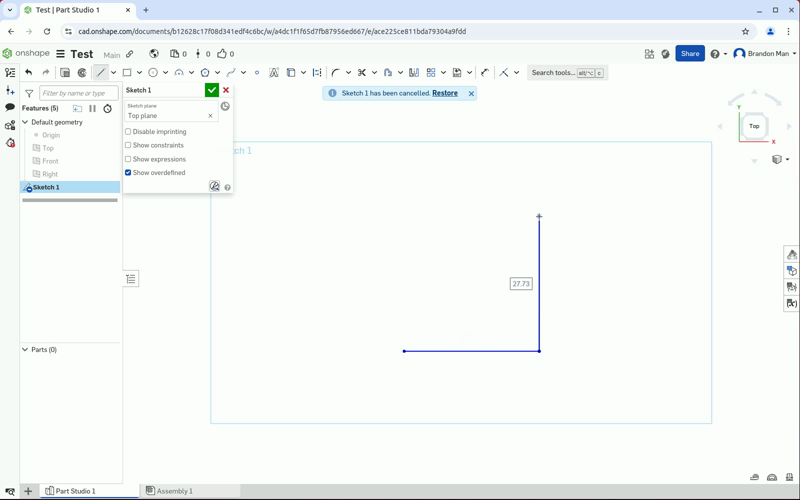
mouse_move(404, 216)
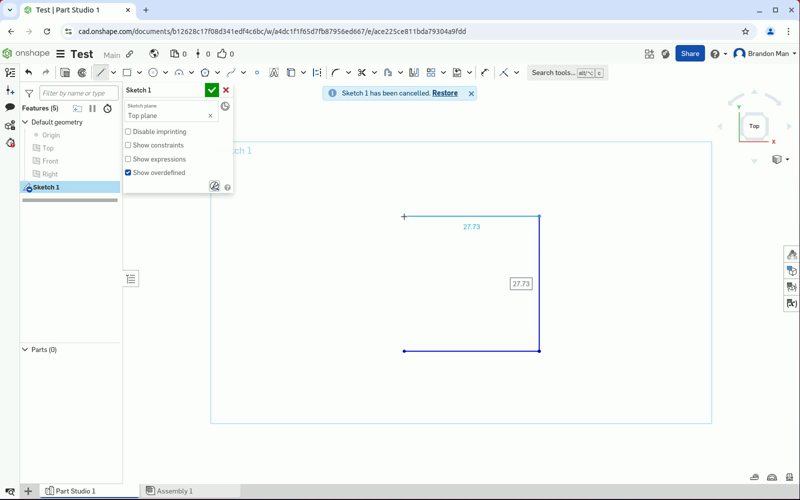
click(404, 216)
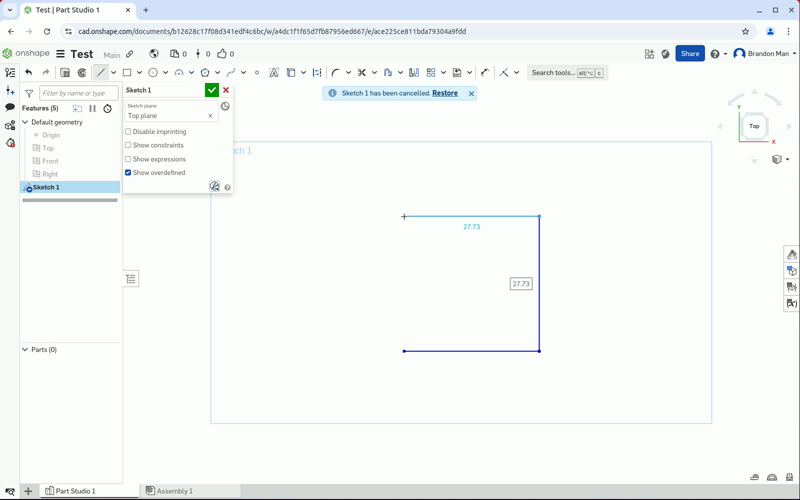
key_up(shift)
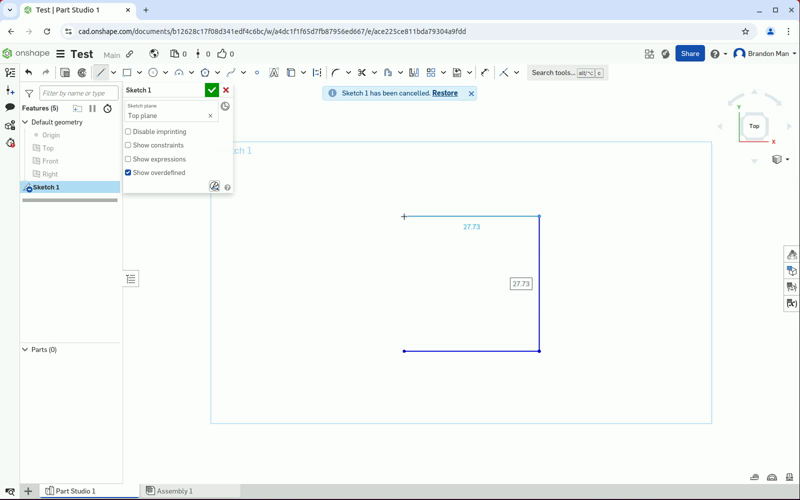
key_down(shift)
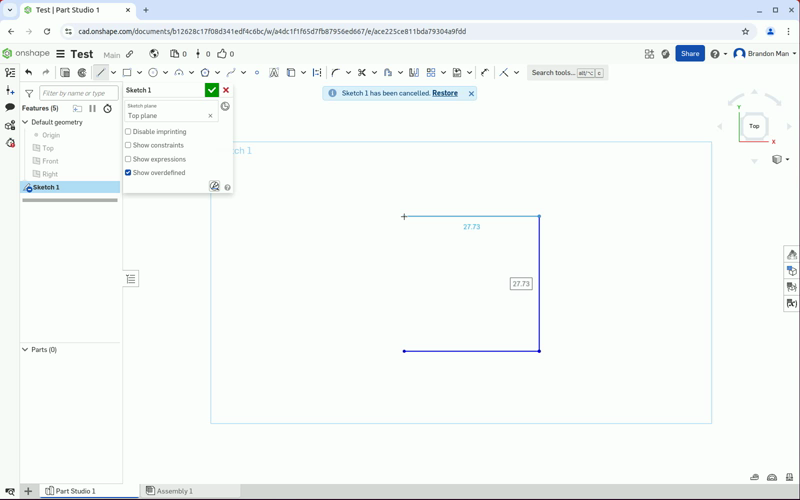
mouse_move(404, 351)
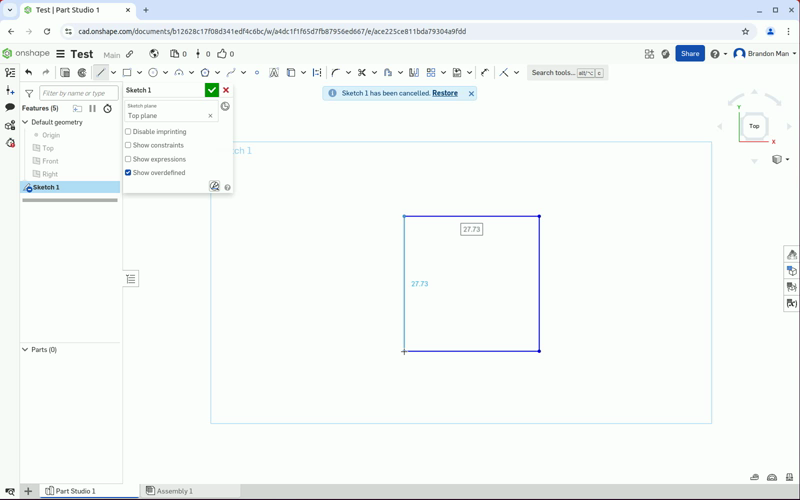
key_up(shift)
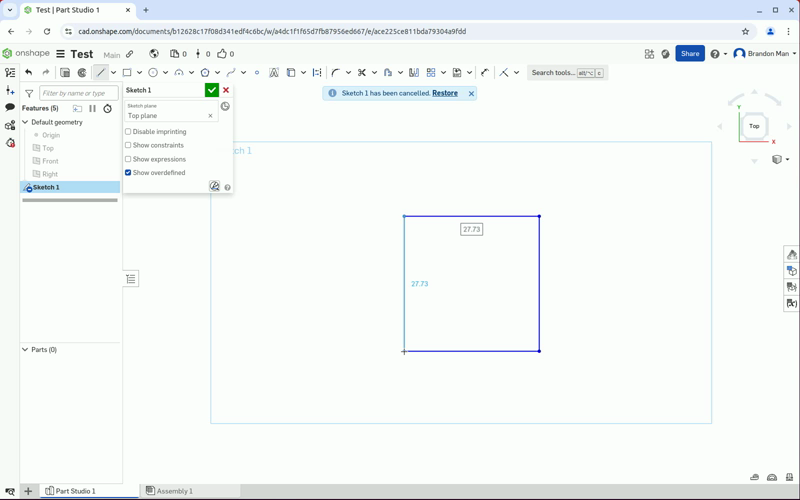
click(404, 351)
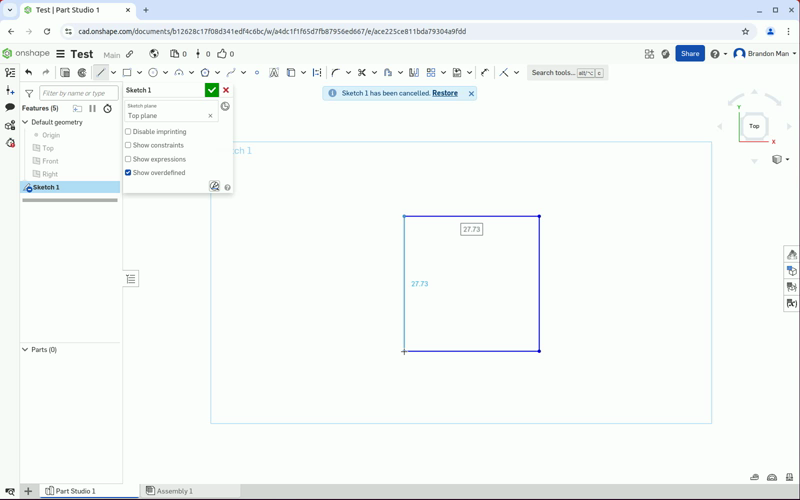
key(esc)
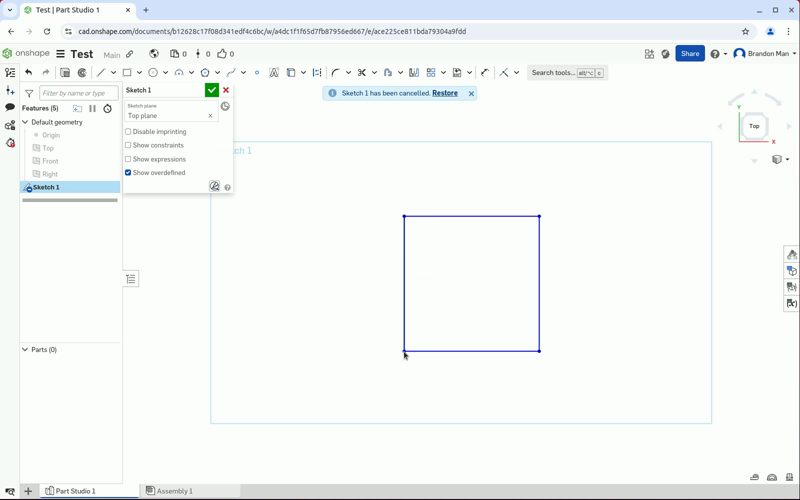
mouse_move(526, 261)
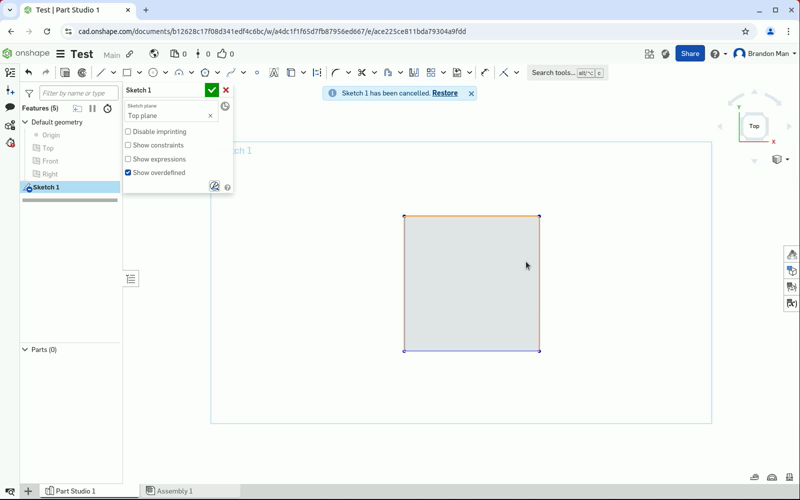
click(526, 261)
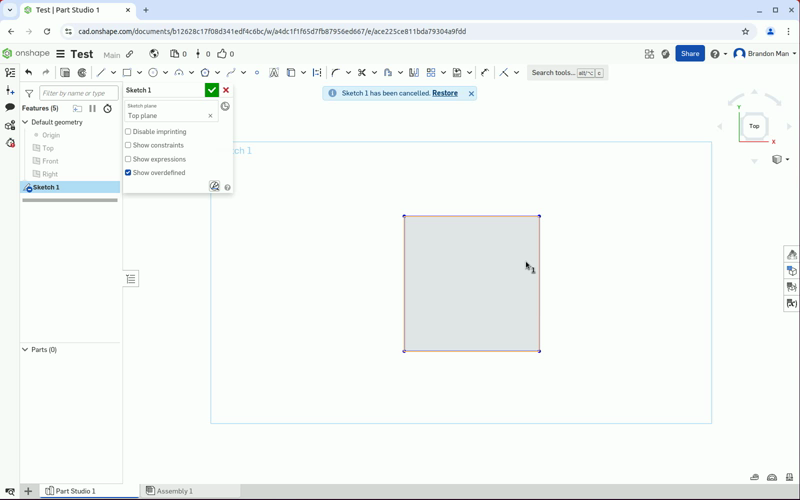
mouse_move(73, 352)
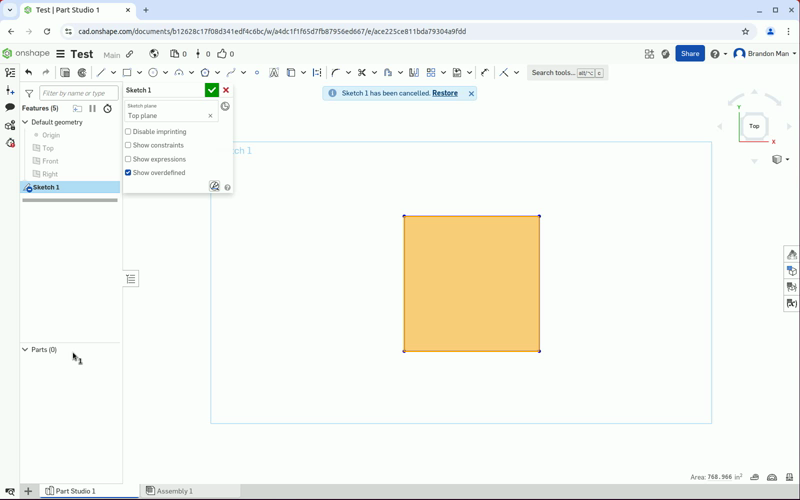
key(shift+y)
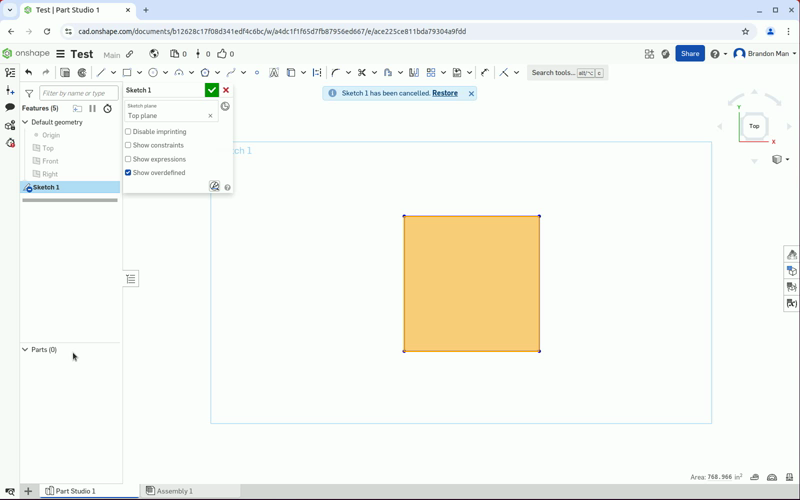
key(shift+e)
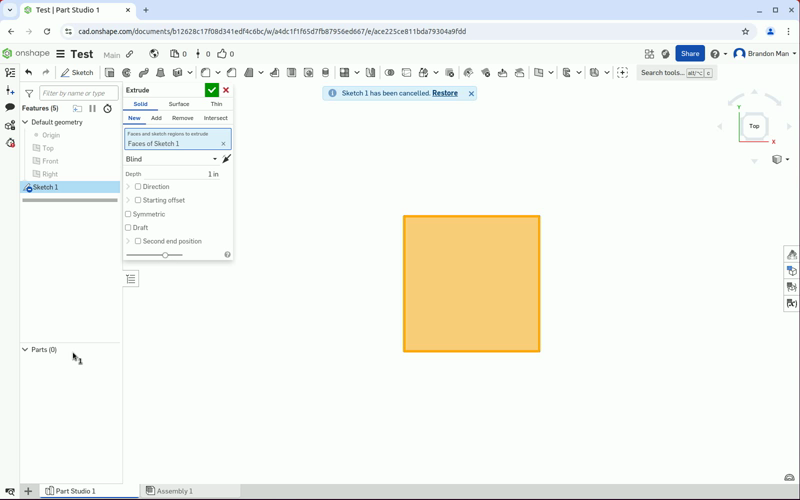
mouse_move(143, 106)
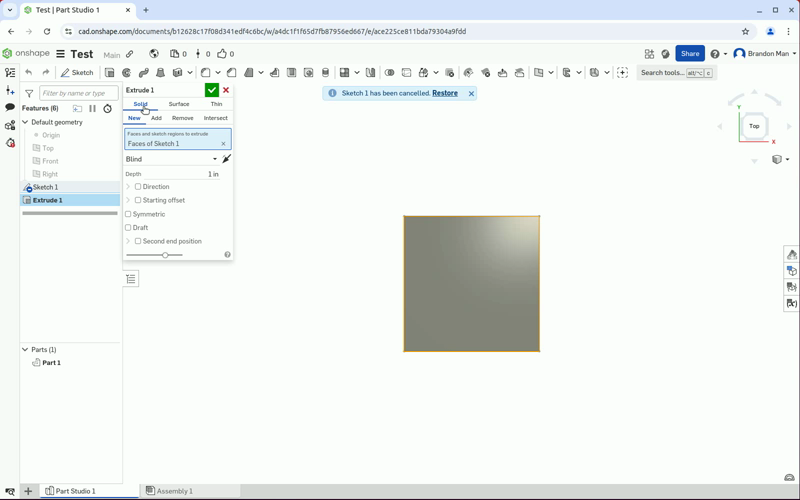
click(143, 106)
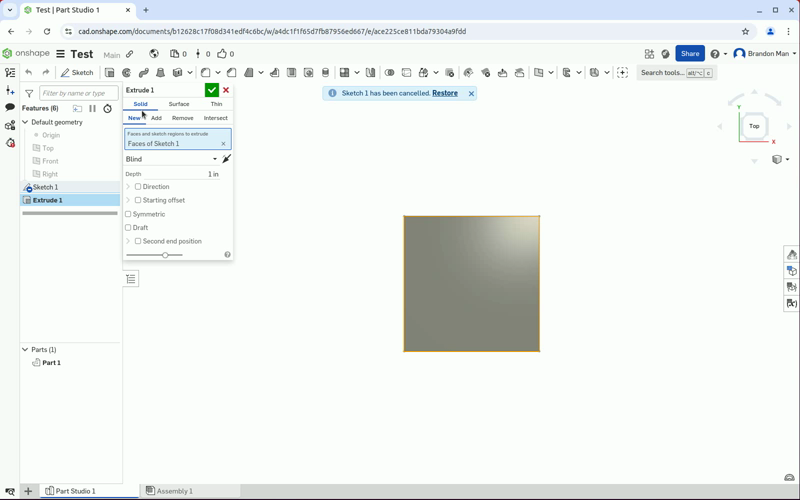
mouse_move(137, 120)
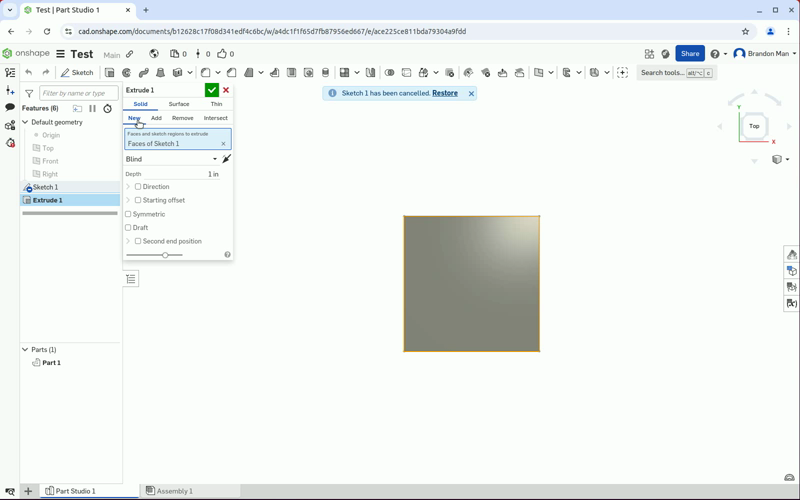
click(137, 120)
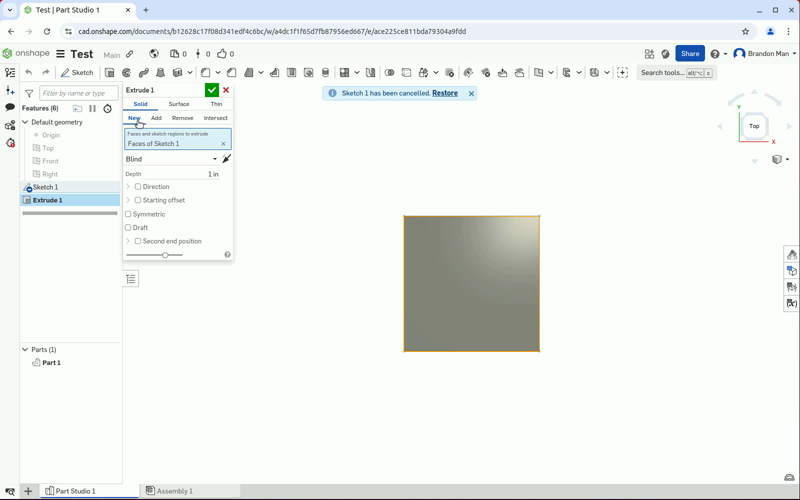
key(tab, 4)
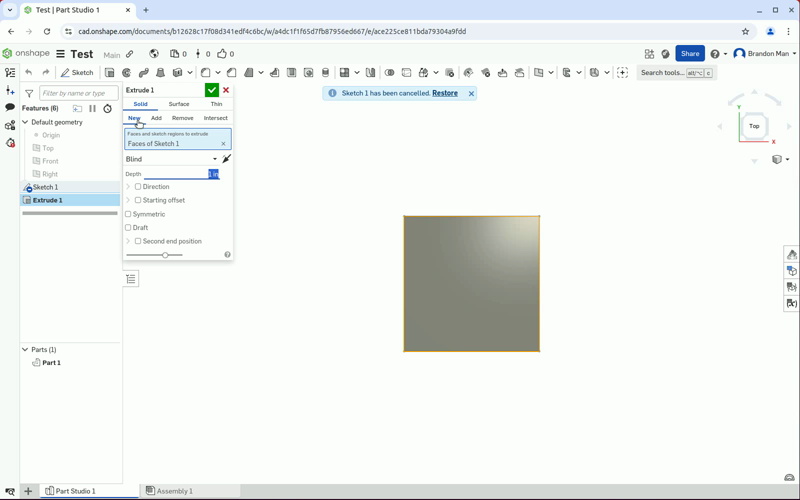
text(4.574)
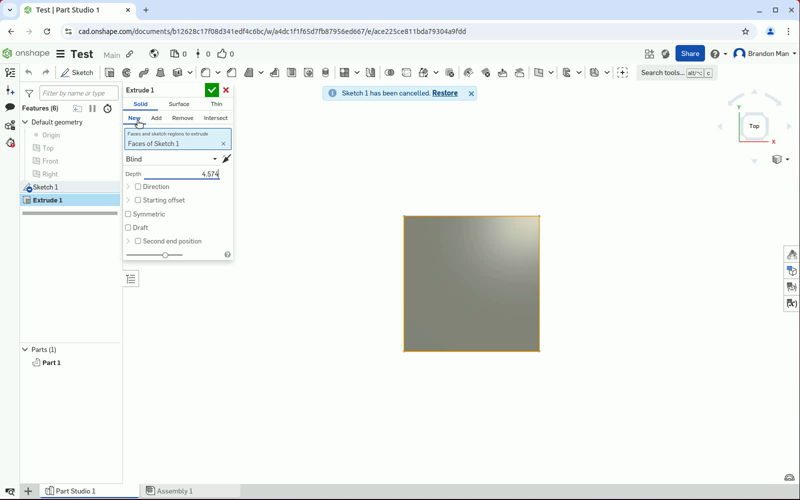
key(enter)
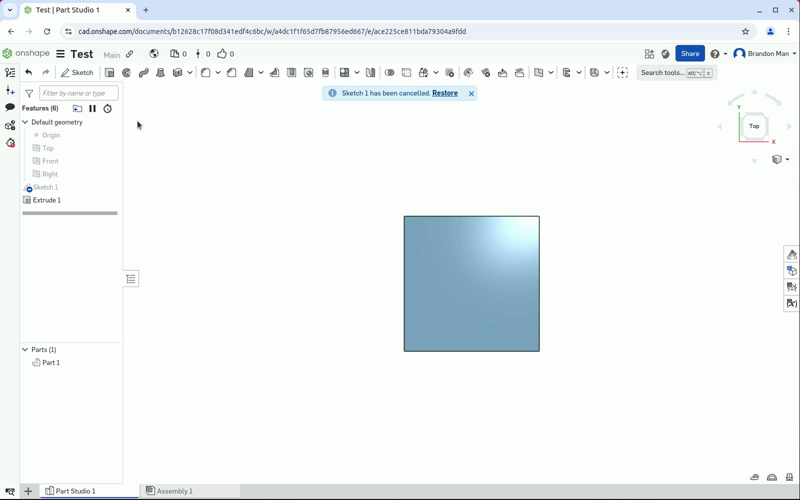
key(shift+h)
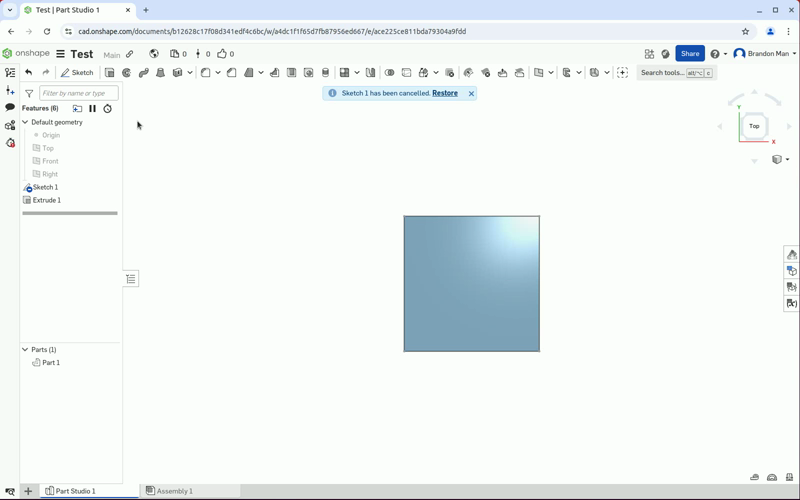
key(shift+h)
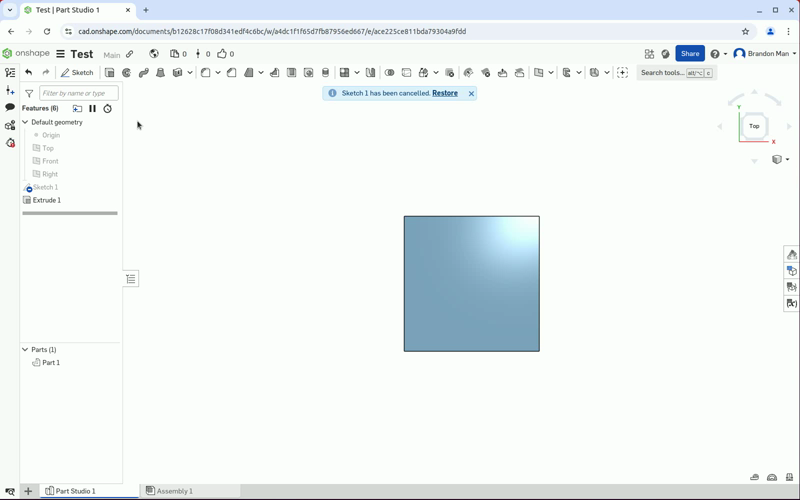
mouse_move(73, 189)
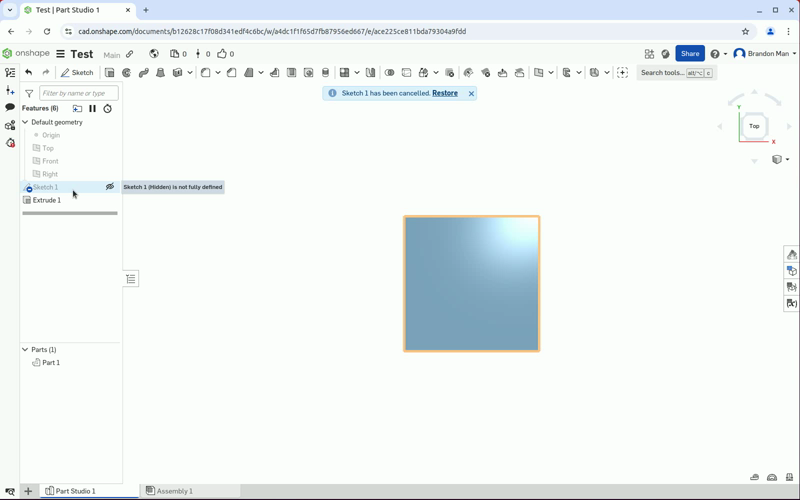
click(73, 189)
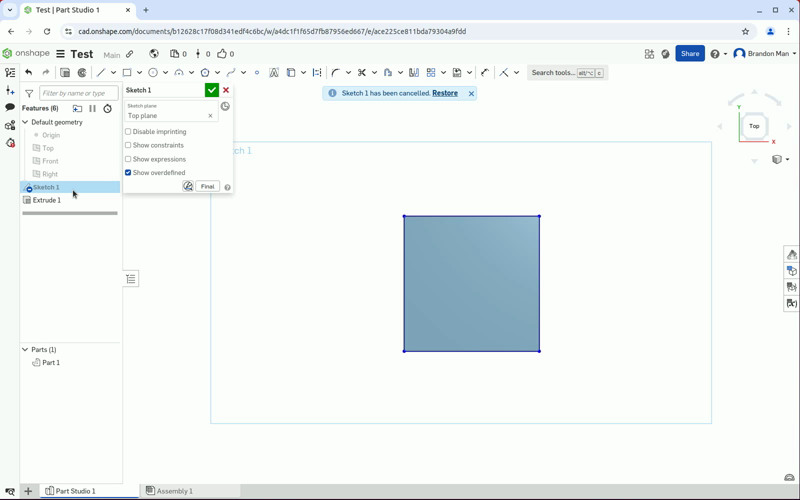
mouse_move(229, 92)
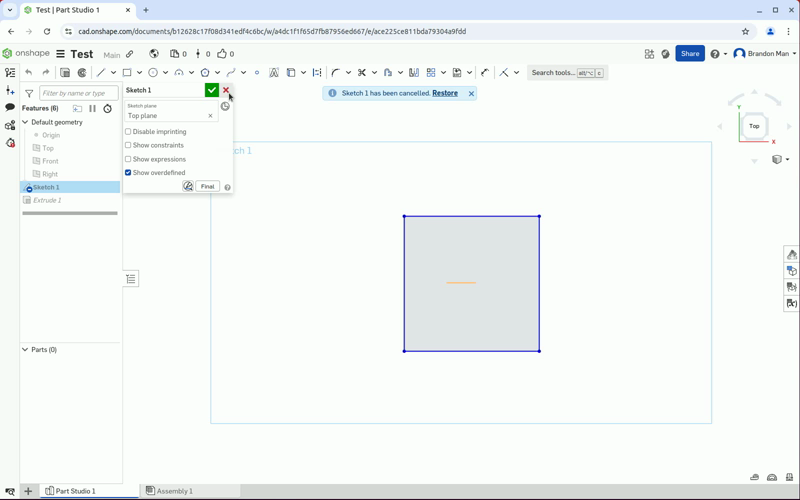
click(229, 92)
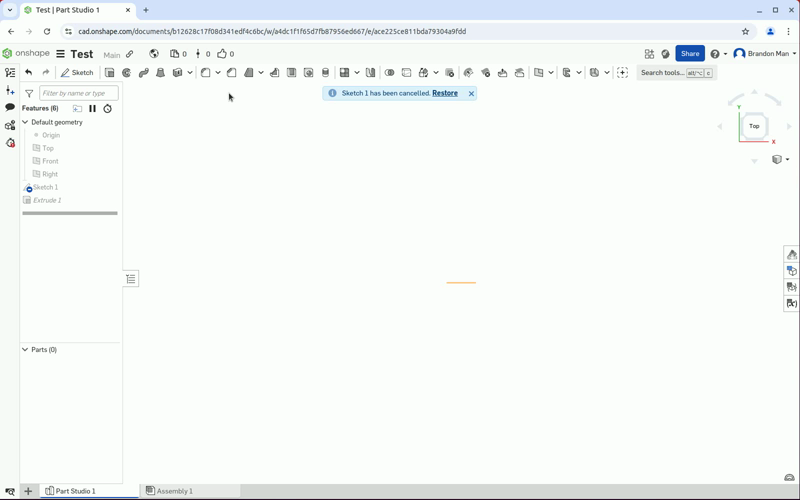
mouse_move(541, 75)
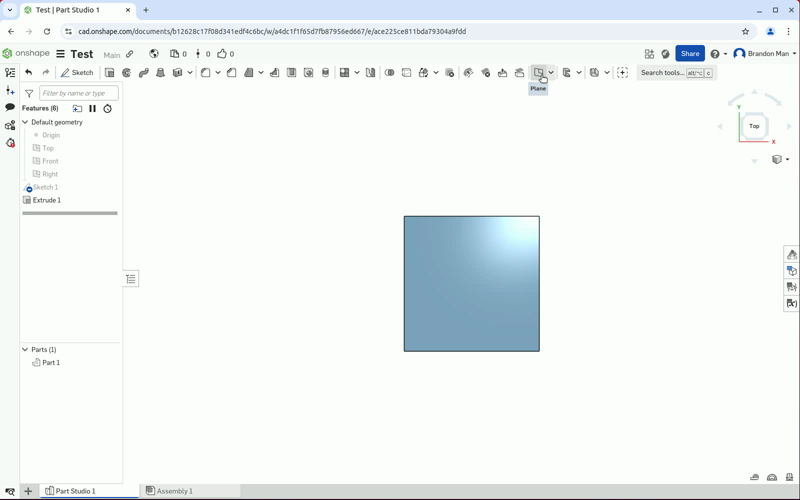
click(541, 75)
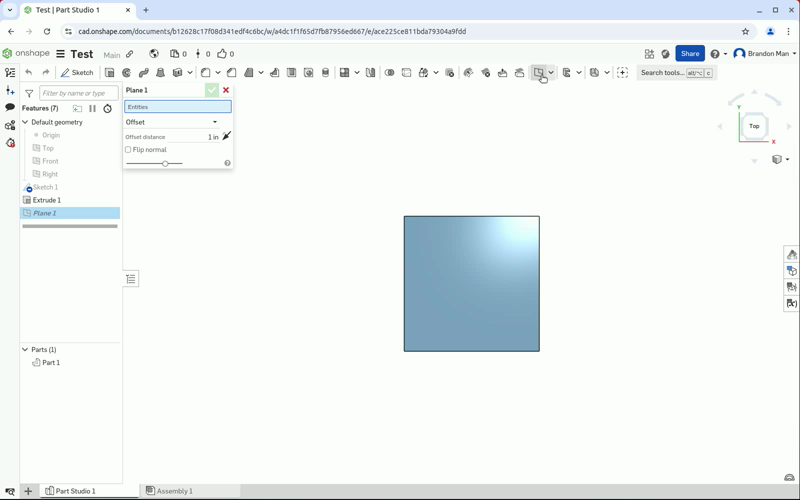
mouse_move(73, 150)
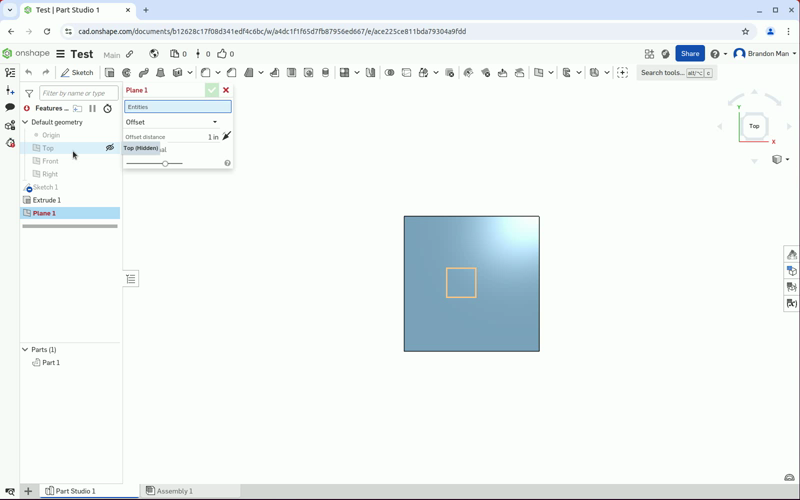
click(73, 150)
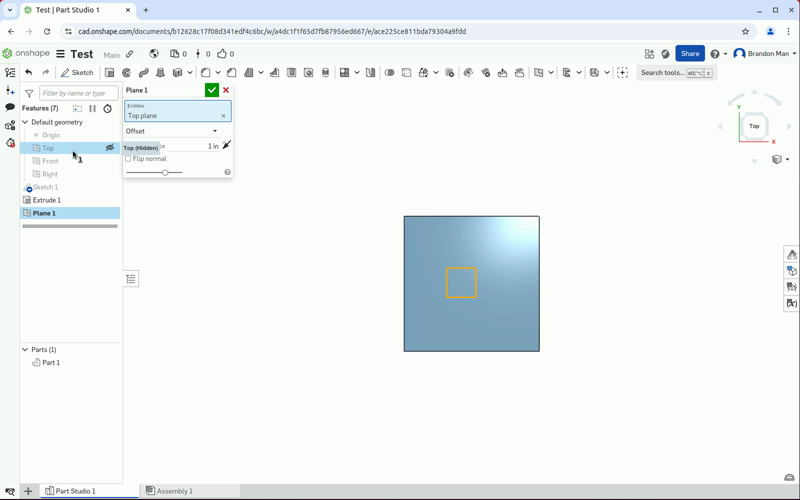
key(tab, 2)
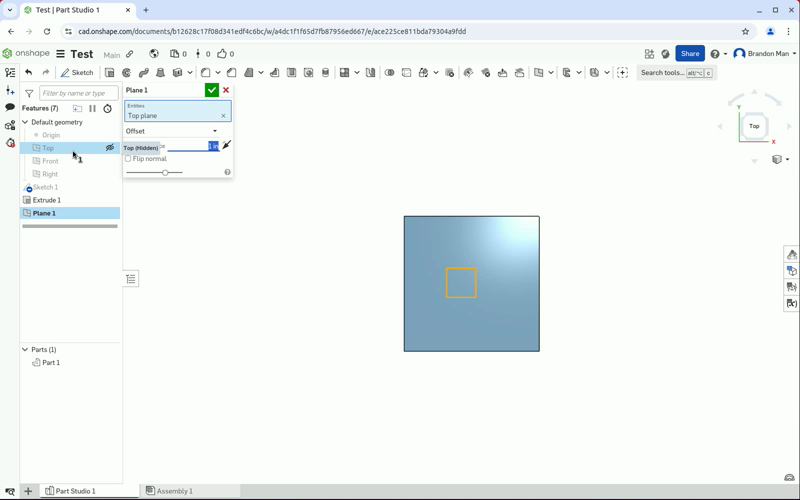
text(4.56)
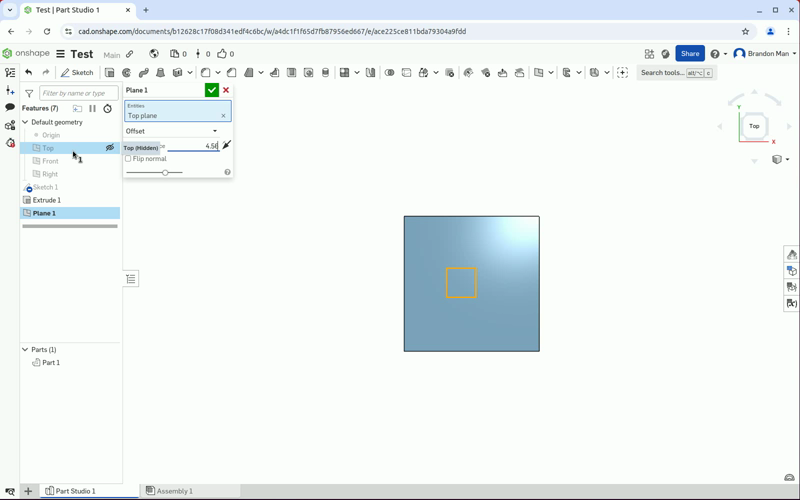
key(enter, 2)
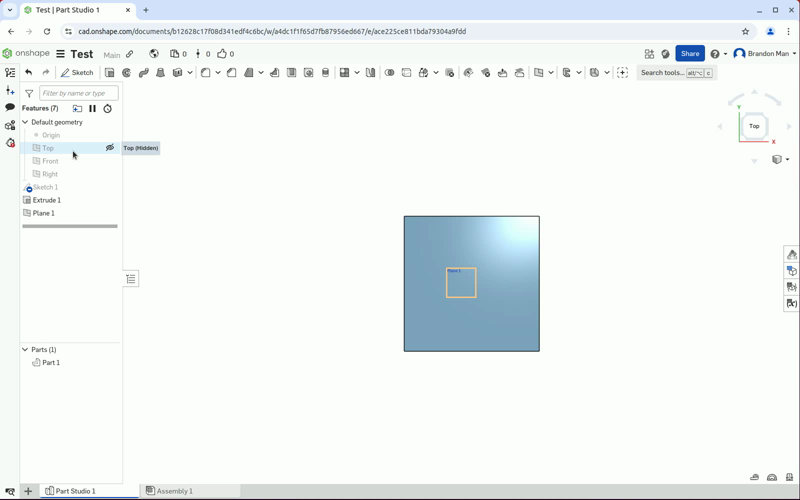
key(shift+s)
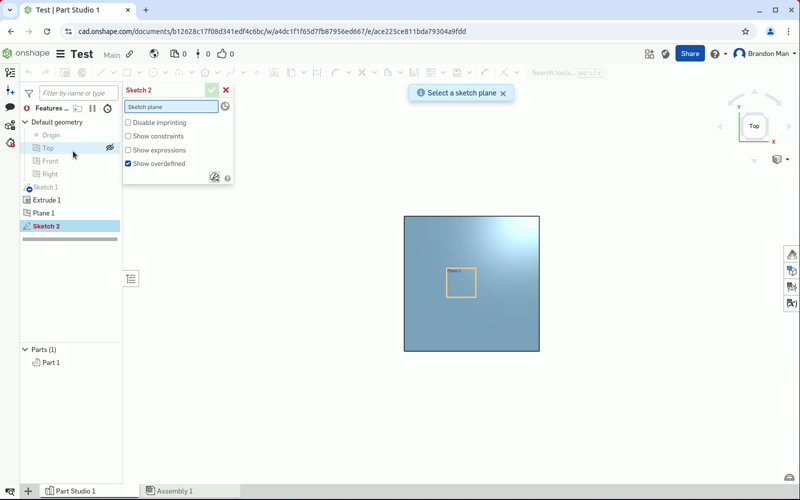
mouse_move(73, 215)
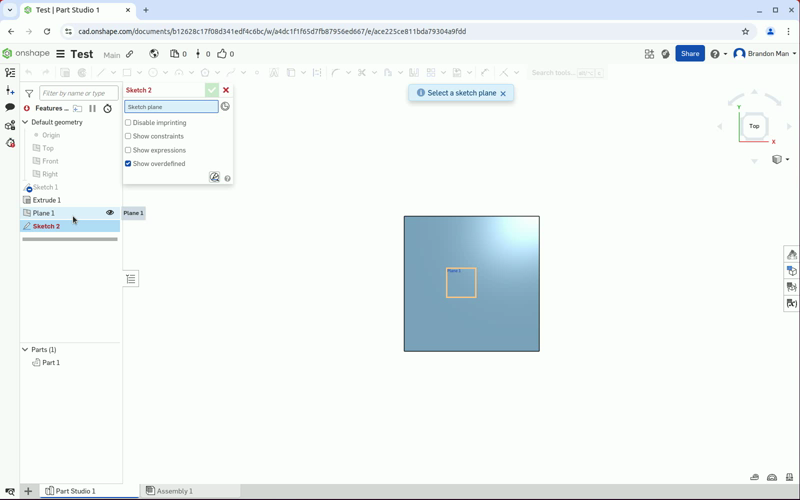
click(73, 215)
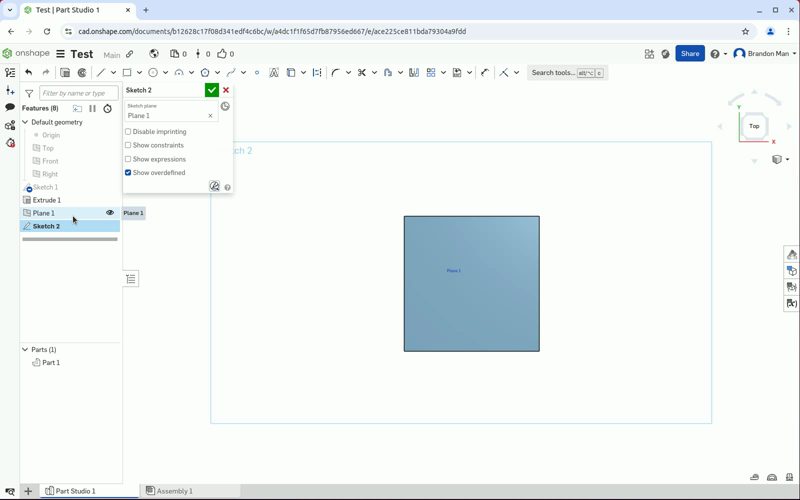
mouse_move(73, 352)
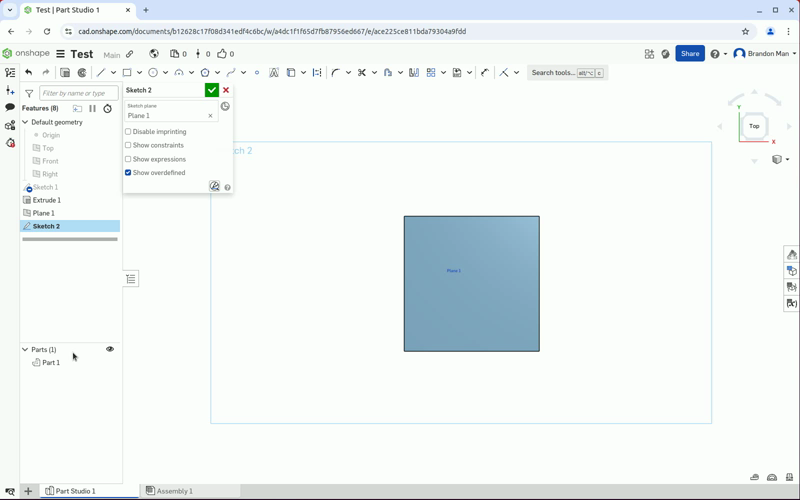
key(y)
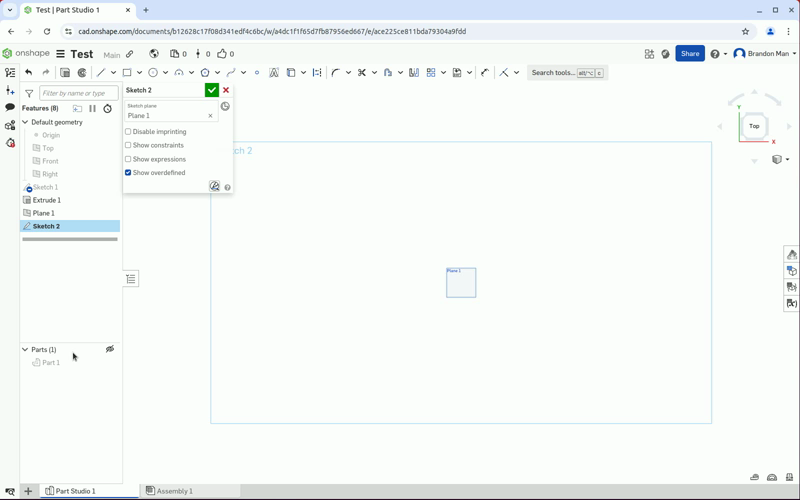
key(l)
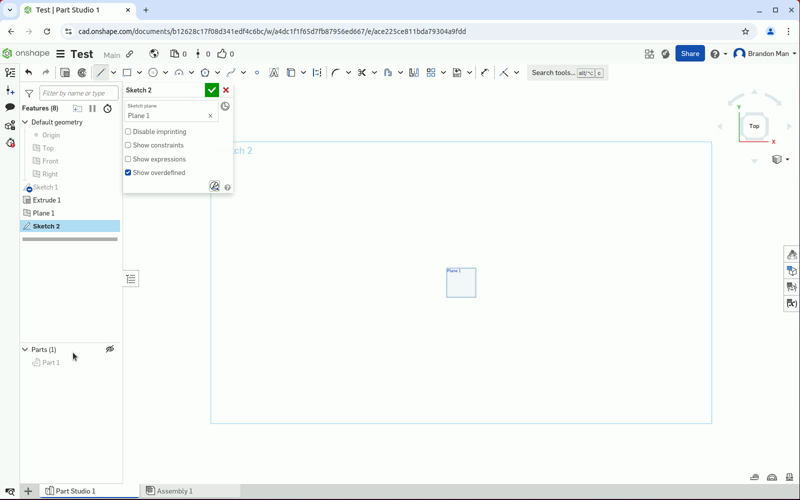
key_down(shift)
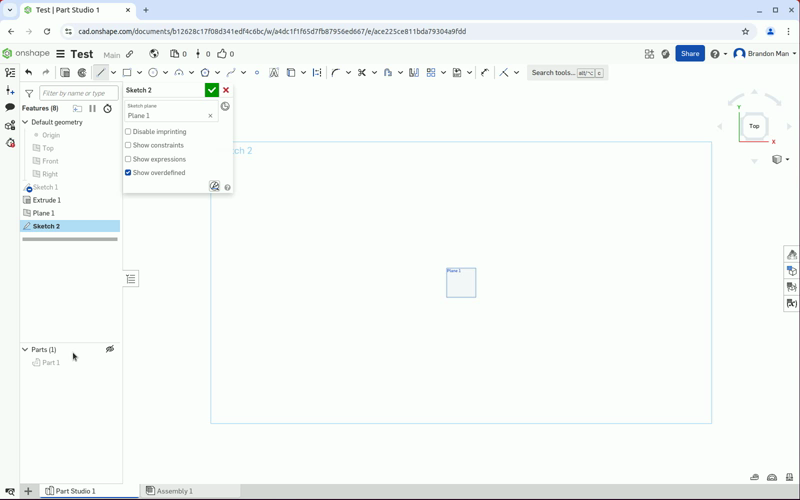
mouse_move(494, 260)
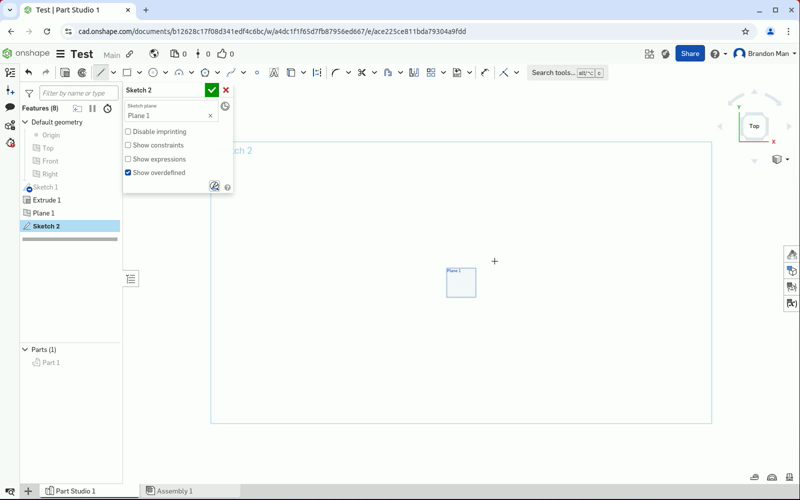
click(494, 260)
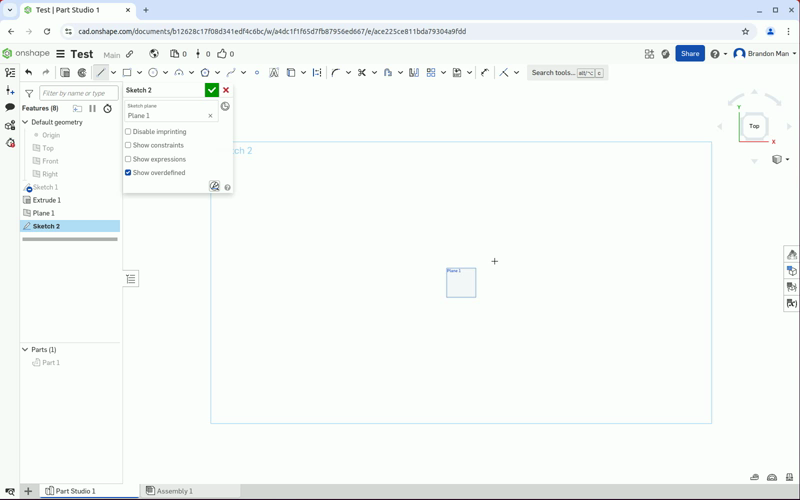
key_up(shift)
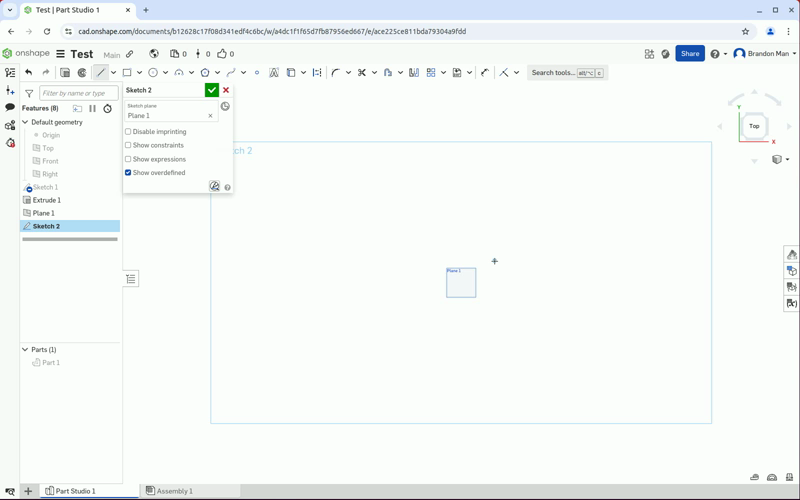
key_down(shift)
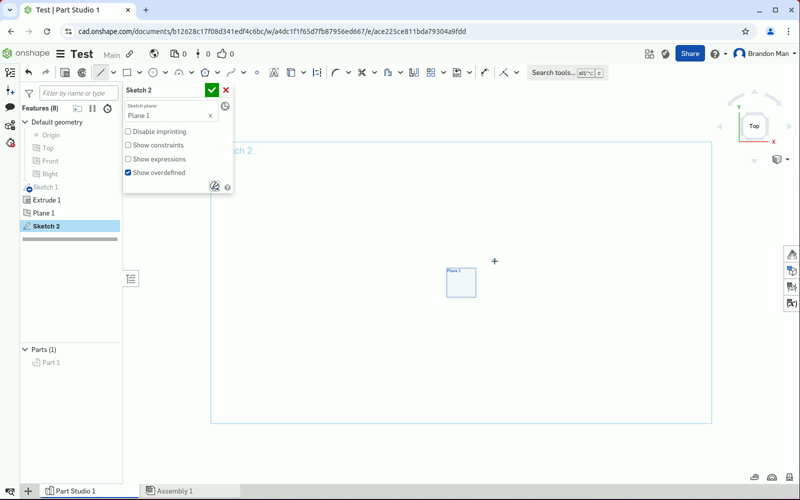
mouse_move(524, 260)
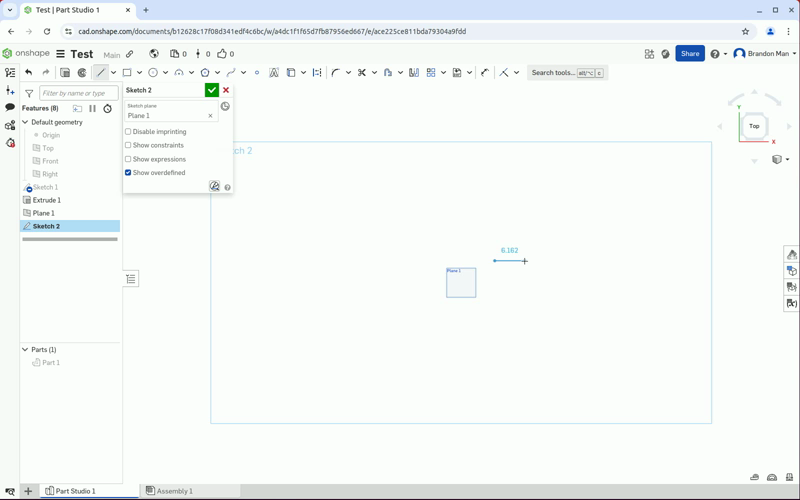
mouse_move(540, 260)
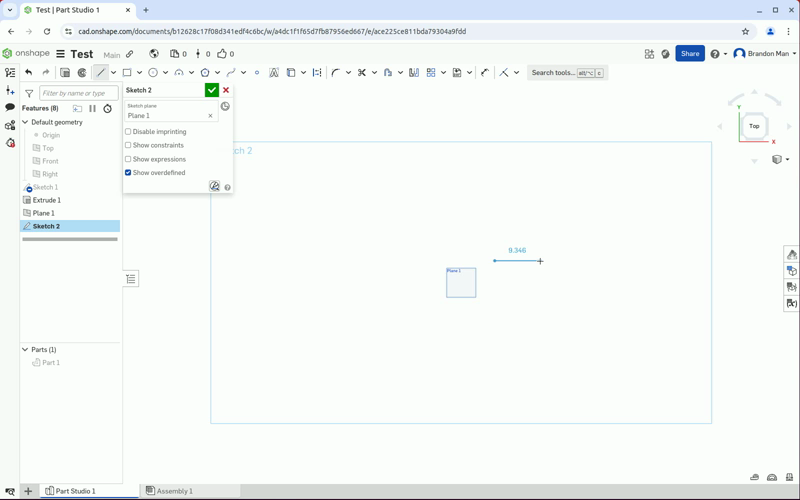
click(540, 260)
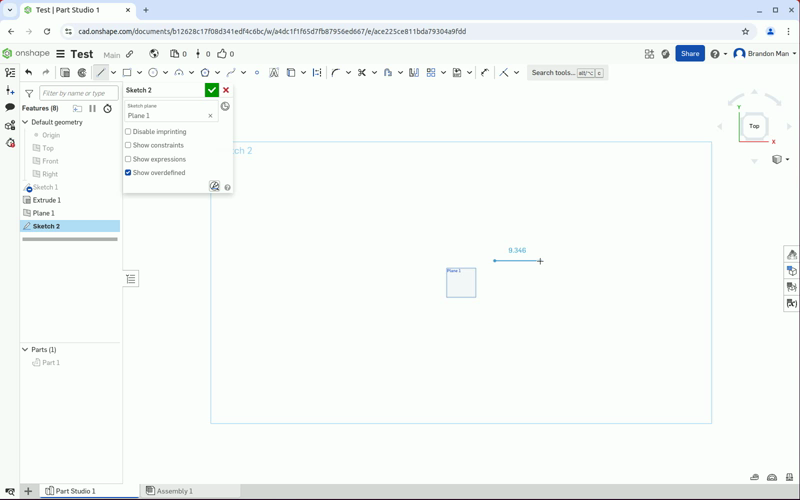
key_up(shift)
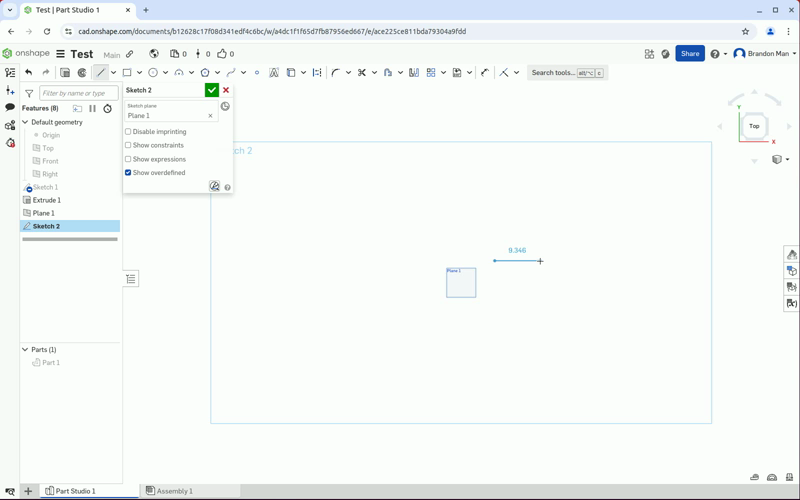
key_down(shift)
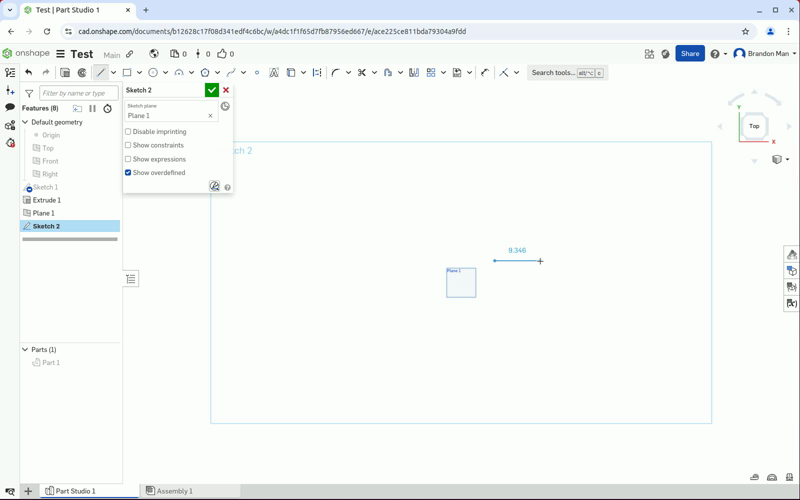
mouse_move(570, 260)
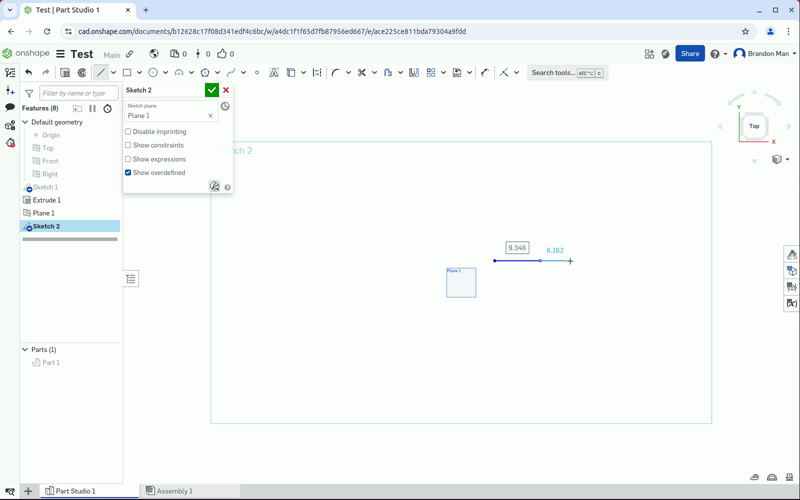
mouse_move(540, 215)
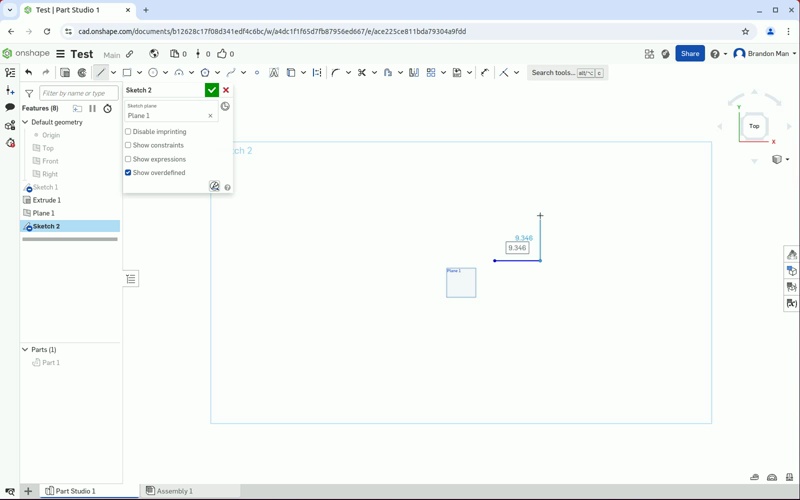
click(540, 215)
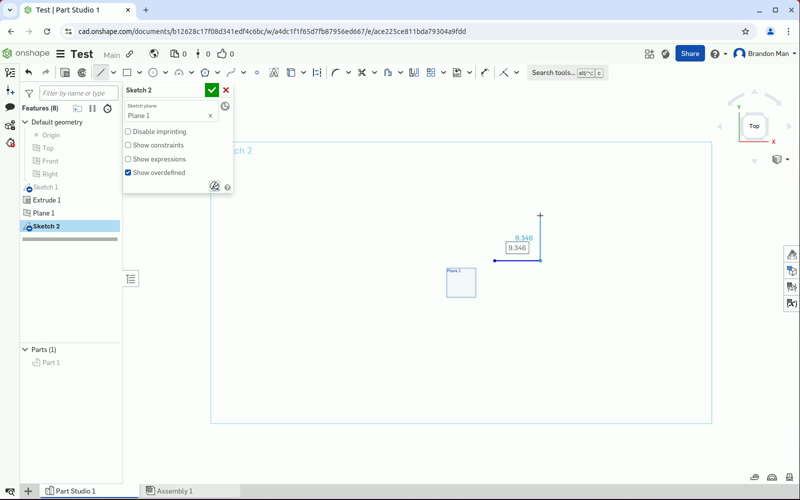
key_up(shift)
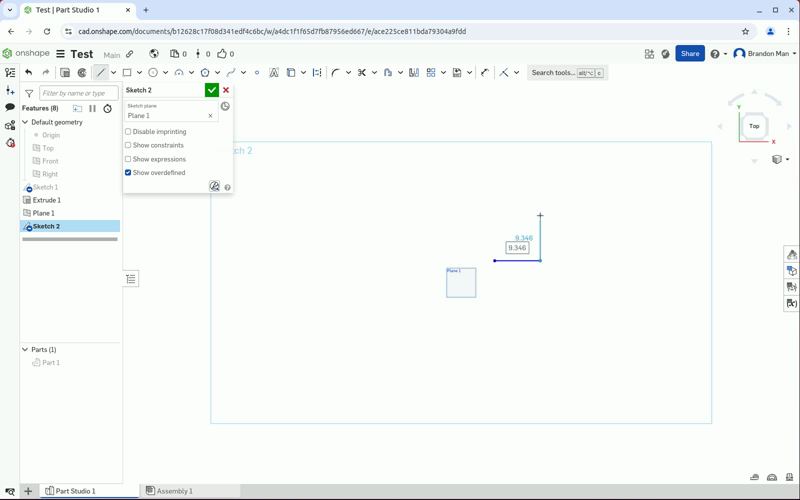
key_down(shift)
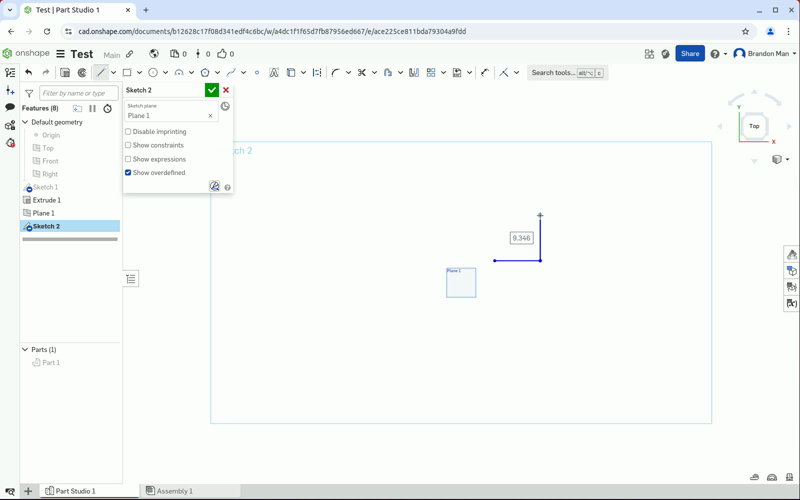
mouse_move(570, 215)
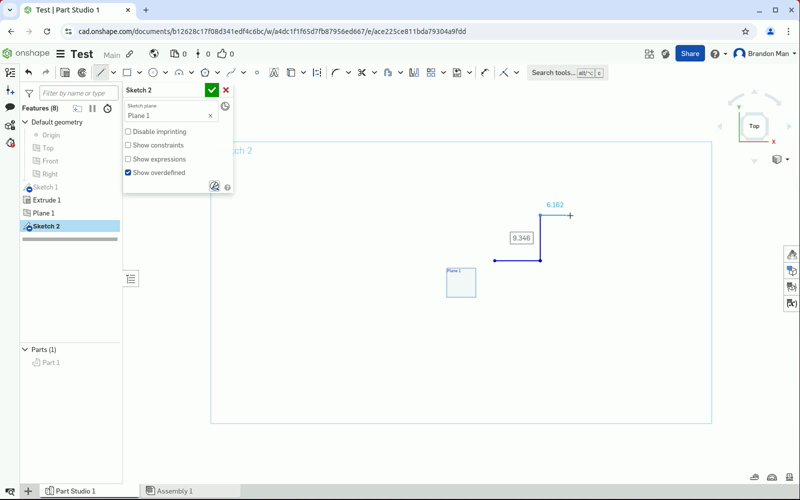
mouse_move(494, 215)
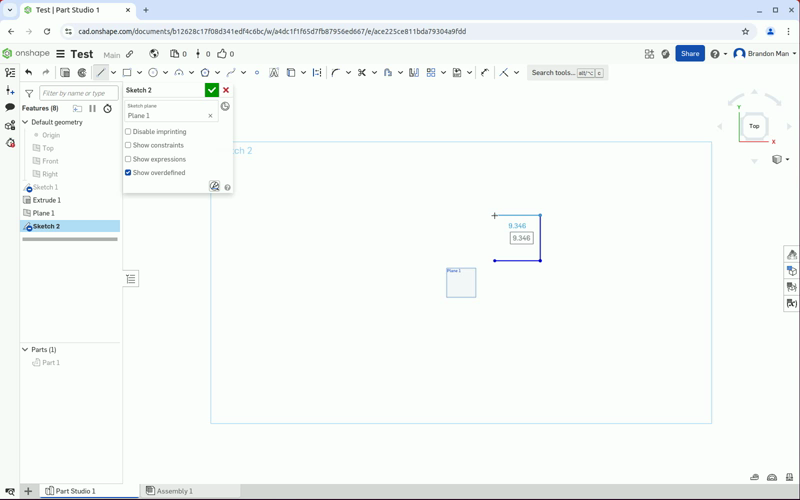
click(494, 215)
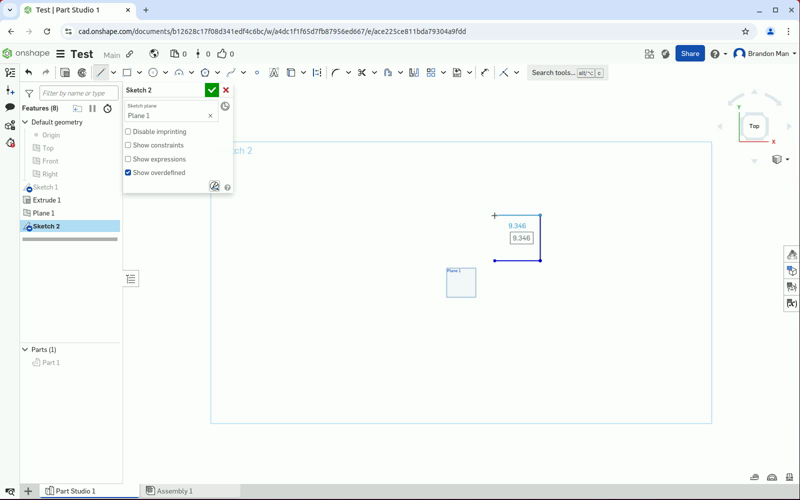
key_up(shift)
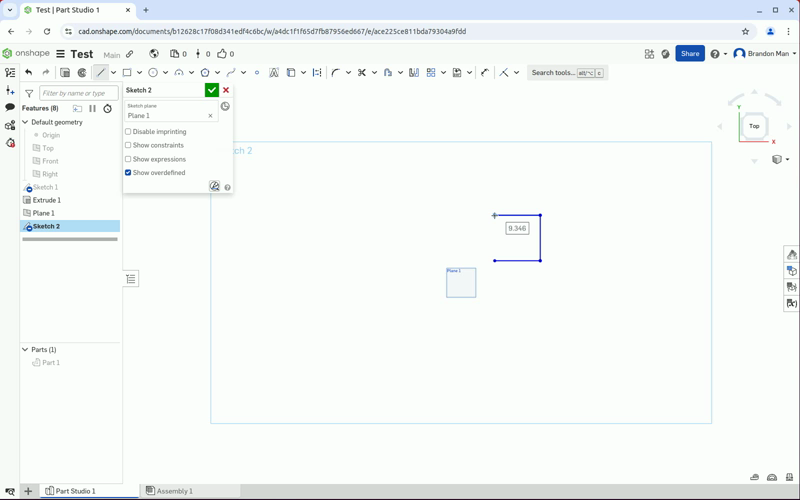
mouse_move(524, 215)
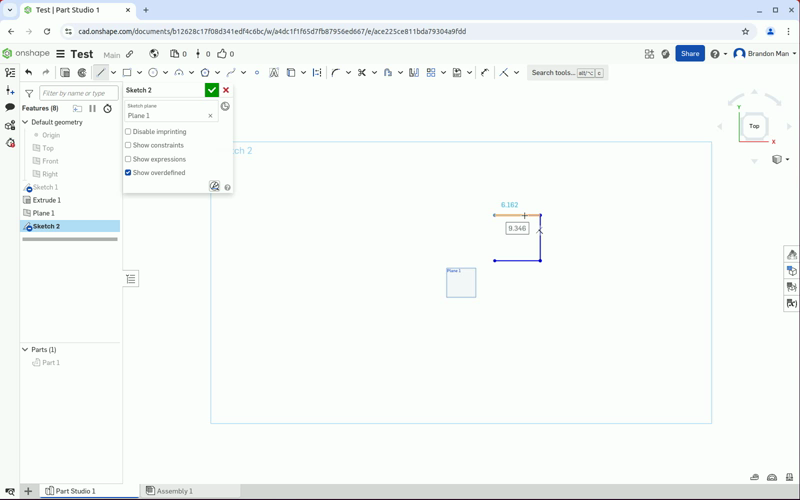
key_down(shift)
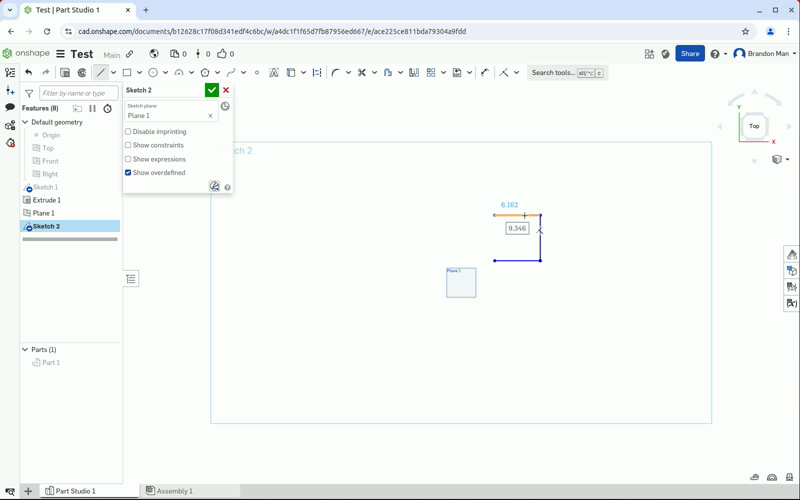
mouse_move(494, 260)
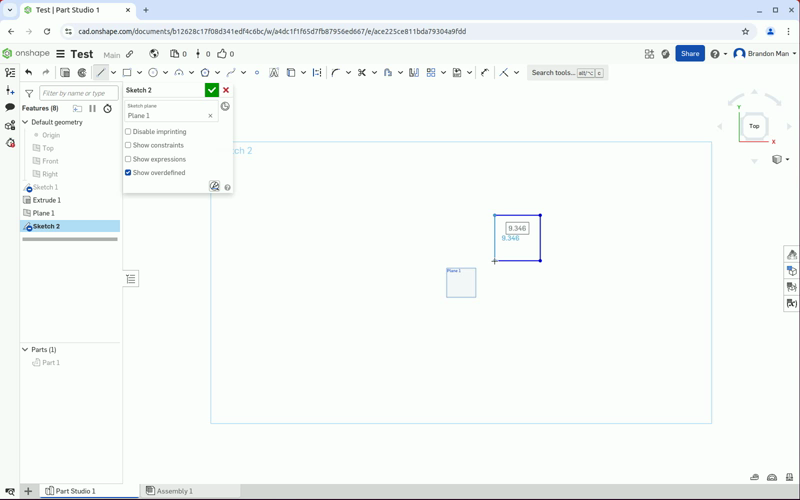
key_up(shift)
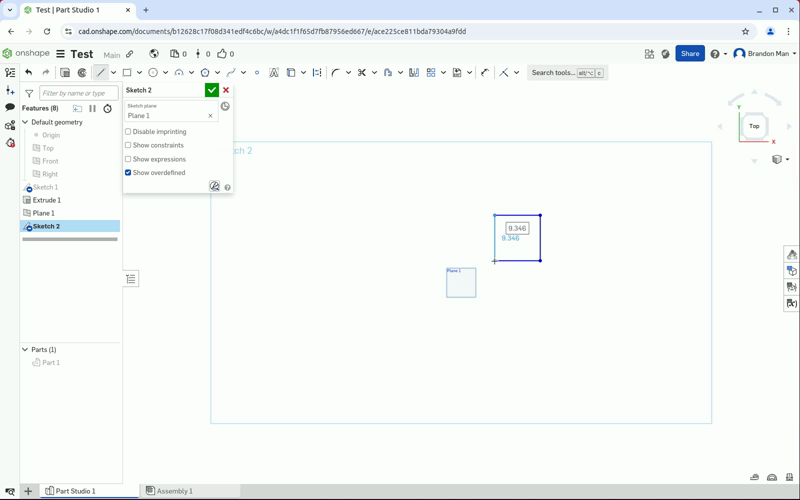
click(494, 260)
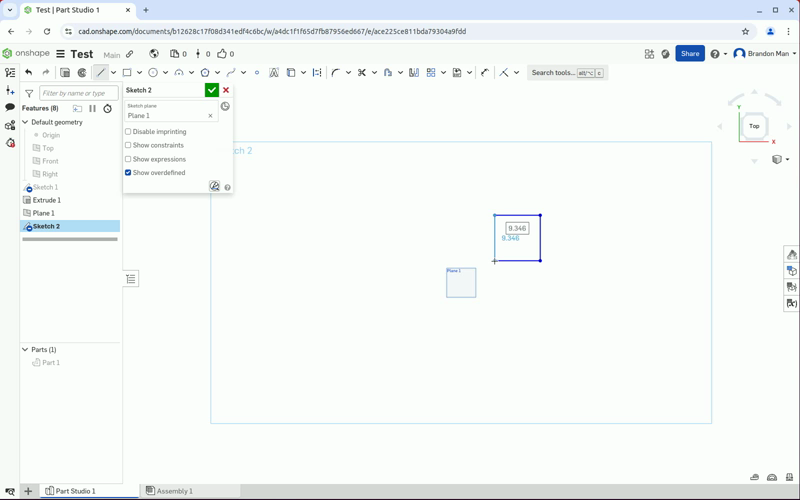
key(esc)
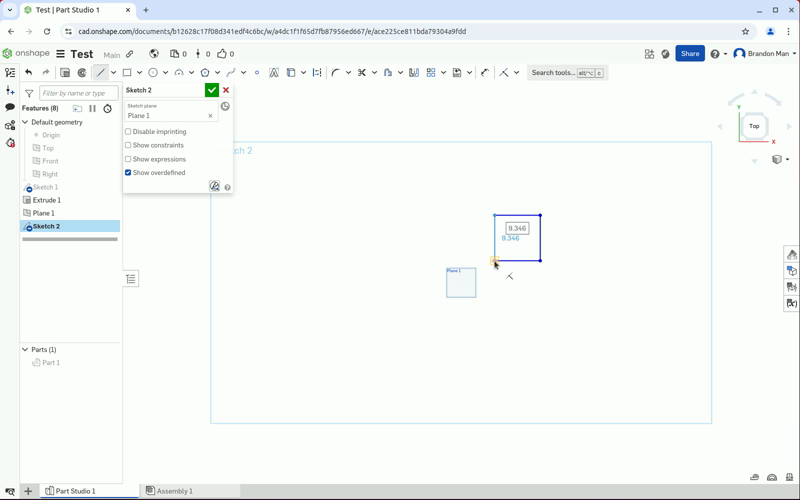
mouse_move(526, 241)
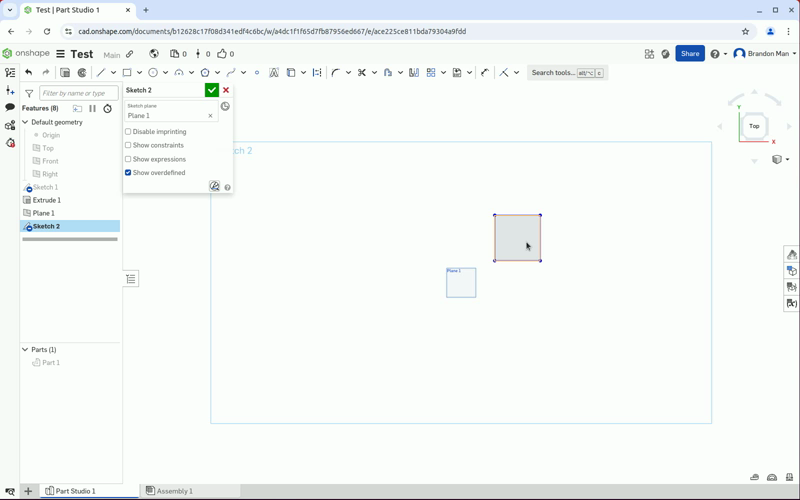
click(526, 241)
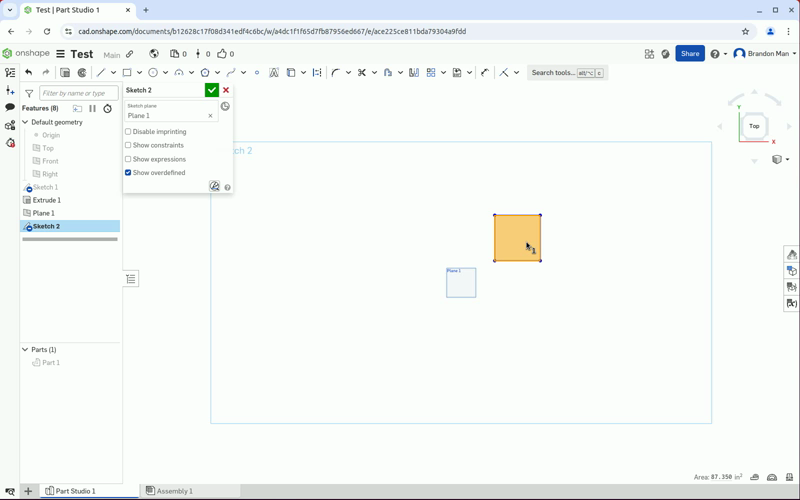
mouse_move(73, 352)
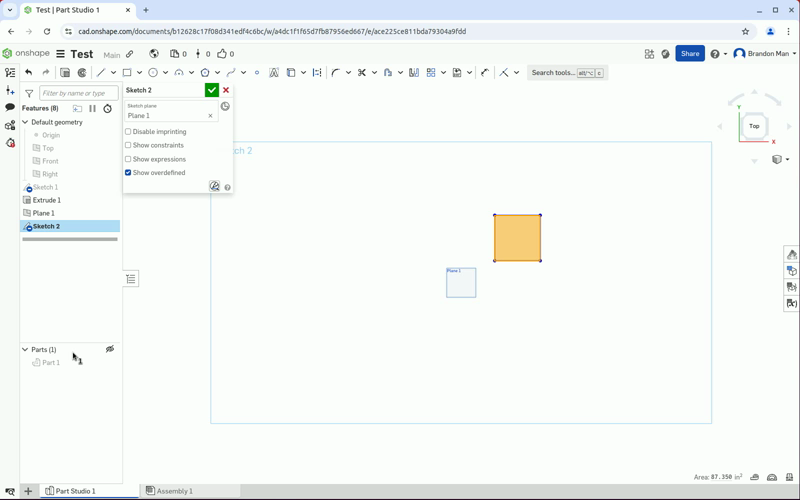
key(shift+y)
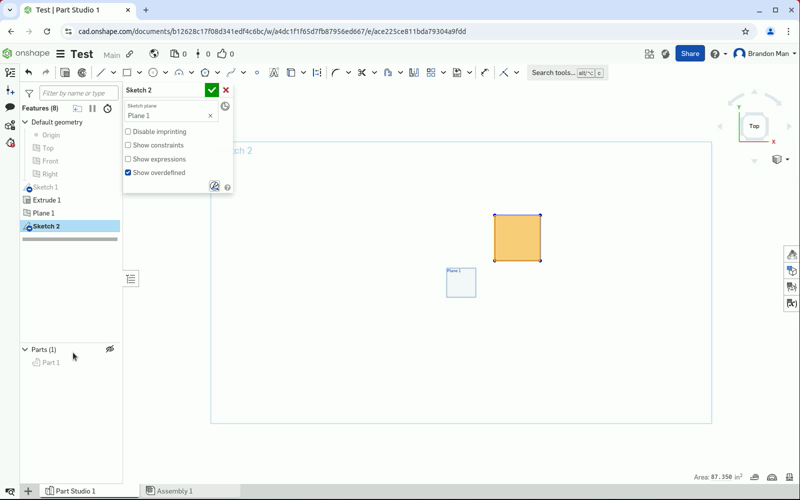
key(shift+e)
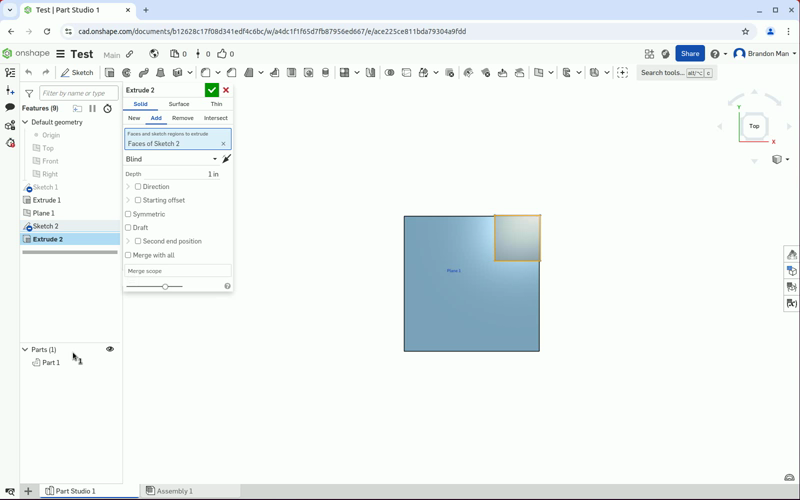
mouse_move(143, 106)
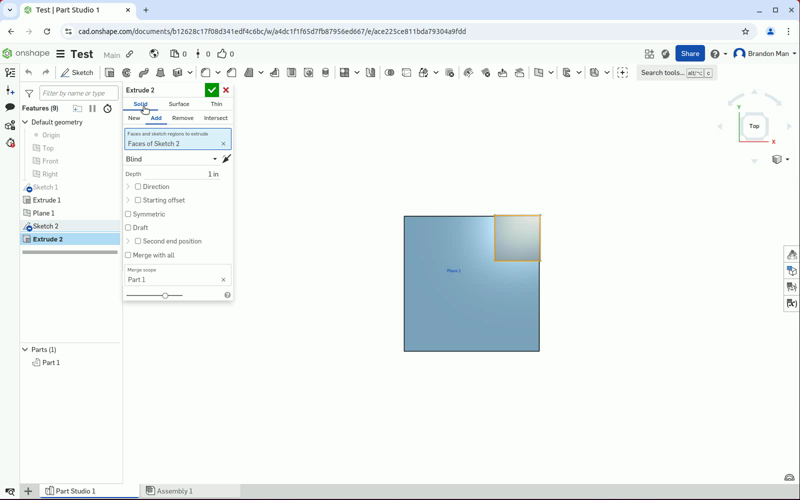
click(143, 106)
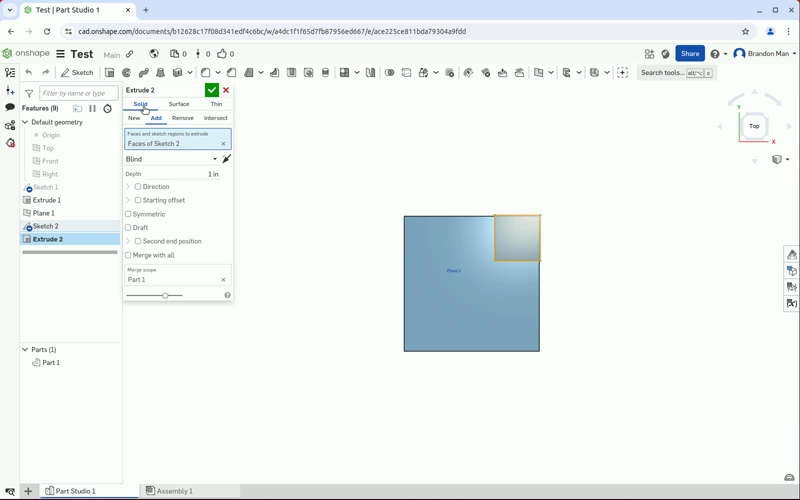
mouse_move(137, 120)
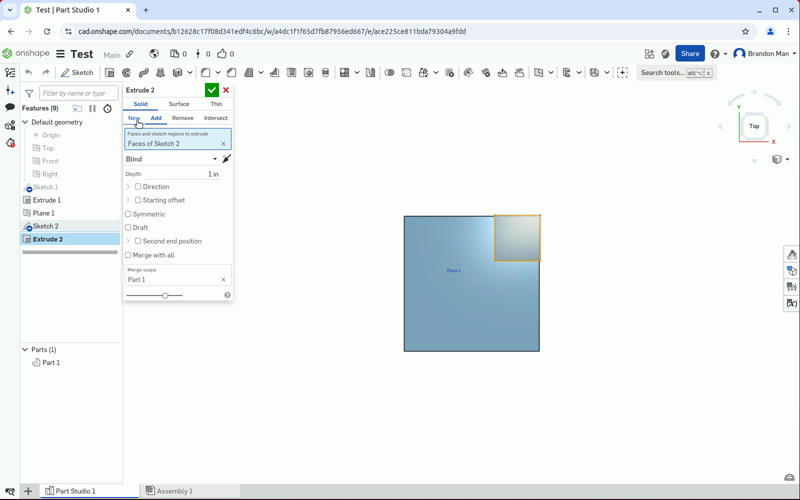
click(137, 120)
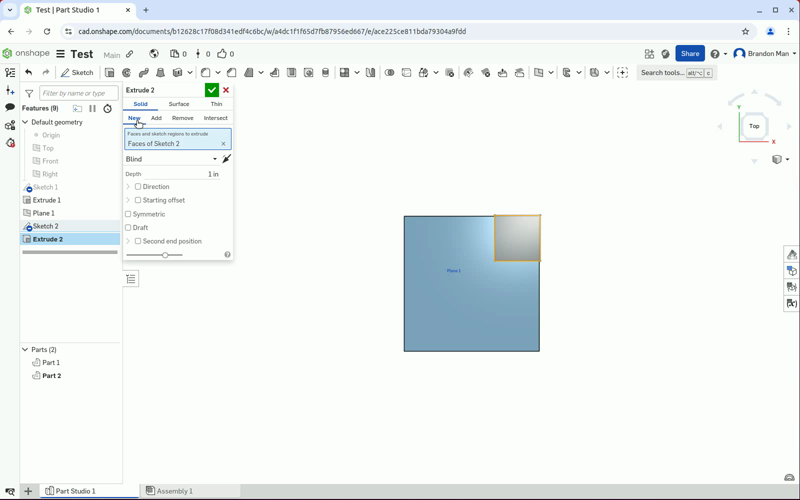
key(tab, 4)
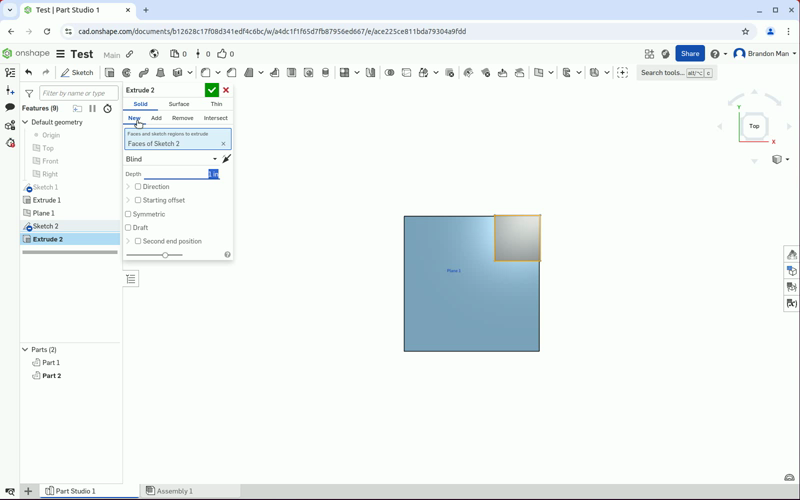
text(18.535)
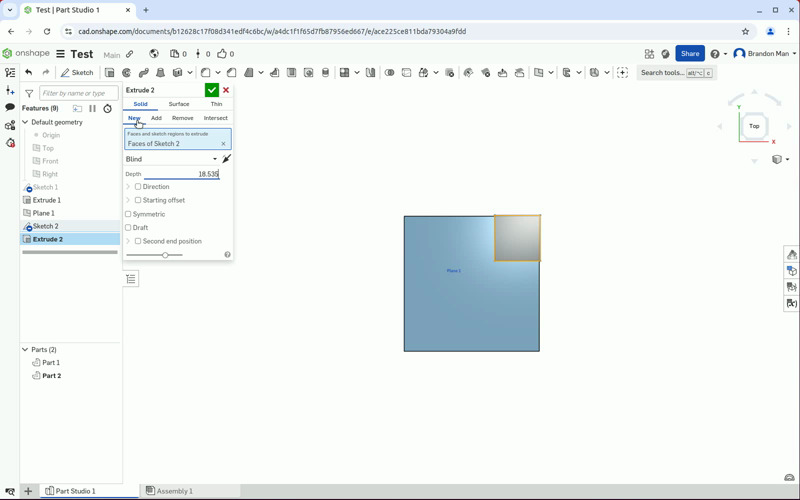
key(enter)
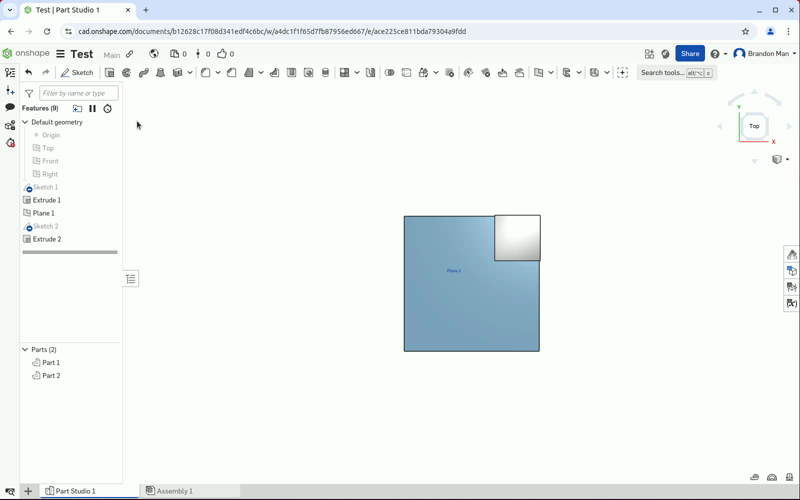
key(shift+h)
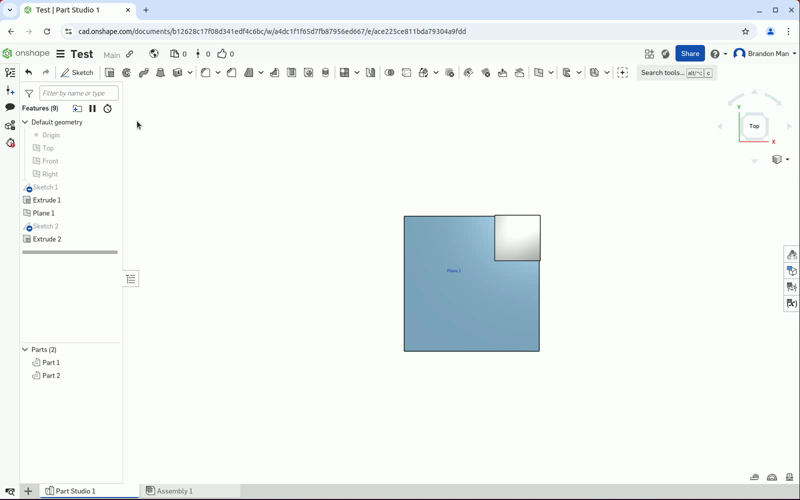
key(shift+h)
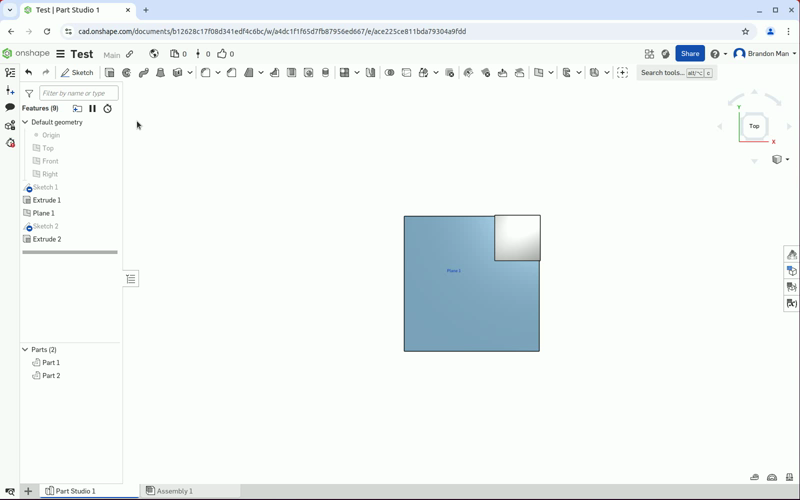
mouse_move(73, 189)
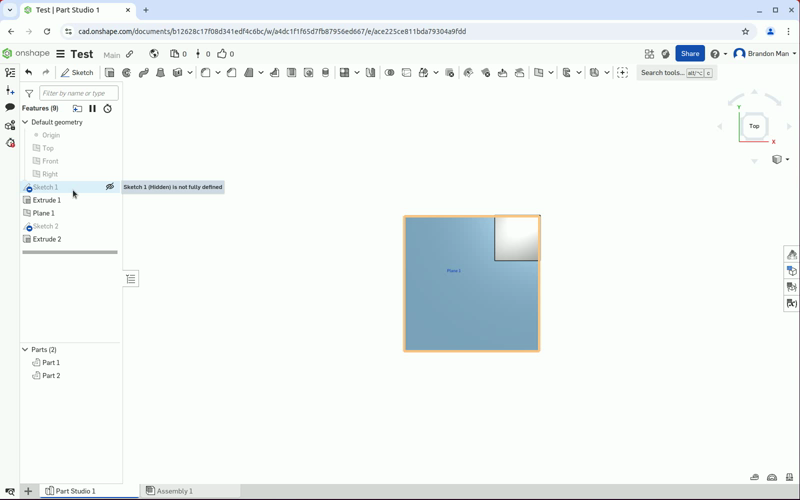
click(73, 189)
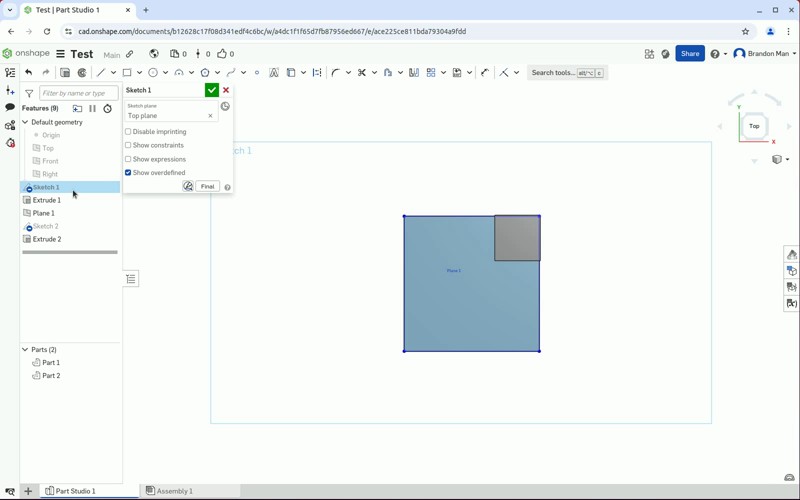
mouse_move(229, 92)
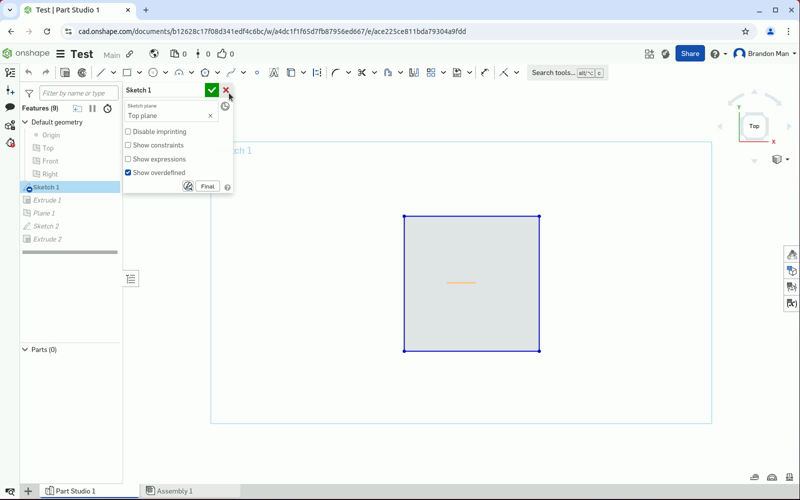
click(229, 92)
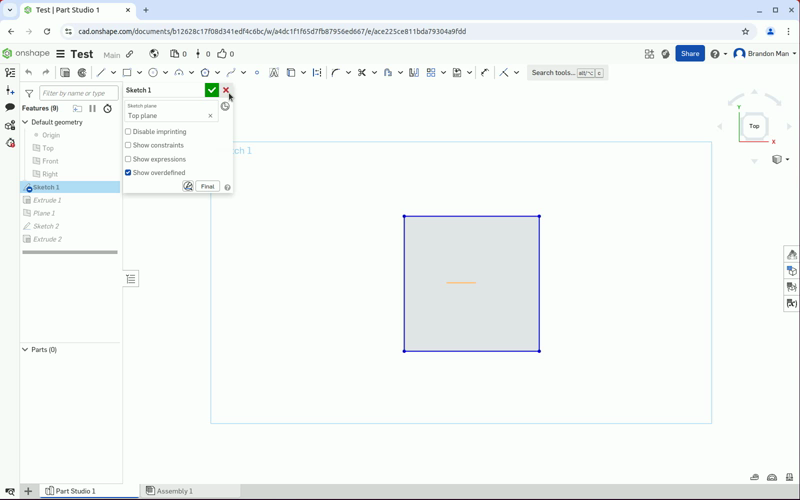
key(shift+s)
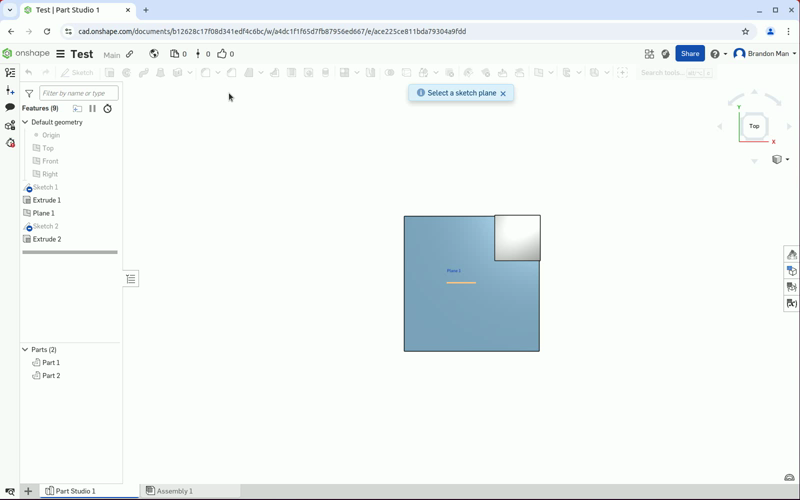
mouse_move(73, 215)
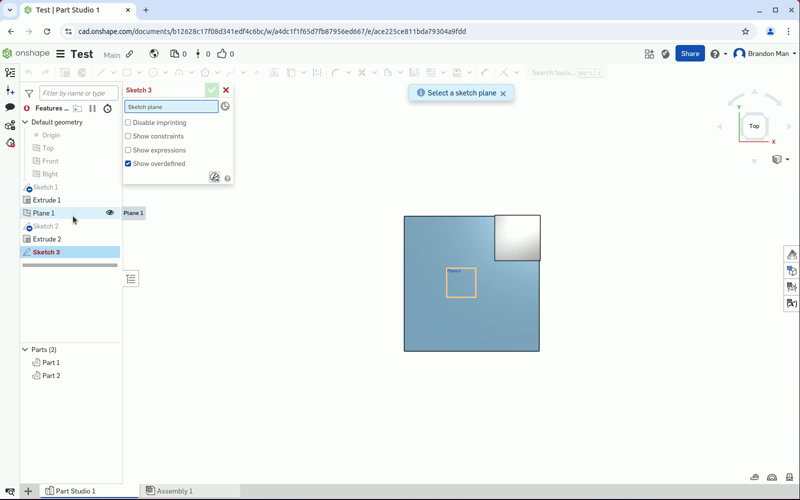
click(73, 215)
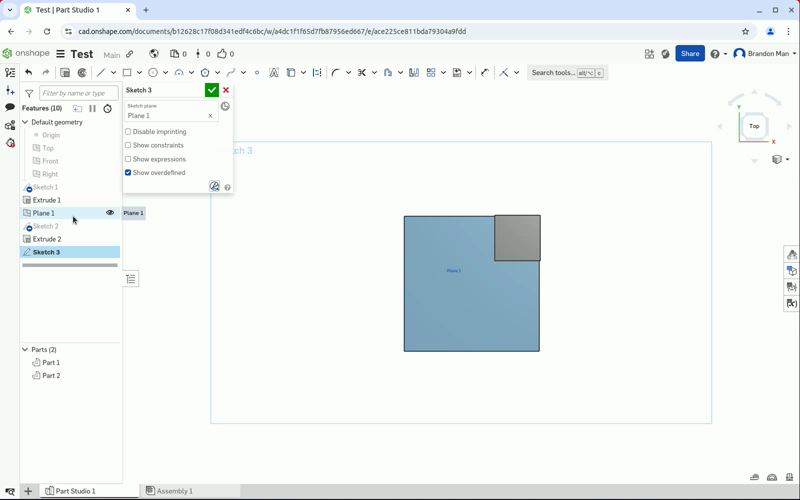
mouse_move(73, 352)
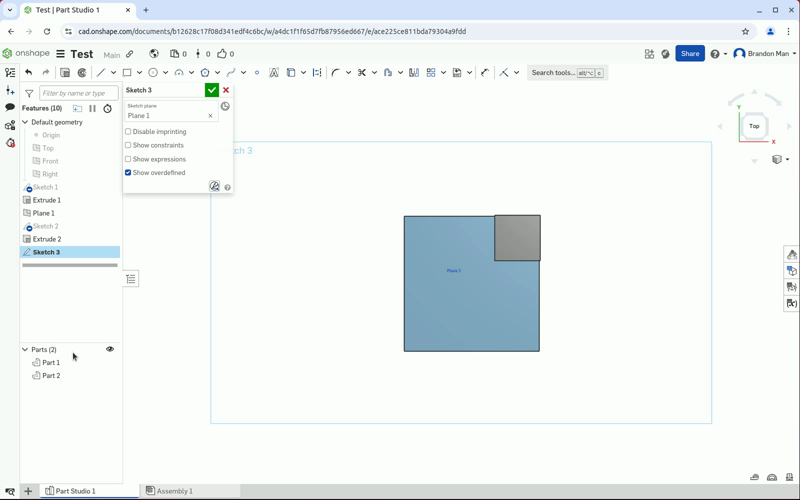
key(y)
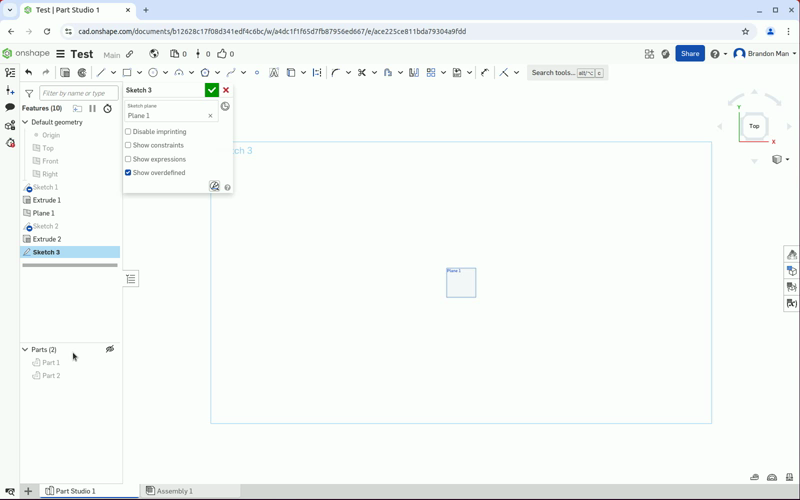
key(l)
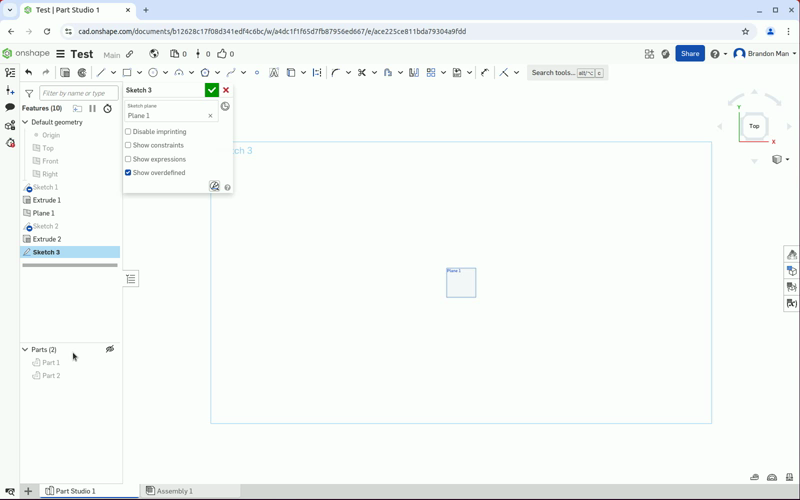
key_down(shift)
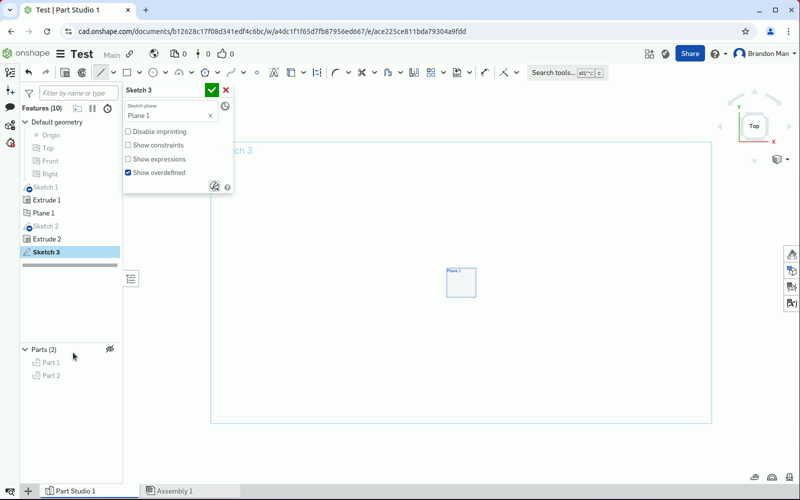
mouse_move(404, 260)
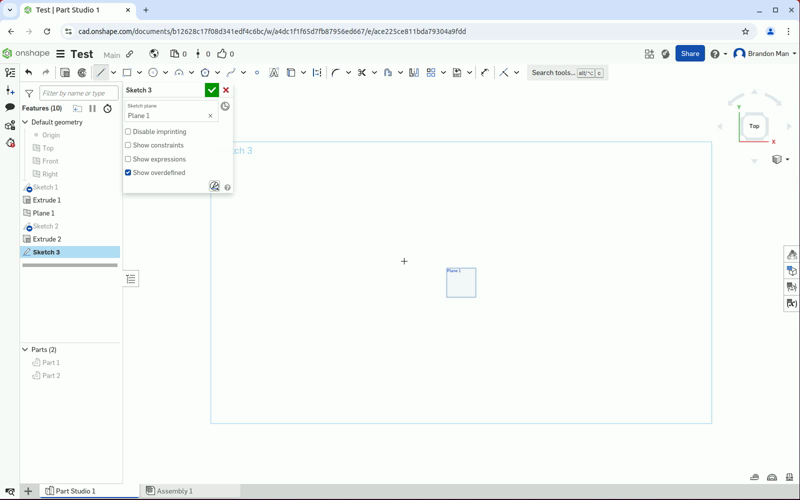
click(404, 260)
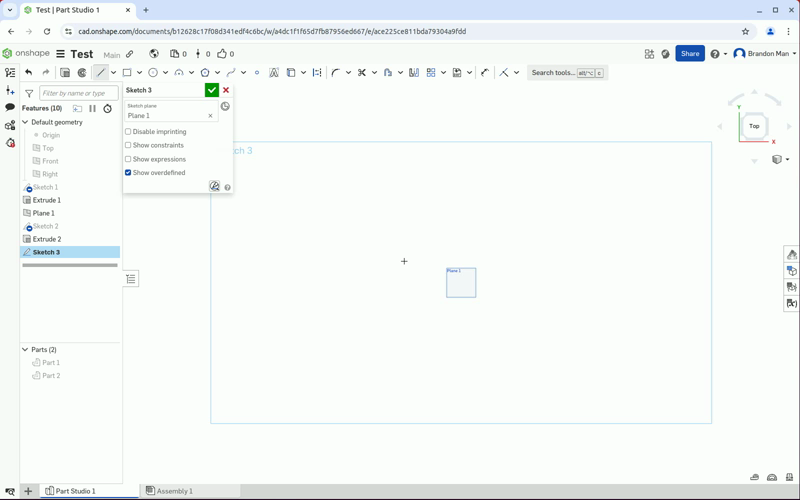
key_up(shift)
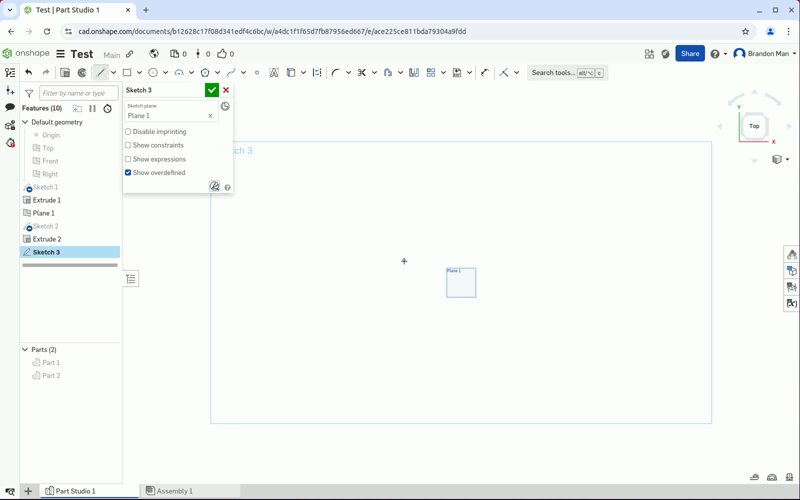
key_down(shift)
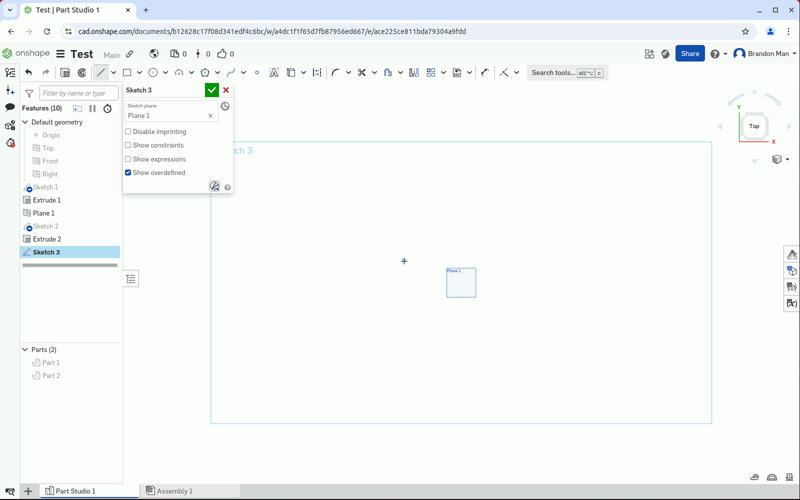
mouse_move(434, 260)
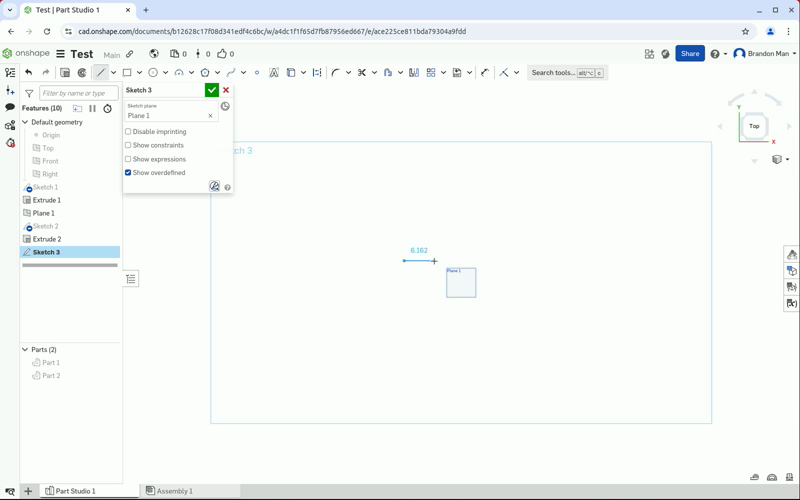
mouse_move(449, 260)
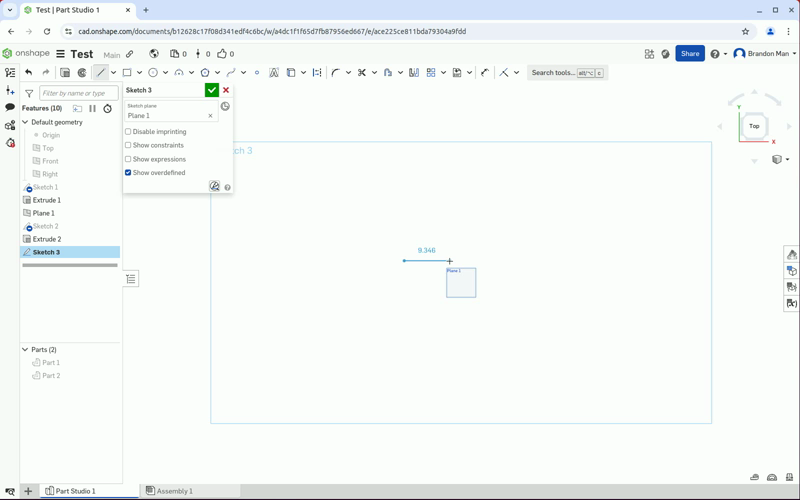
click(449, 260)
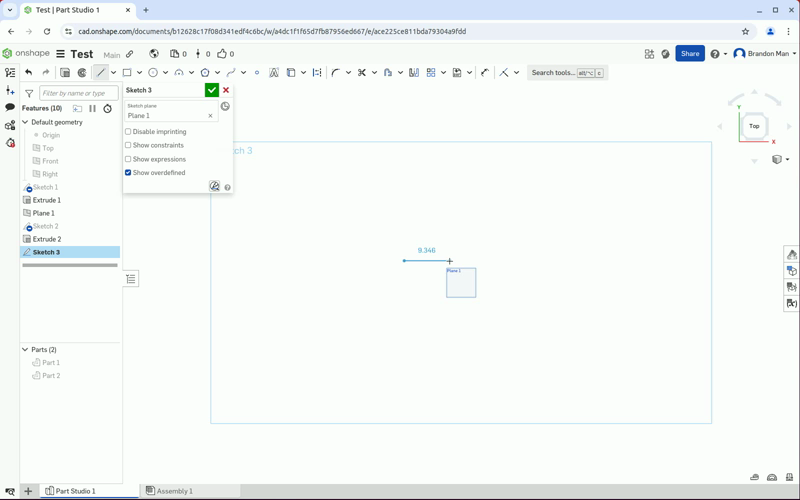
key_up(shift)
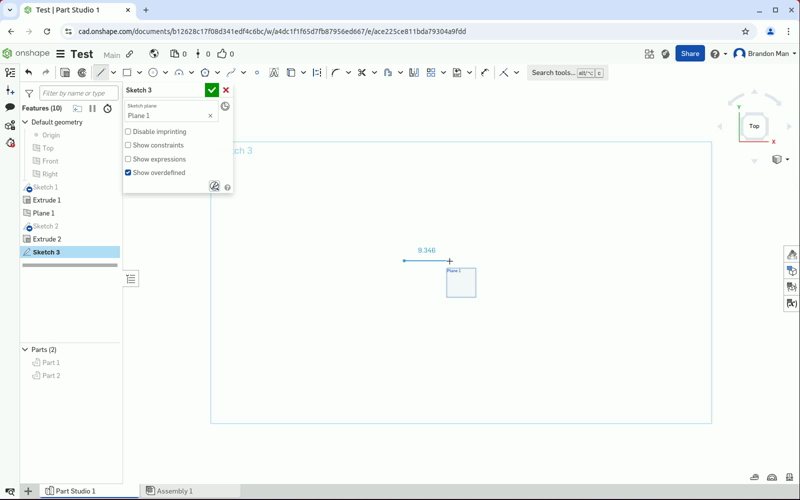
key_down(shift)
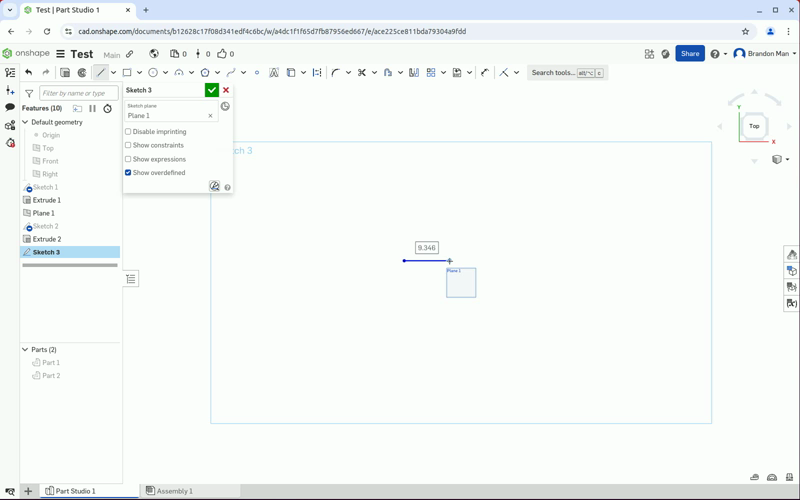
mouse_move(479, 260)
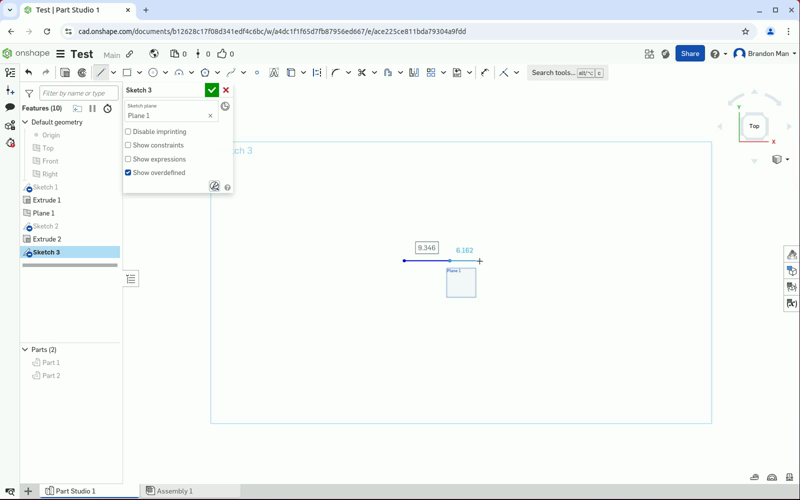
mouse_move(449, 215)
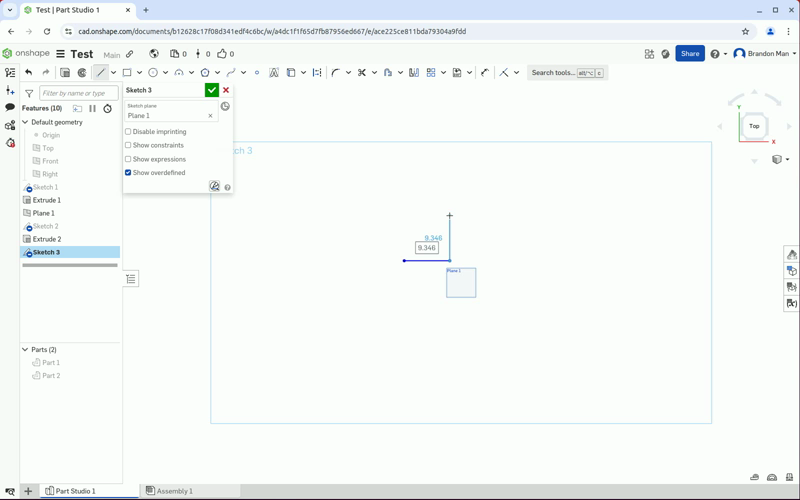
click(449, 215)
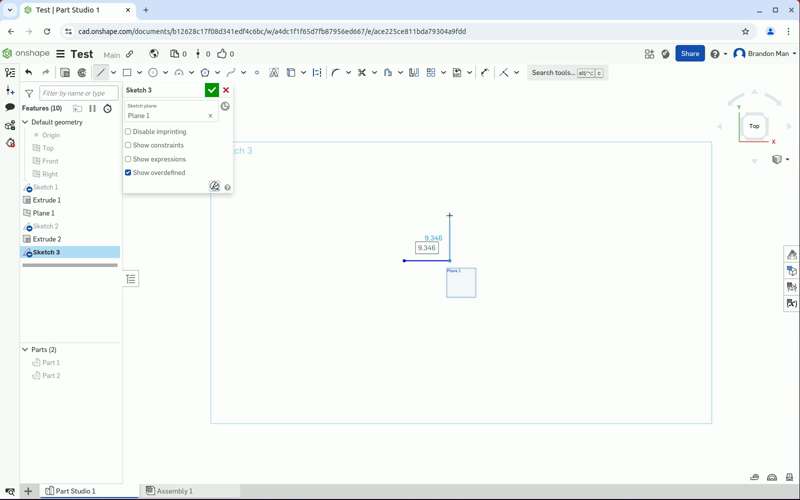
key_up(shift)
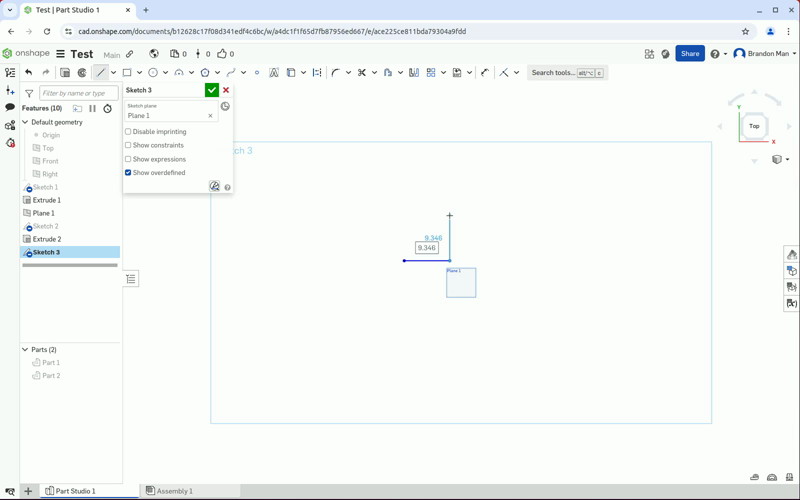
key_down(shift)
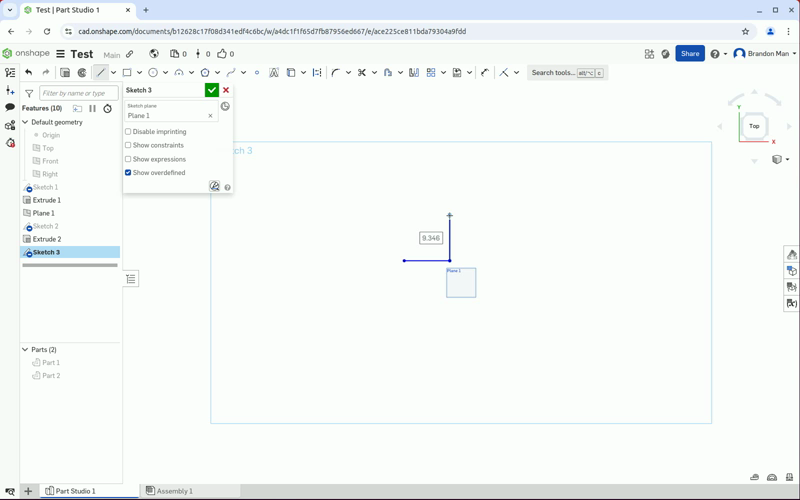
mouse_move(479, 215)
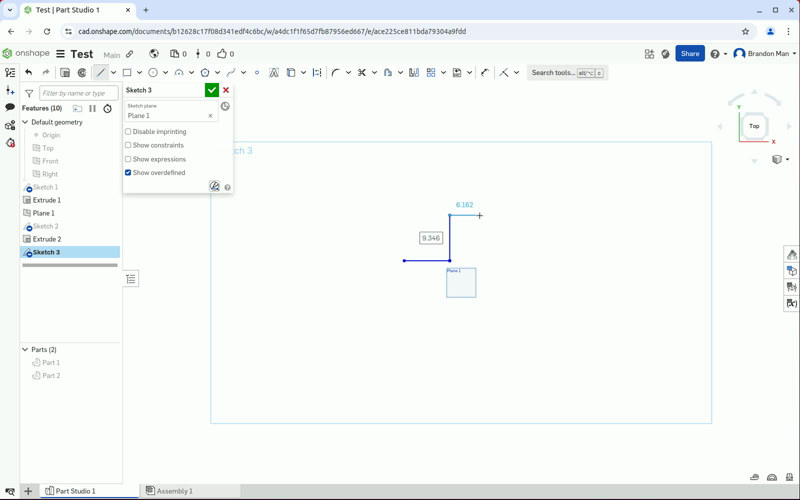
mouse_move(404, 215)
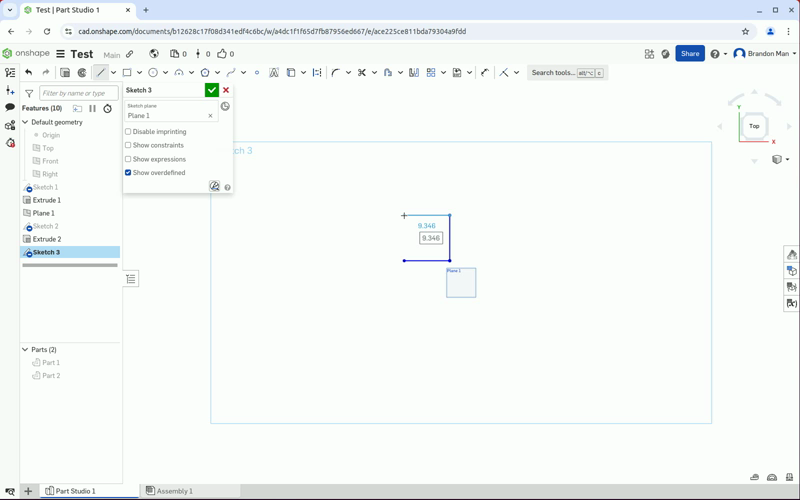
click(404, 215)
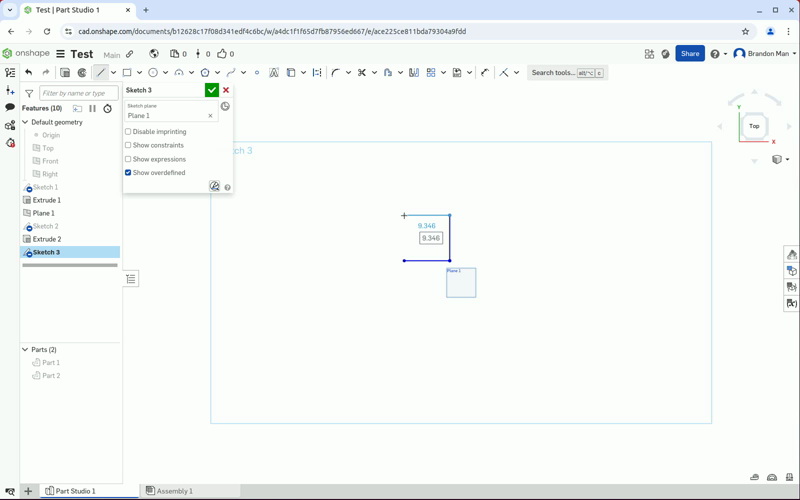
key_up(shift)
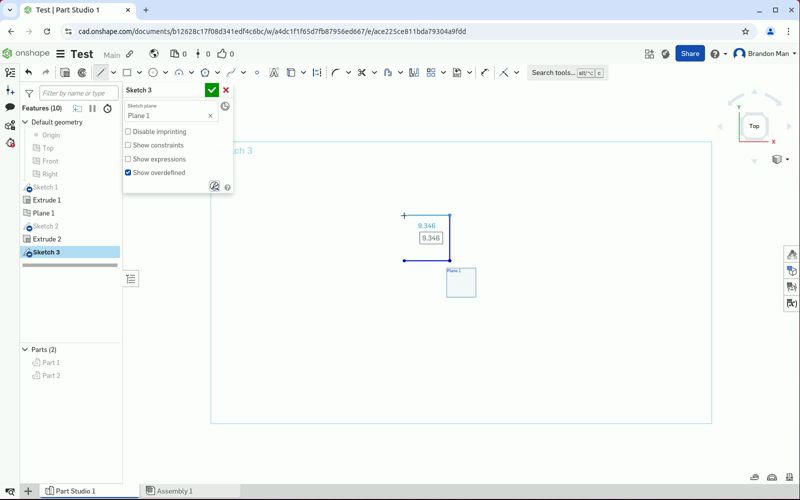
mouse_move(434, 215)
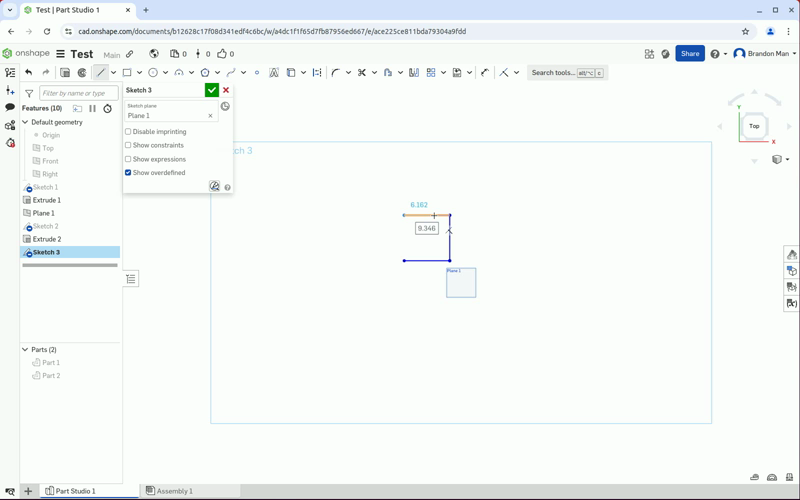
key_down(shift)
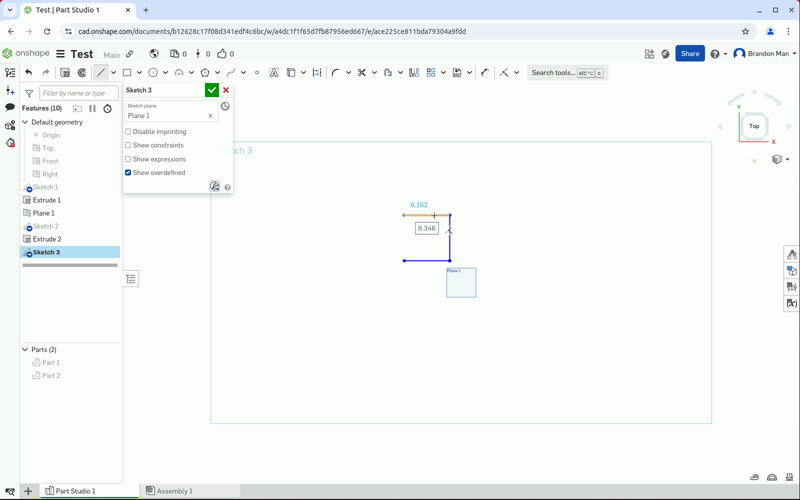
mouse_move(404, 260)
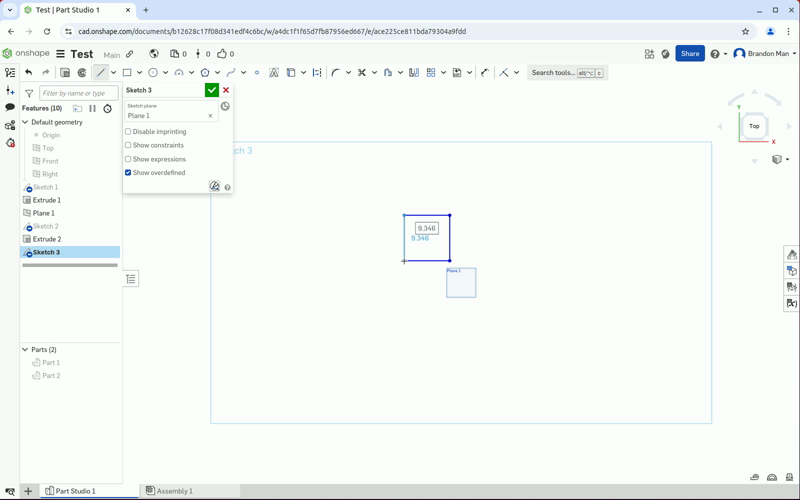
key_up(shift)
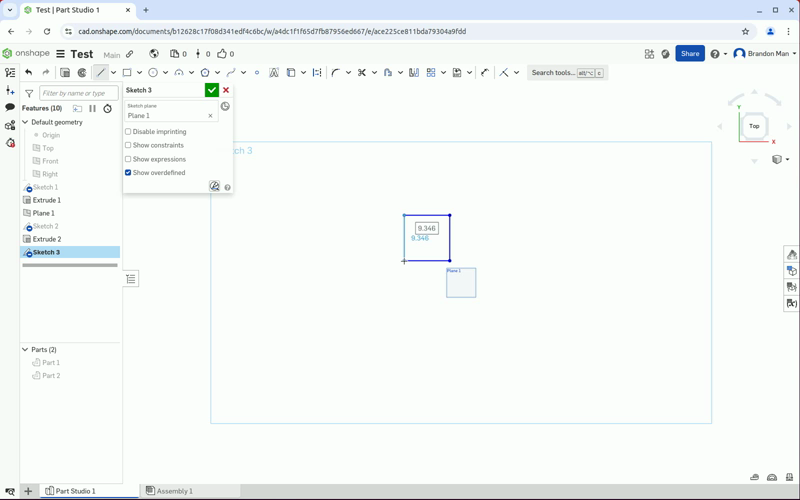
click(404, 260)
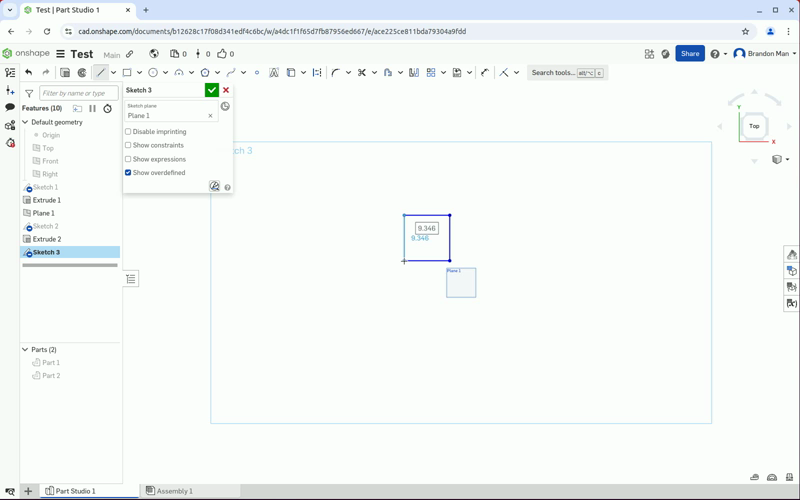
key(esc)
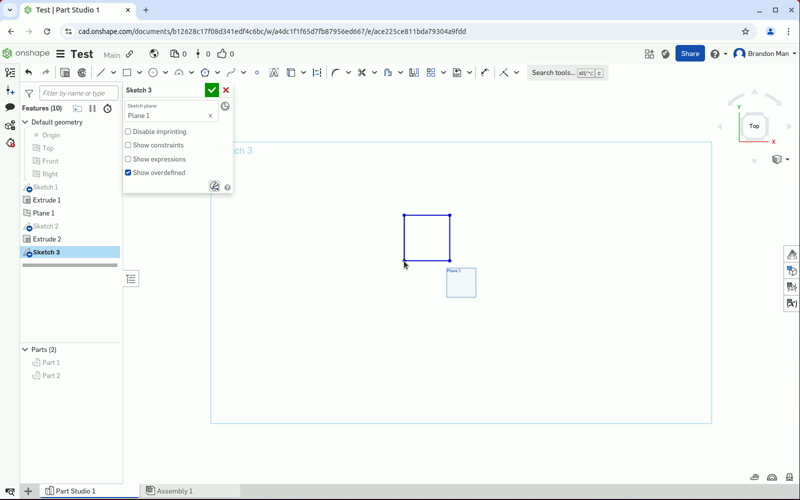
mouse_move(447, 251)
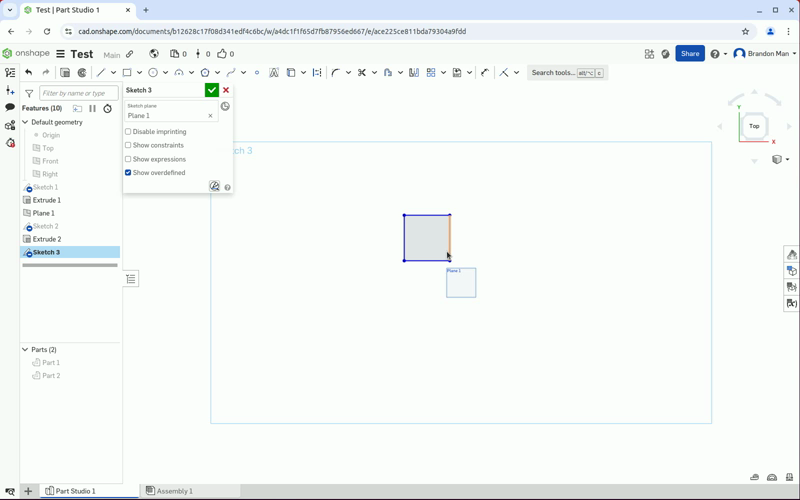
click(447, 251)
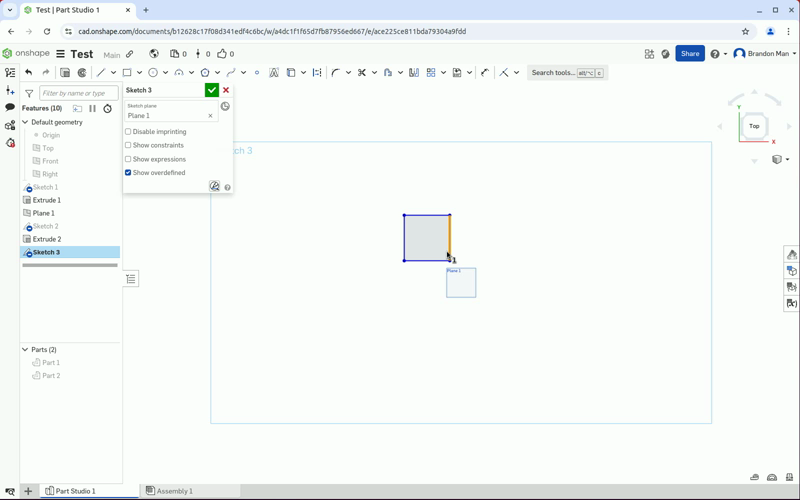
mouse_move(73, 352)
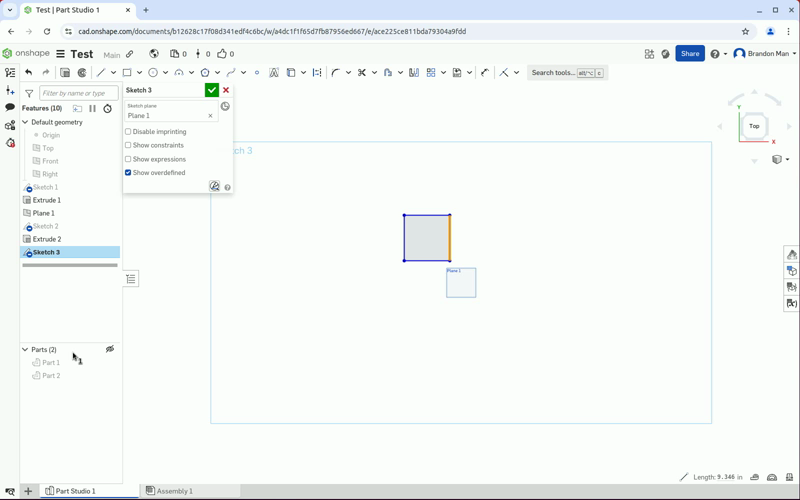
key(shift+y)
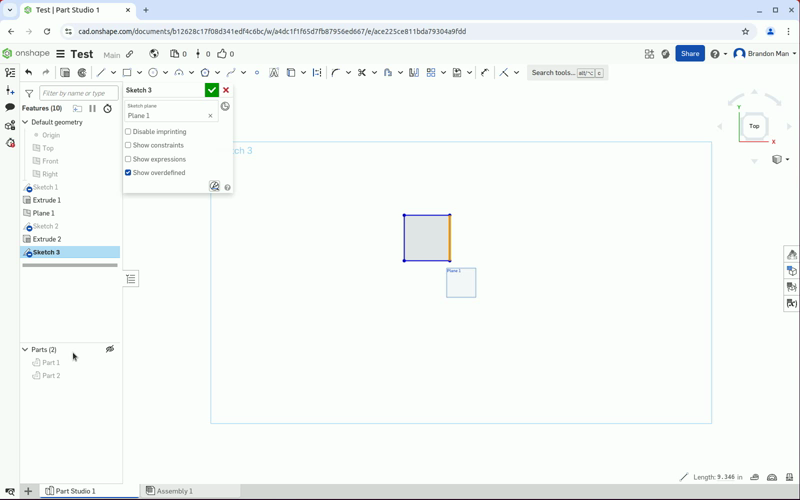
key(shift+e)
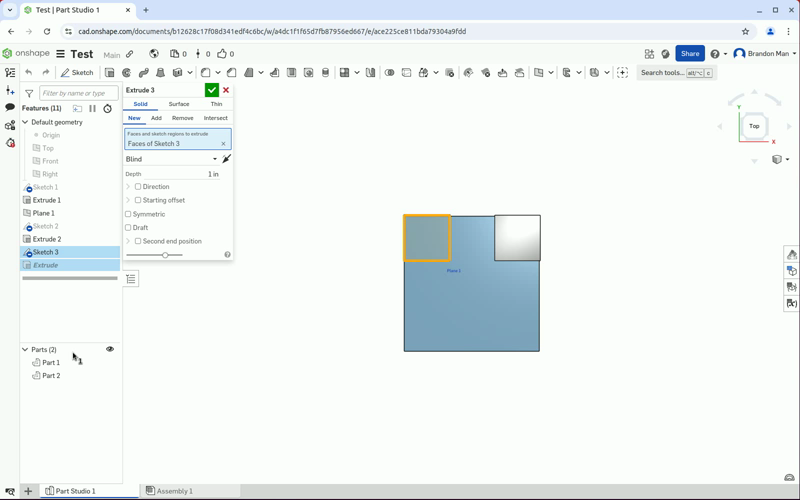
mouse_move(143, 106)
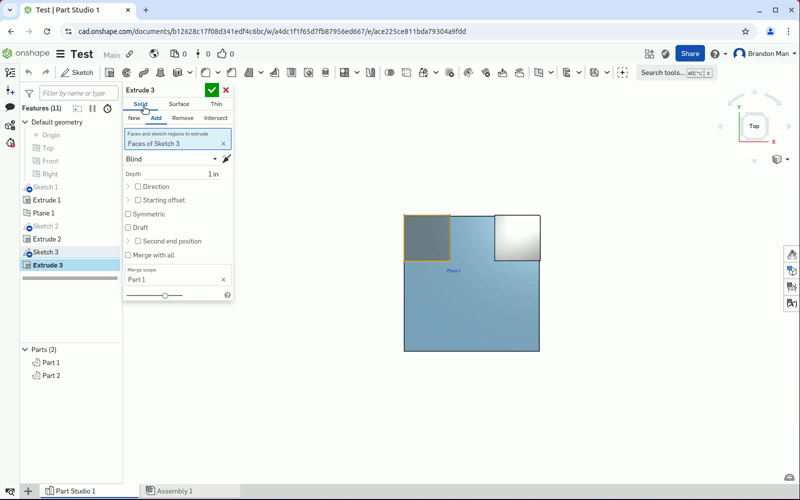
click(143, 106)
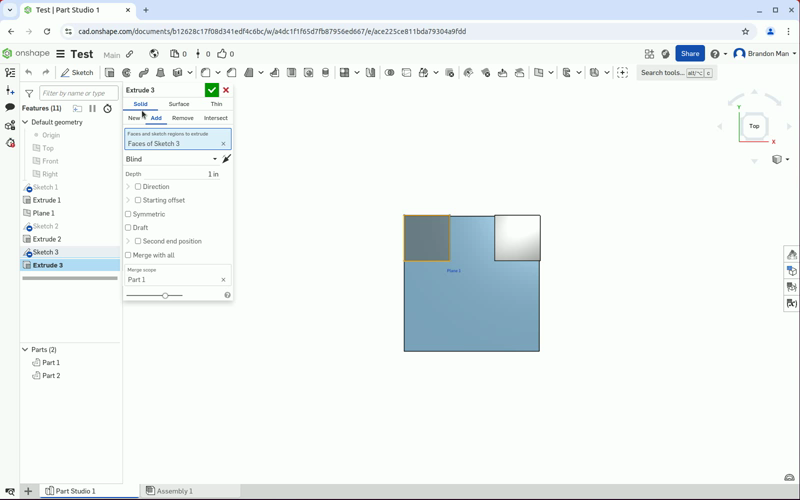
mouse_move(137, 120)
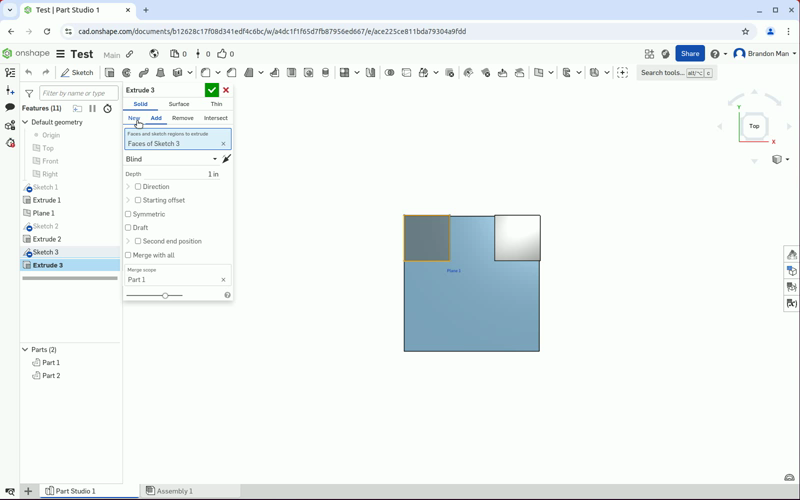
click(137, 120)
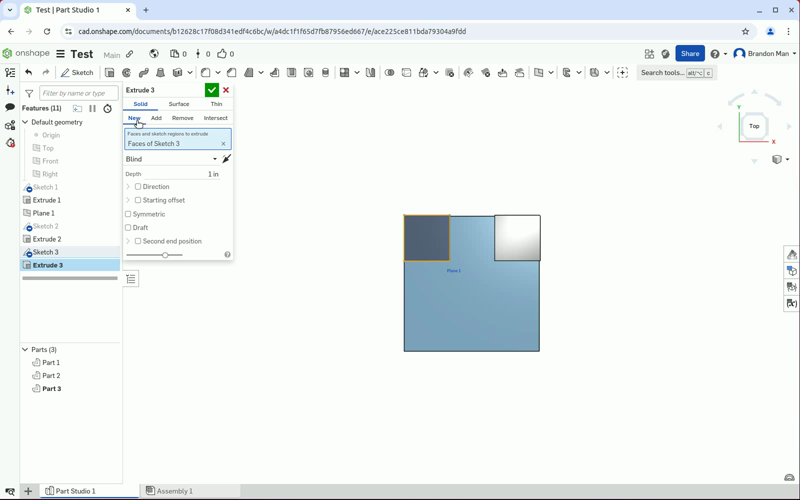
key(tab, 4)
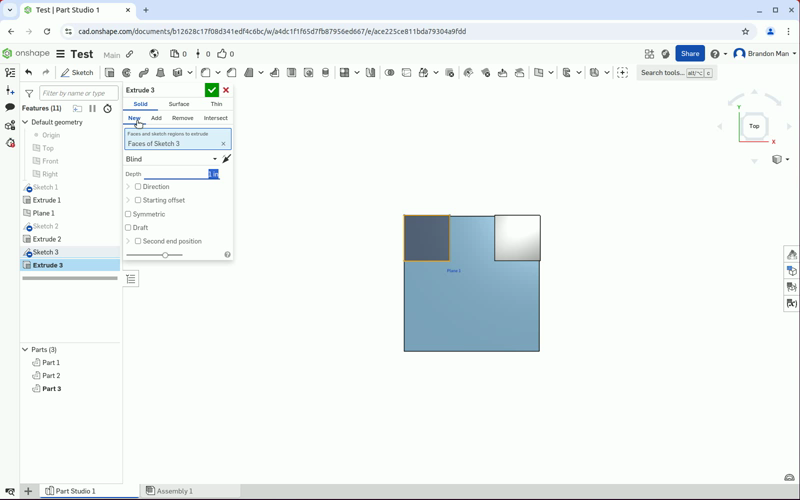
text(13.961)
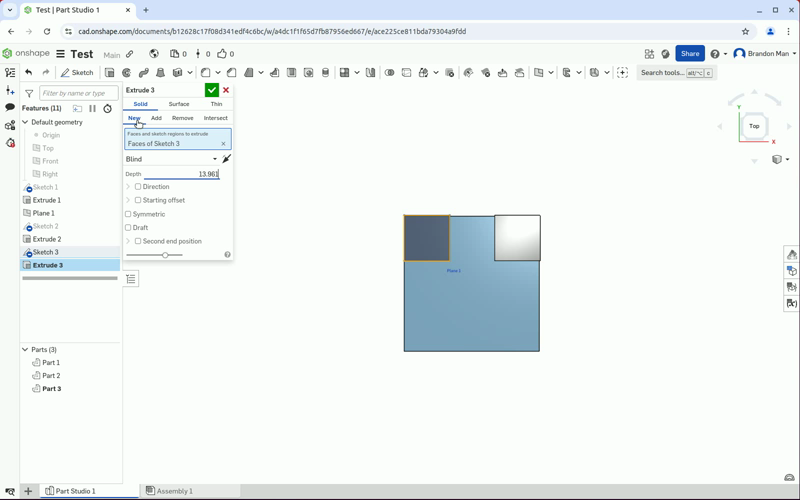
key(enter)
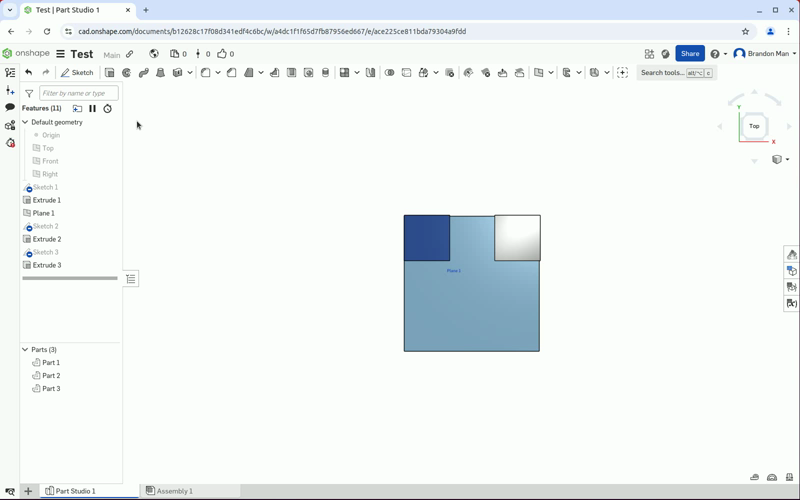
key(shift+h)
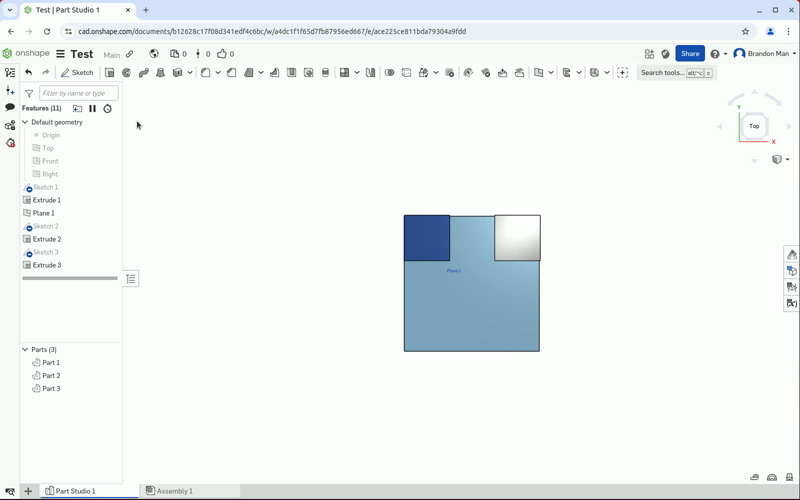
key(shift+h)
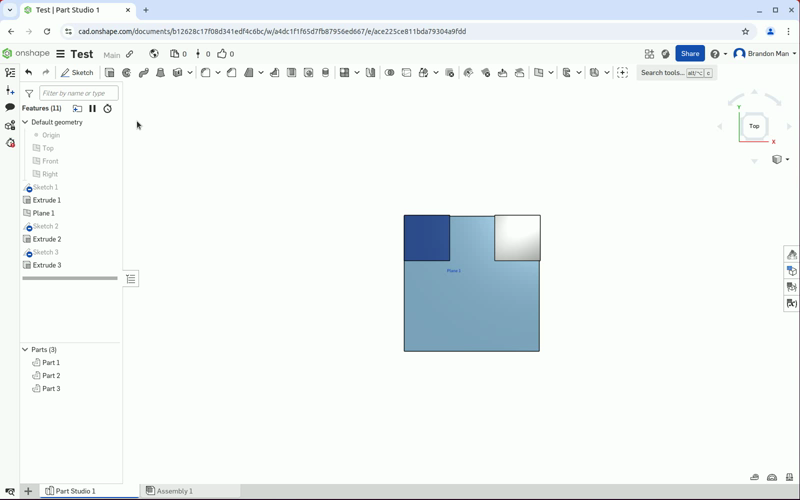
mouse_move(73, 189)
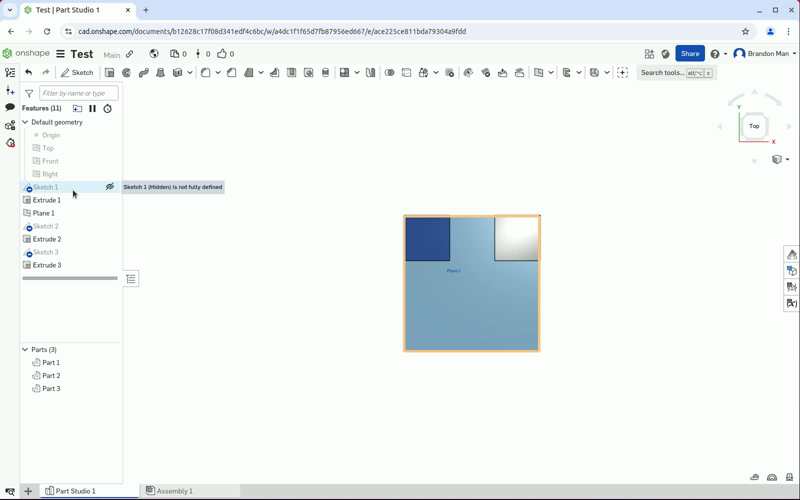
click(73, 189)
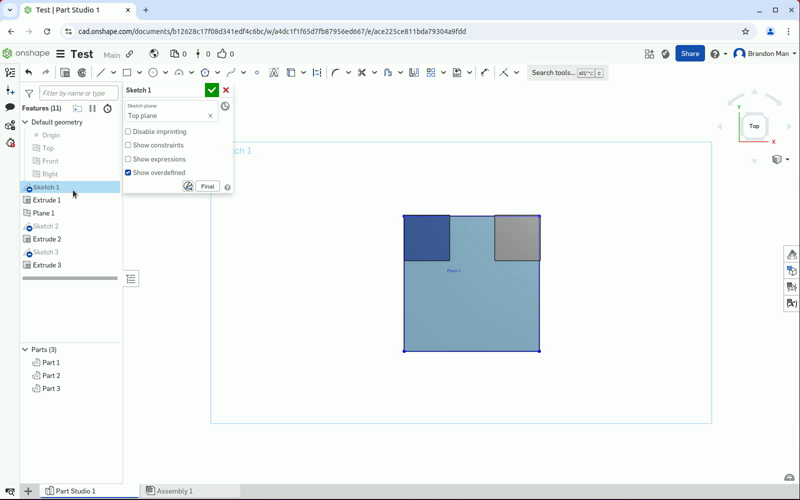
mouse_move(229, 92)
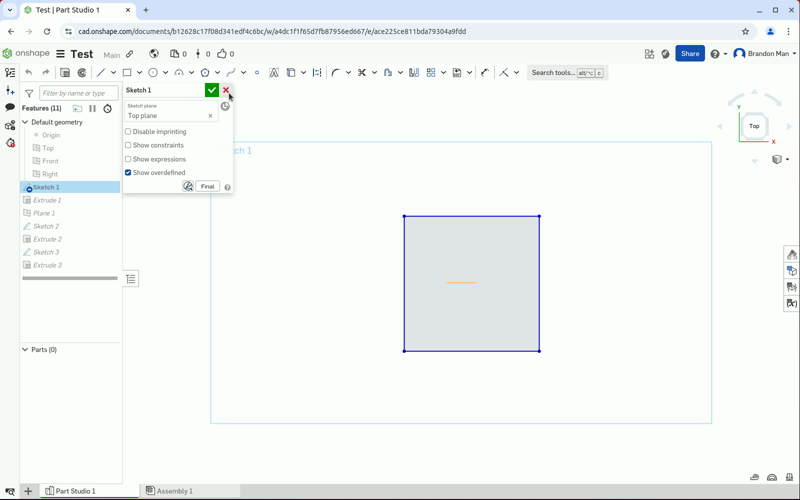
click(229, 92)
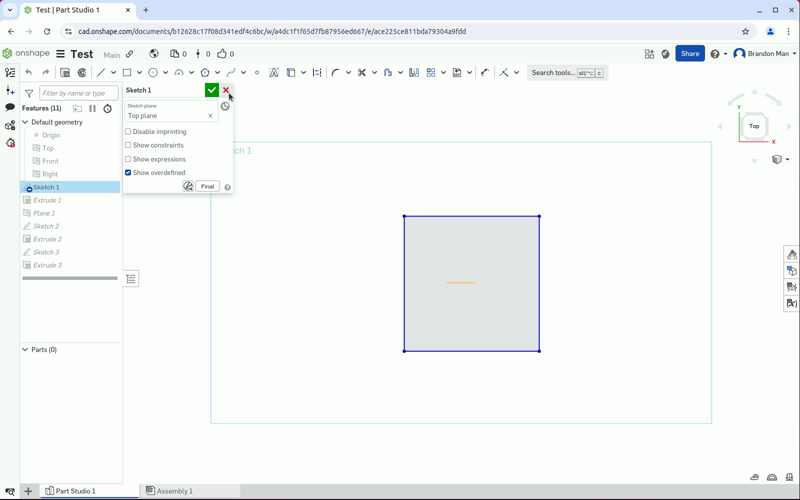
key(shift+s)
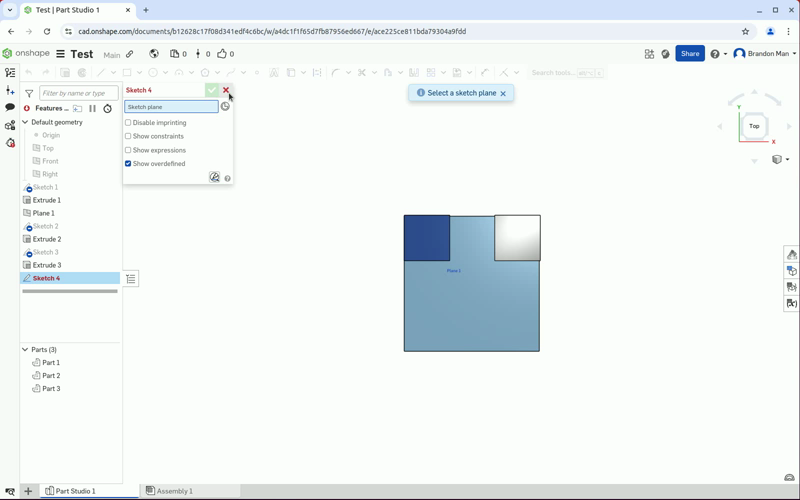
mouse_move(73, 215)
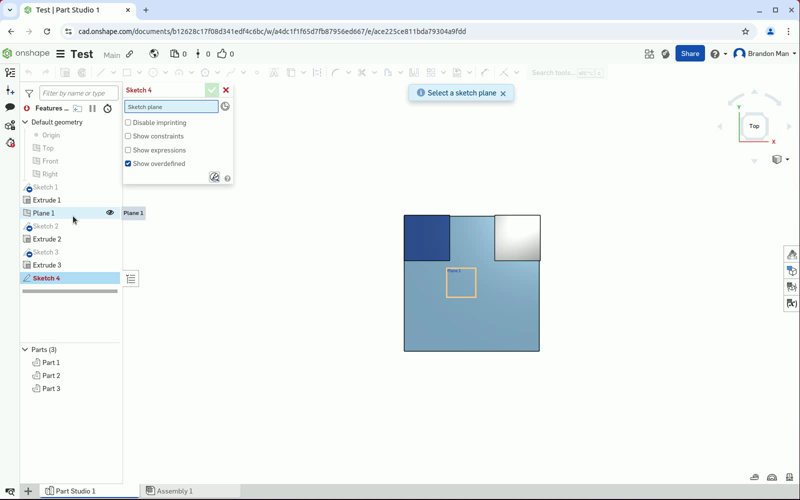
click(73, 215)
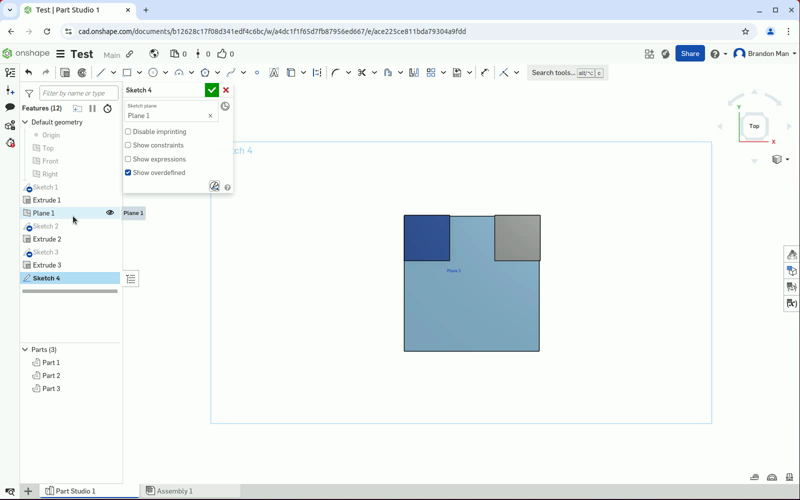
mouse_move(73, 352)
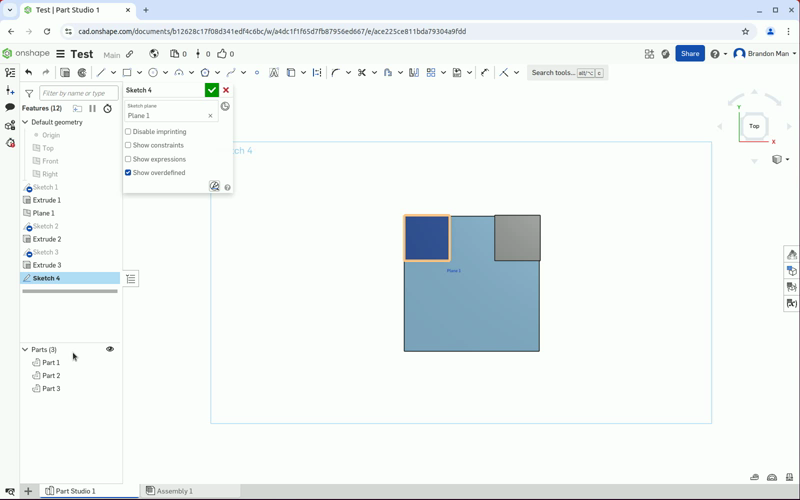
key(y)
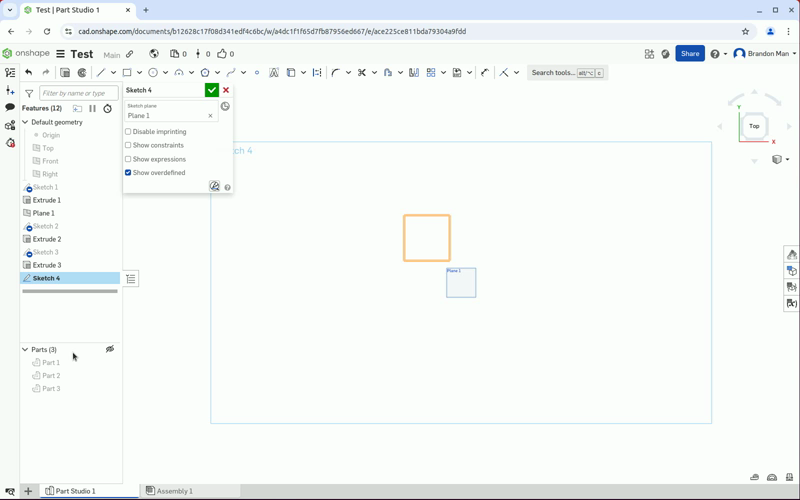
key(l)
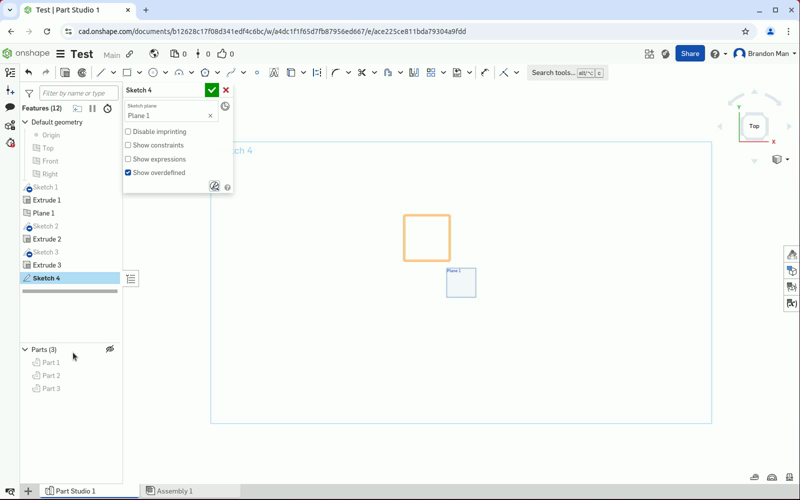
key_down(shift)
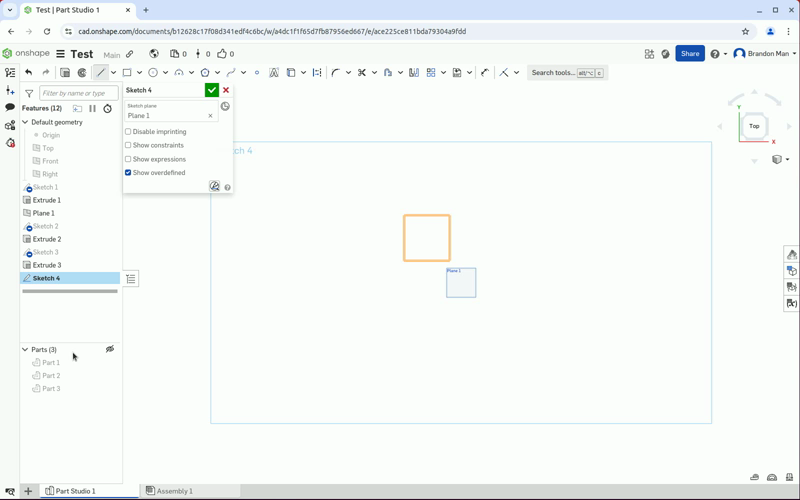
mouse_move(404, 351)
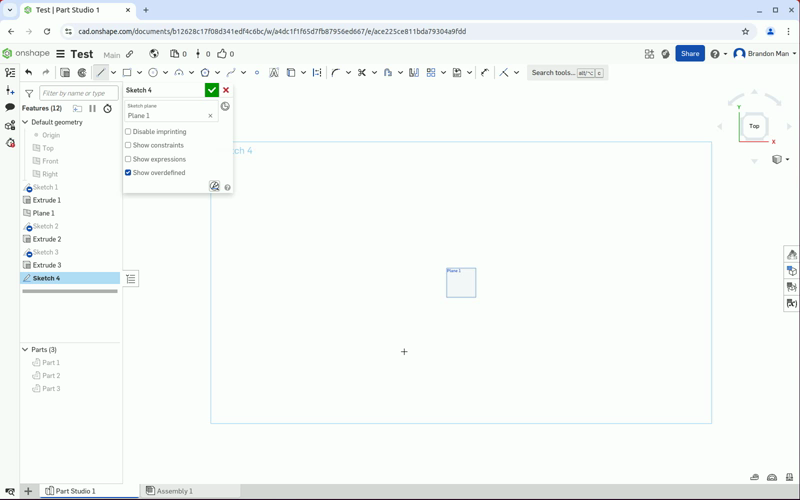
click(404, 351)
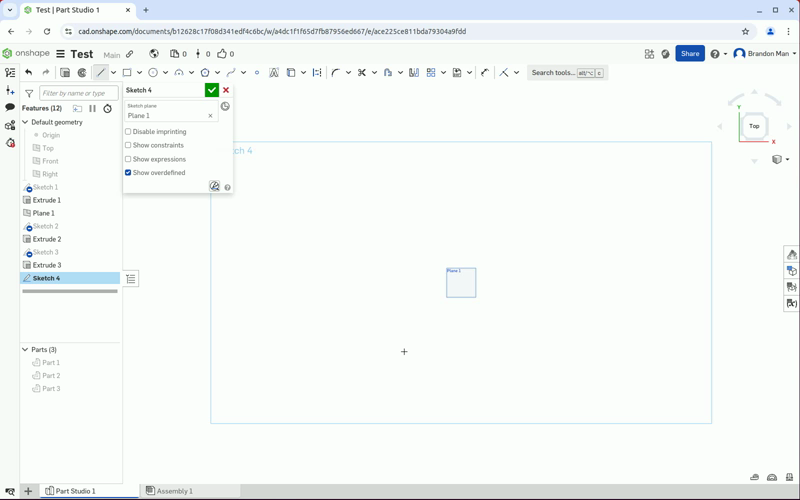
key_up(shift)
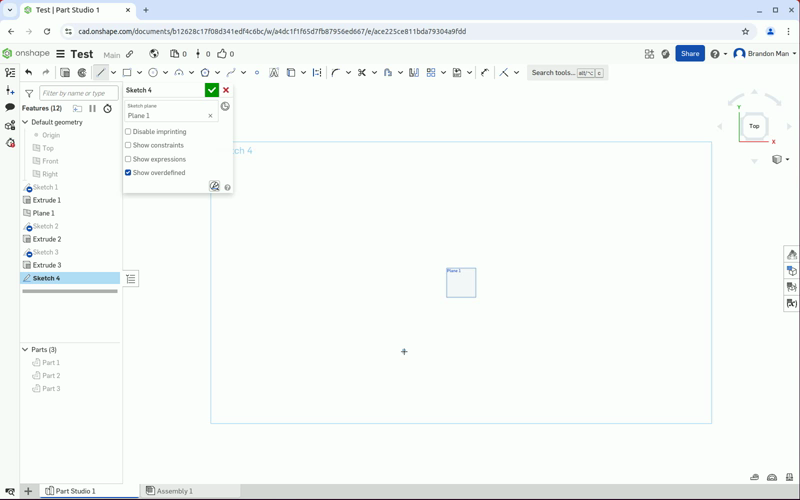
key_down(shift)
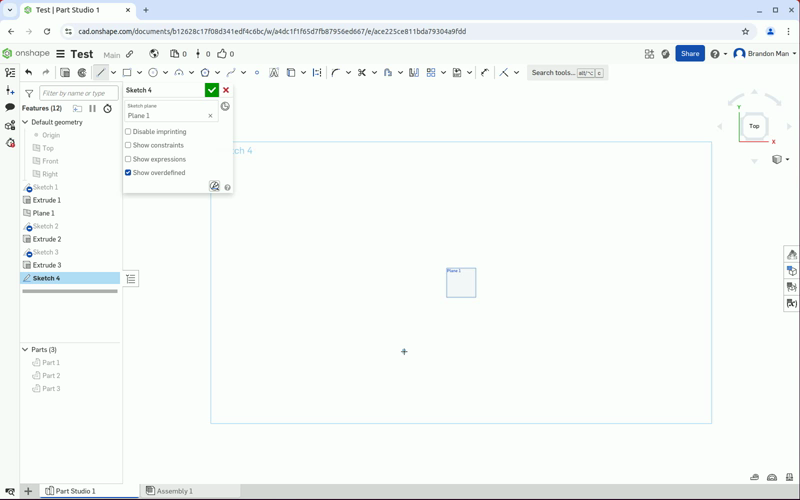
mouse_move(434, 351)
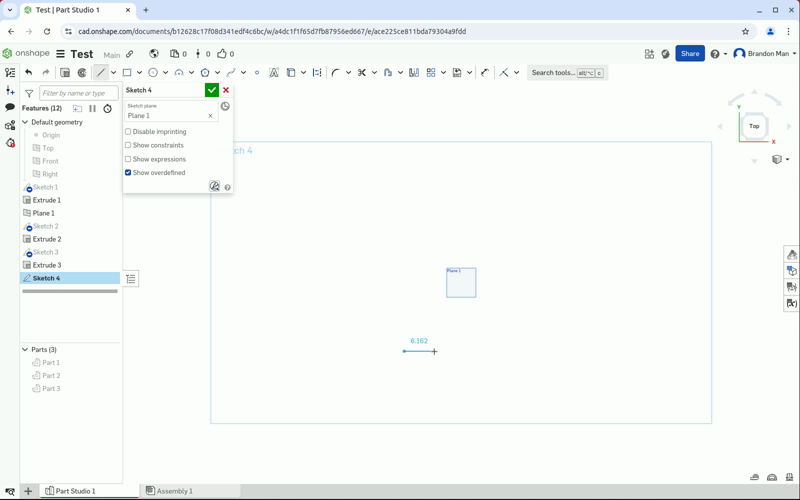
mouse_move(449, 351)
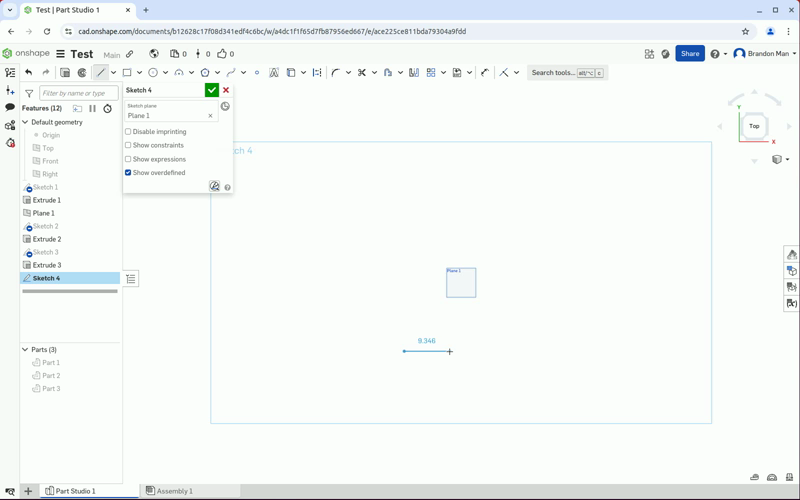
click(449, 351)
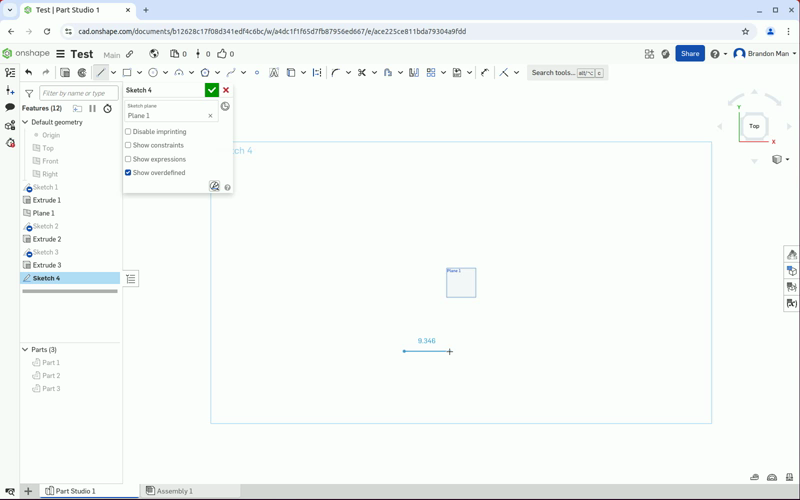
key_up(shift)
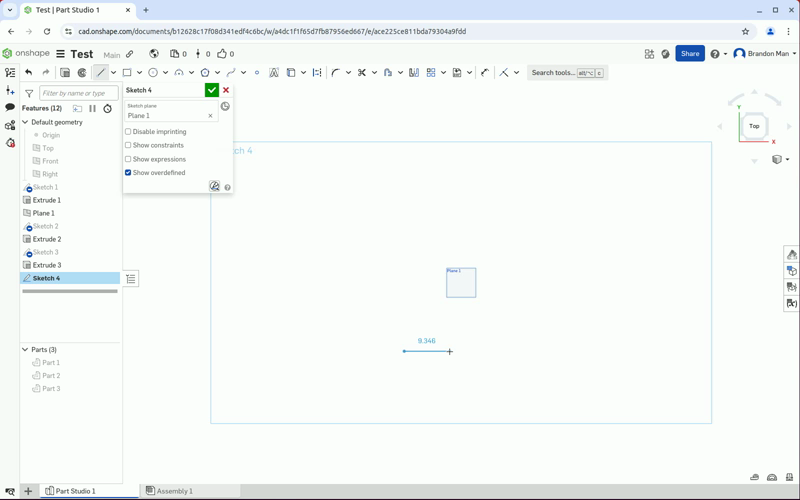
key_down(shift)
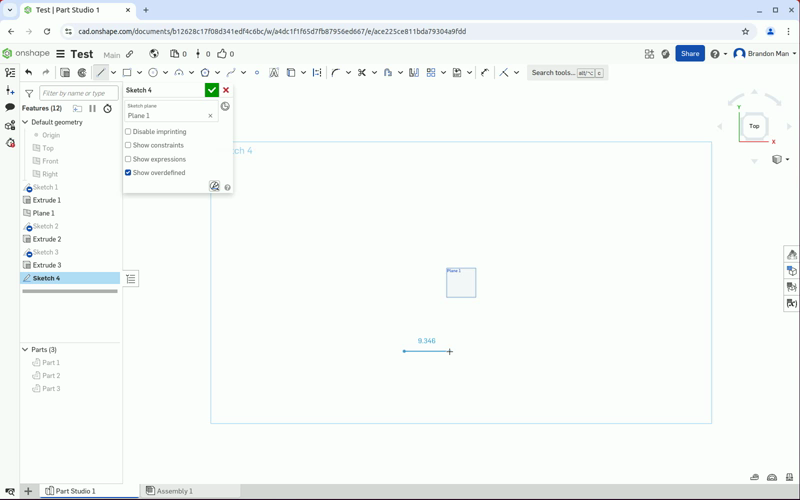
mouse_move(479, 351)
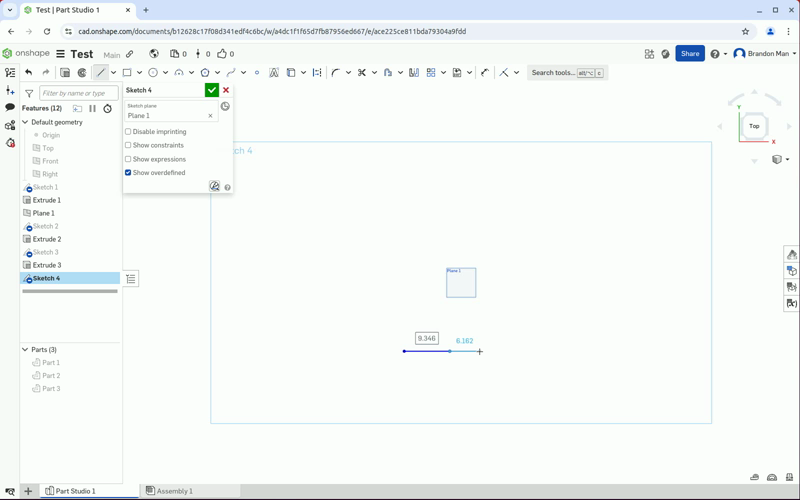
mouse_move(449, 305)
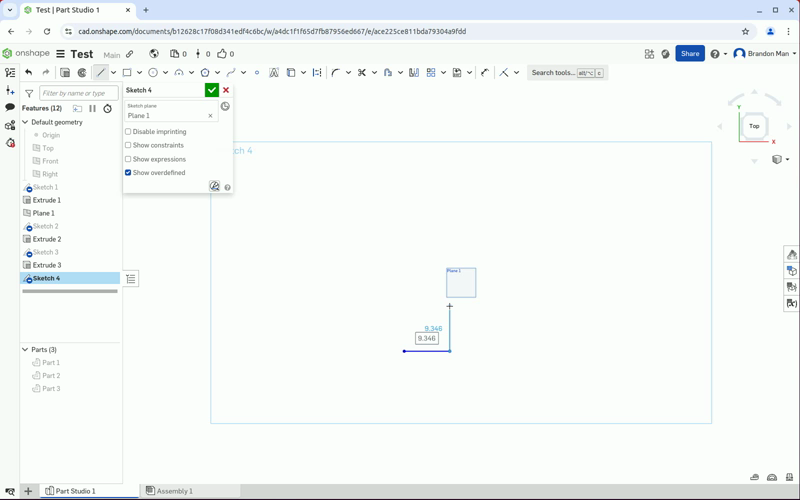
click(449, 305)
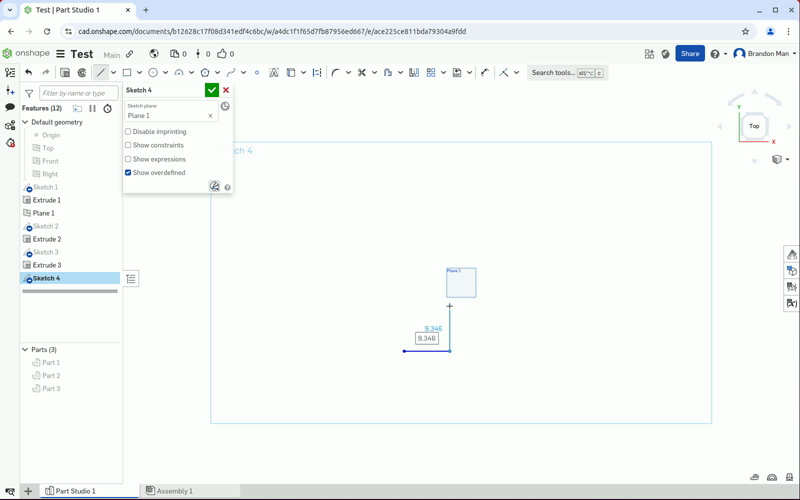
key_up(shift)
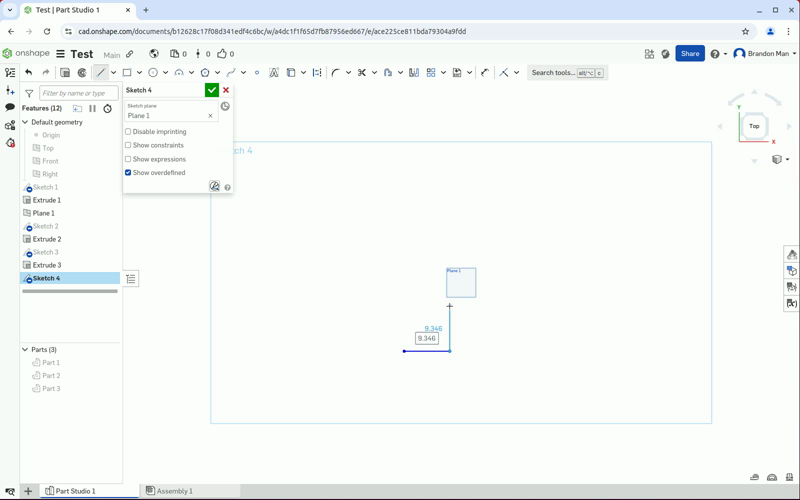
key_down(shift)
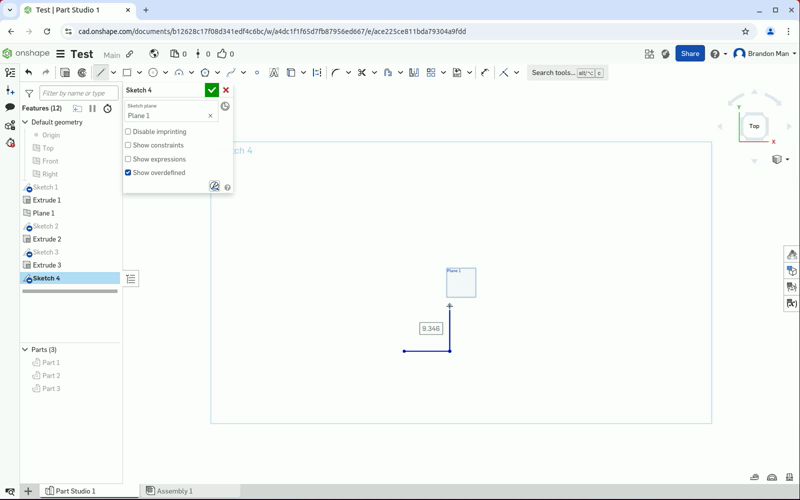
mouse_move(479, 305)
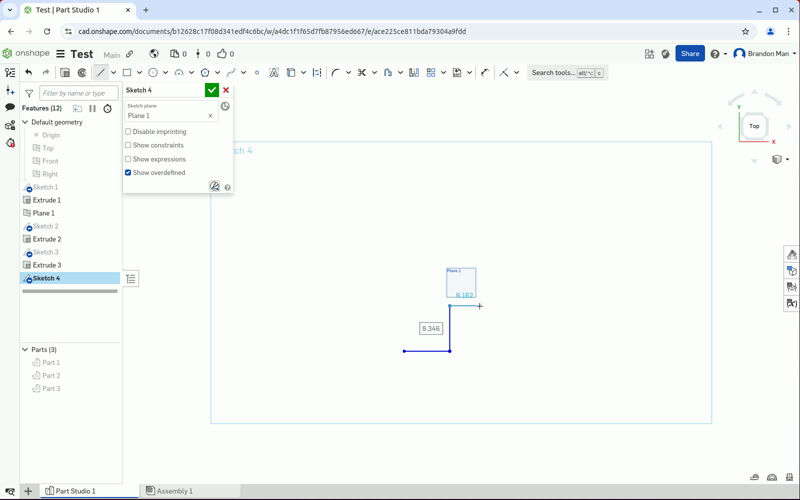
mouse_move(404, 305)
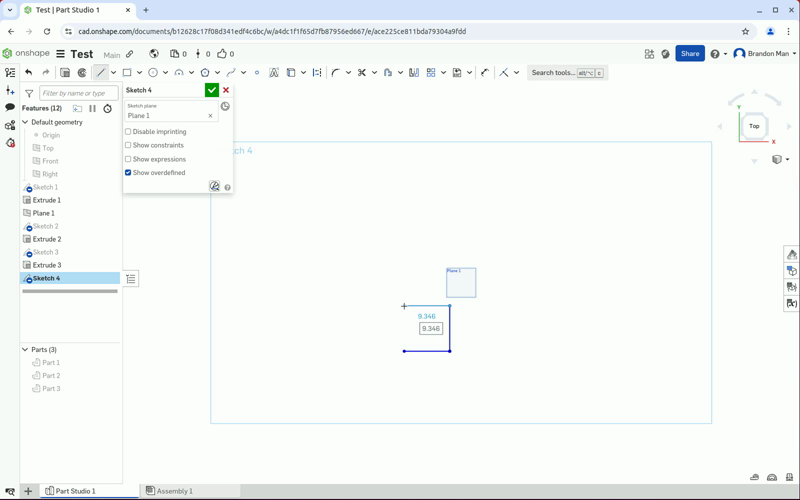
click(404, 305)
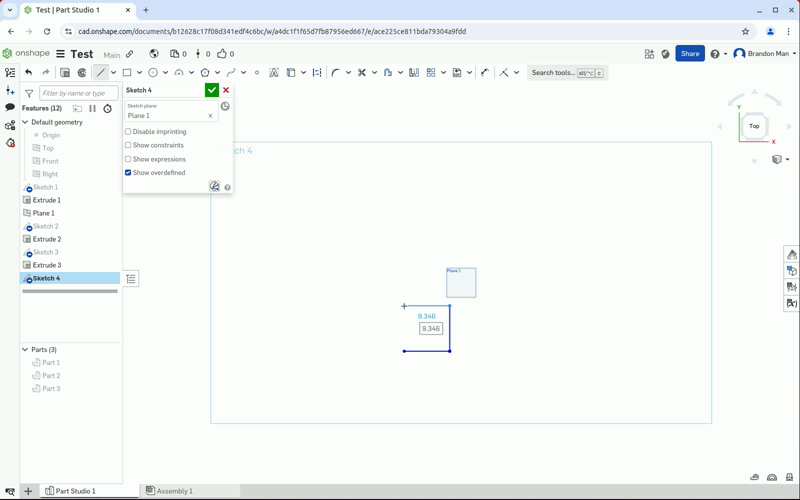
key_up(shift)
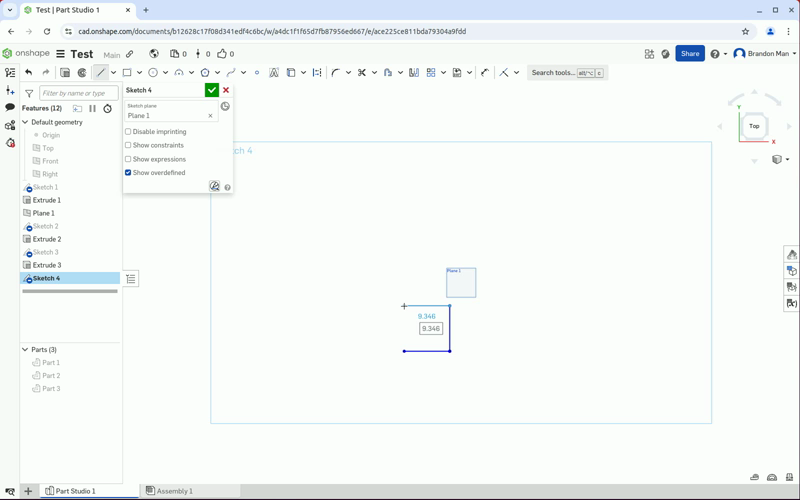
mouse_move(434, 305)
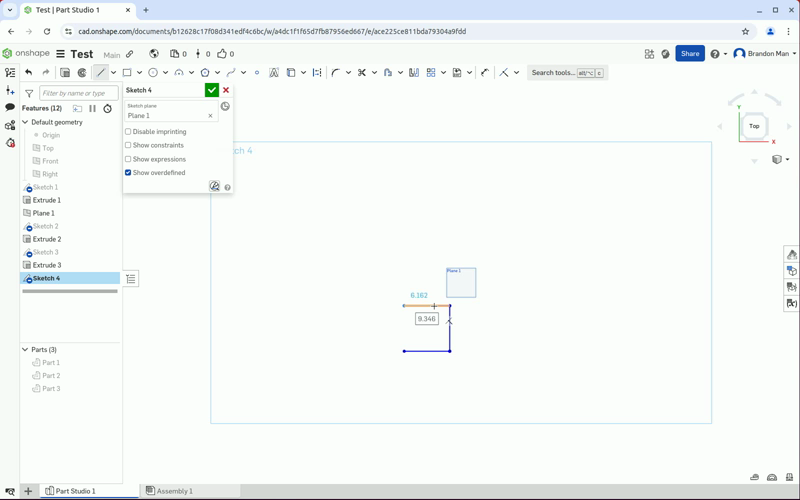
key_down(shift)
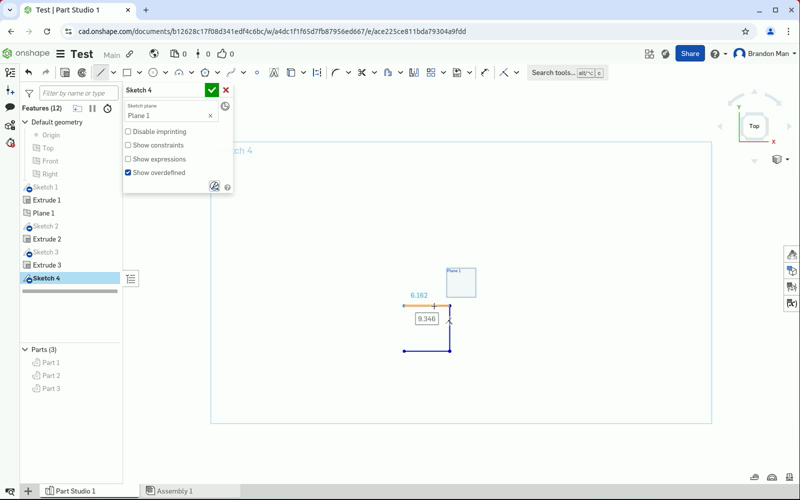
mouse_move(404, 351)
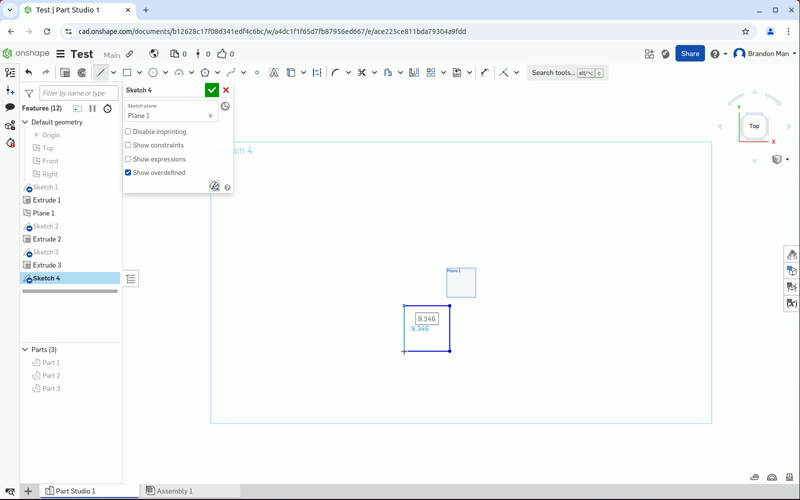
key_up(shift)
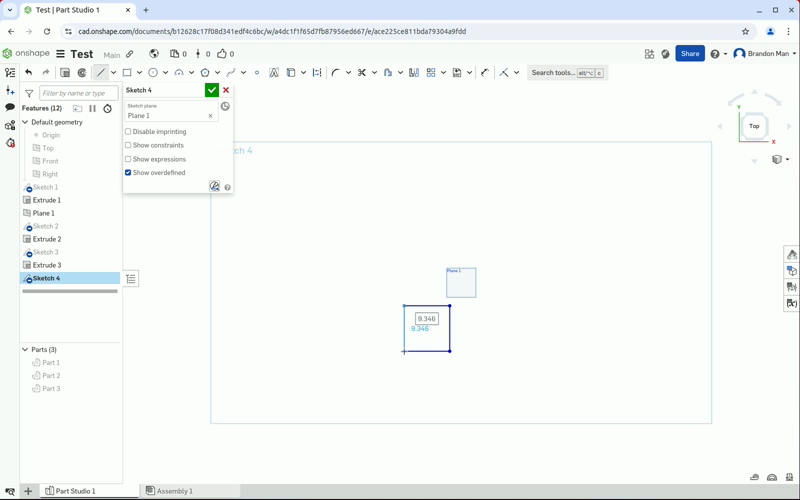
click(404, 351)
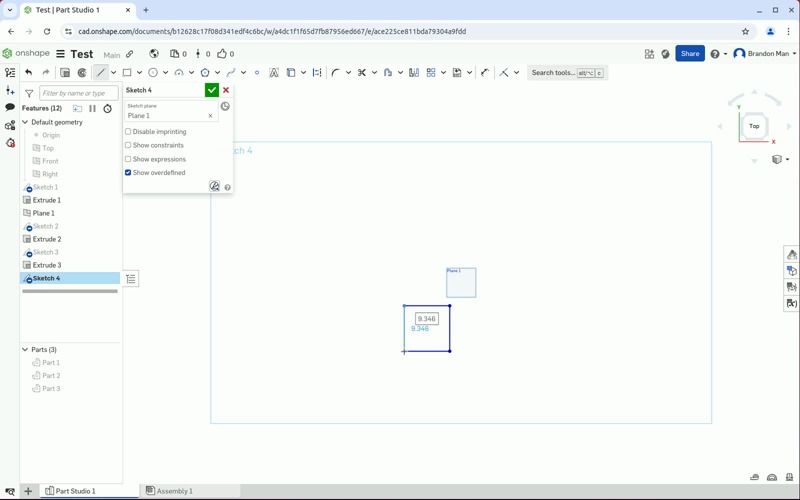
key(esc)
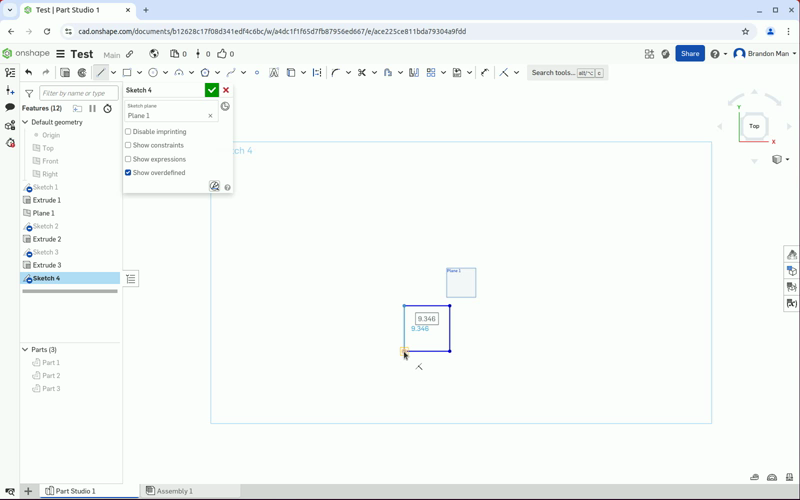
mouse_move(426, 345)
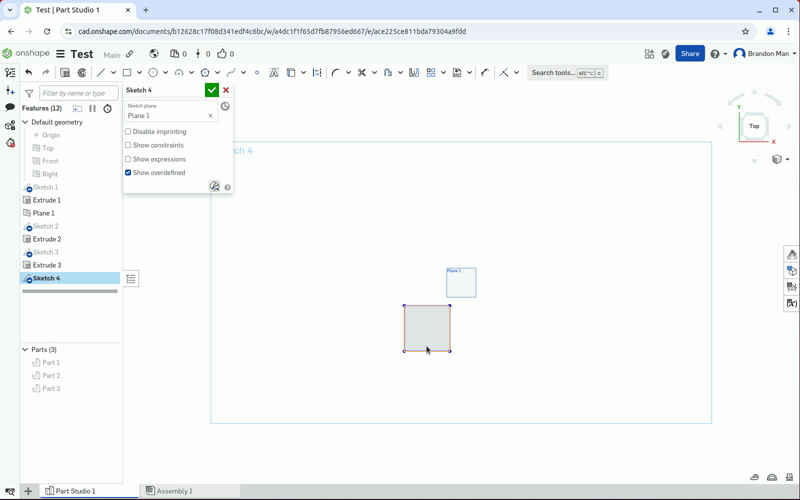
click(426, 345)
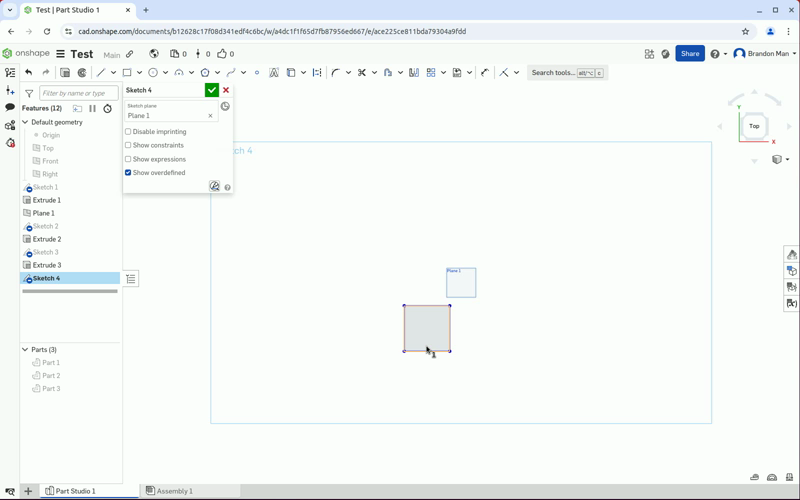
mouse_move(73, 352)
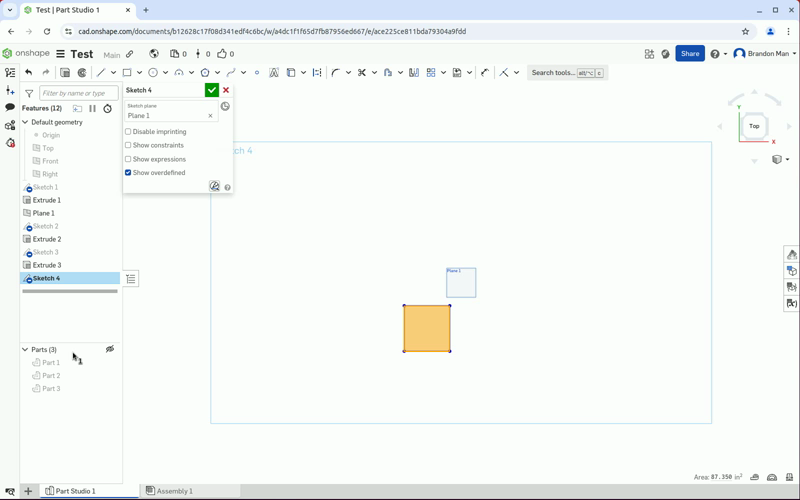
key(shift+y)
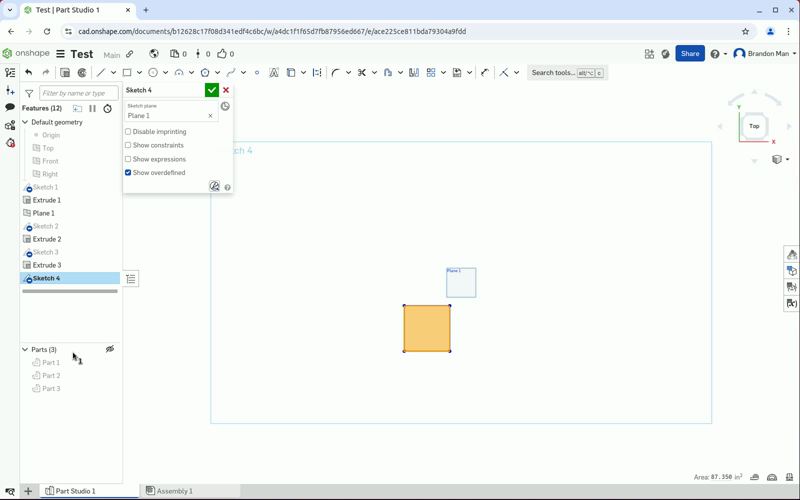
key(shift+e)
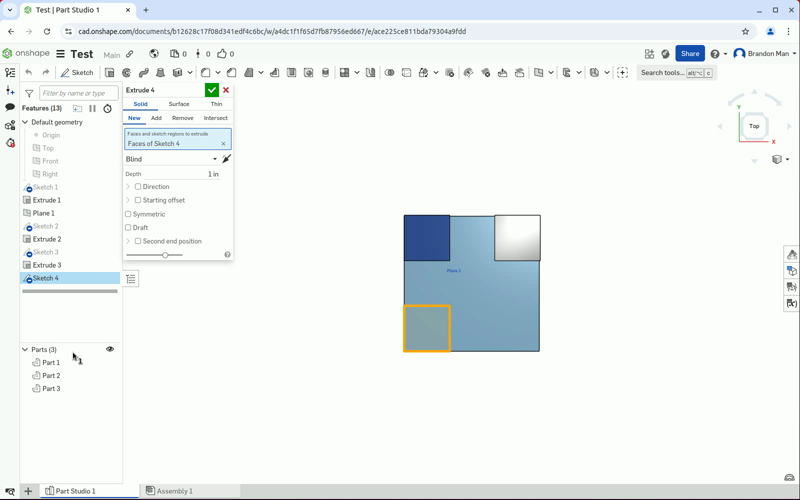
mouse_move(143, 106)
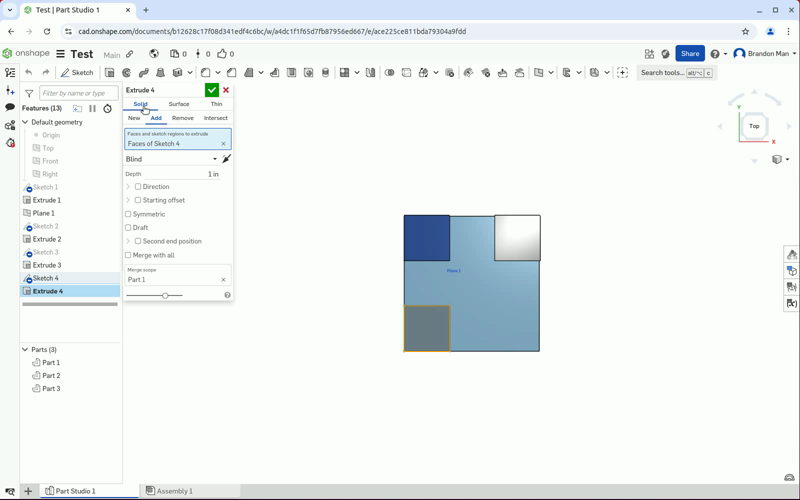
click(143, 106)
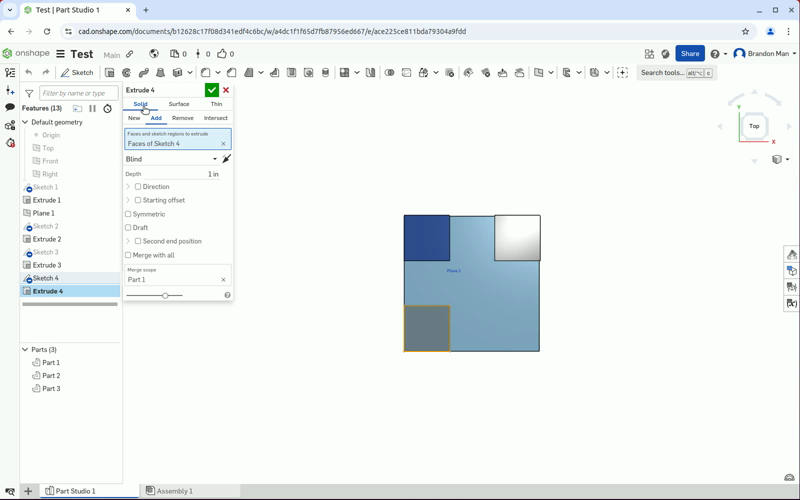
mouse_move(137, 120)
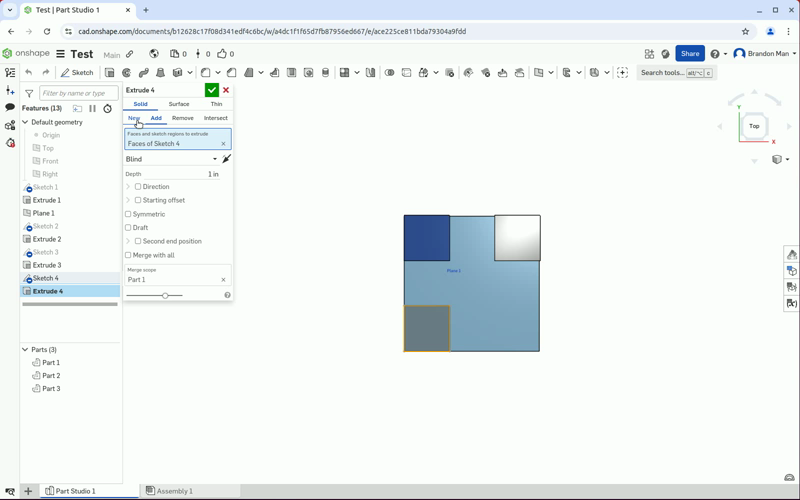
click(137, 120)
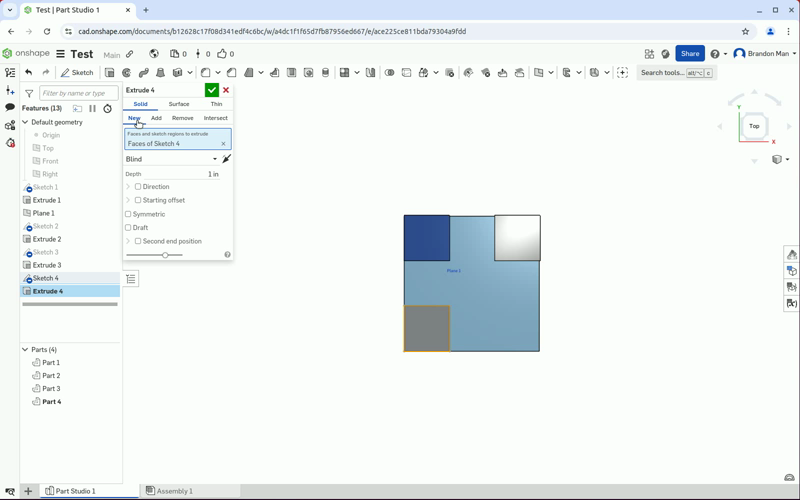
key(tab, 4)
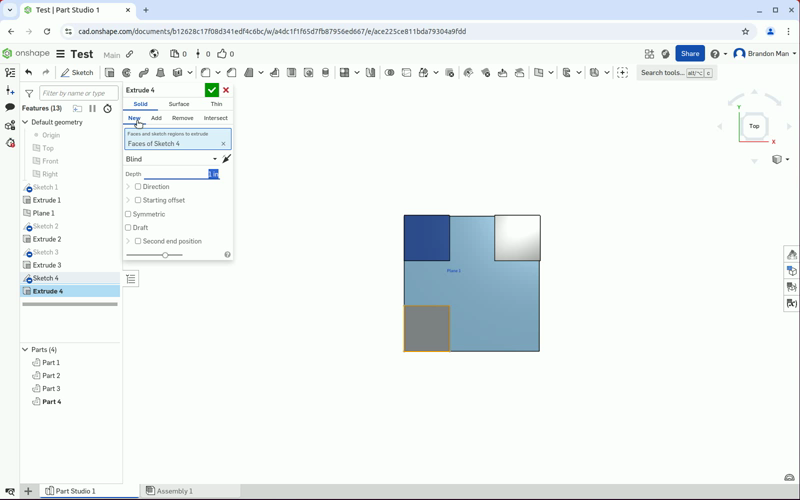
text(9.147)
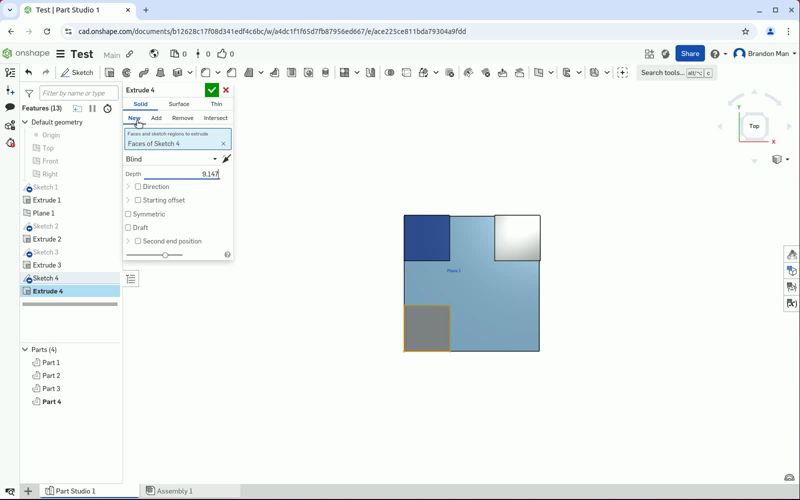
key(enter)
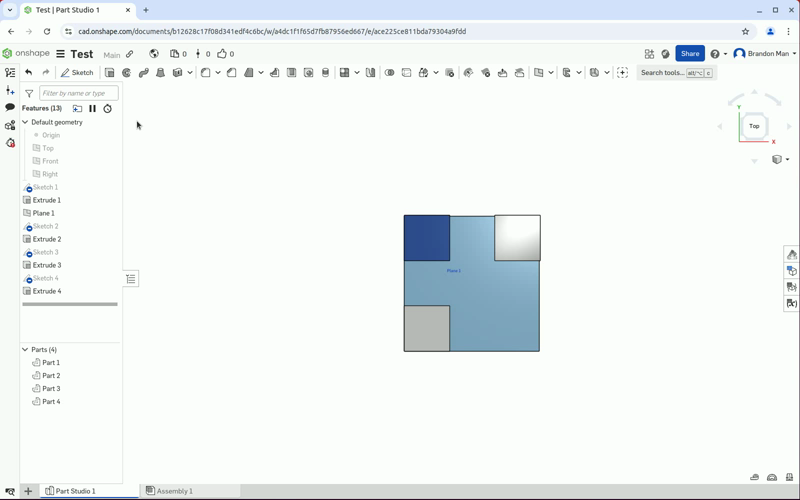
key(shift+h)
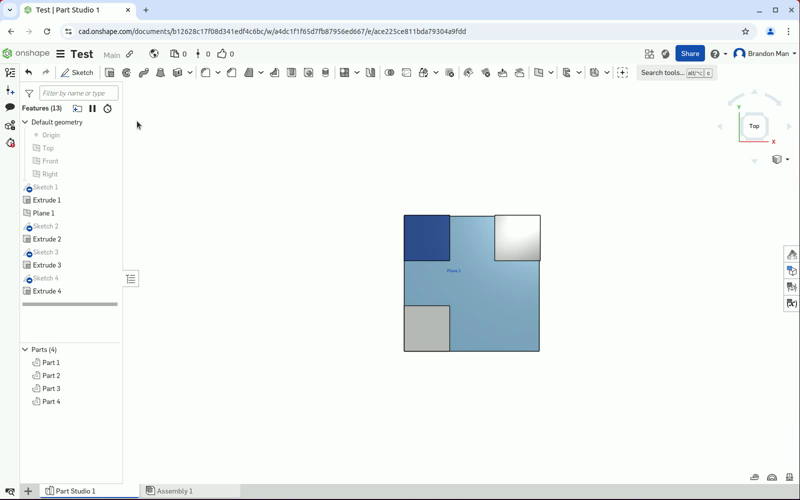
key(shift+h)
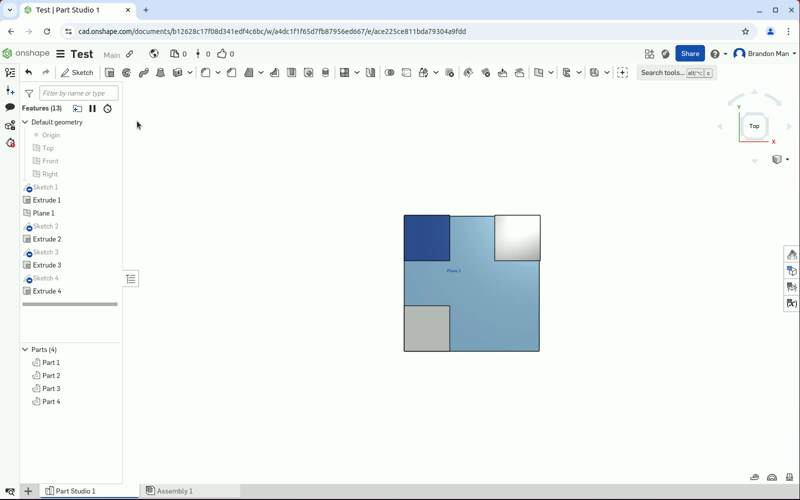
mouse_move(73, 189)
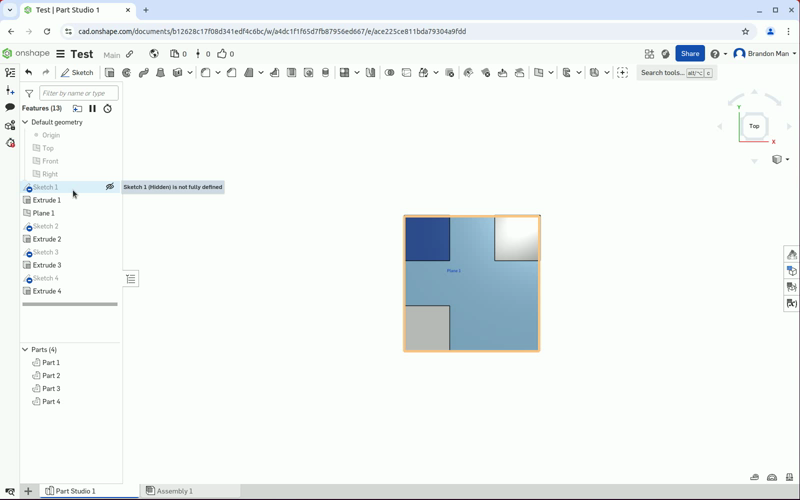
click(73, 189)
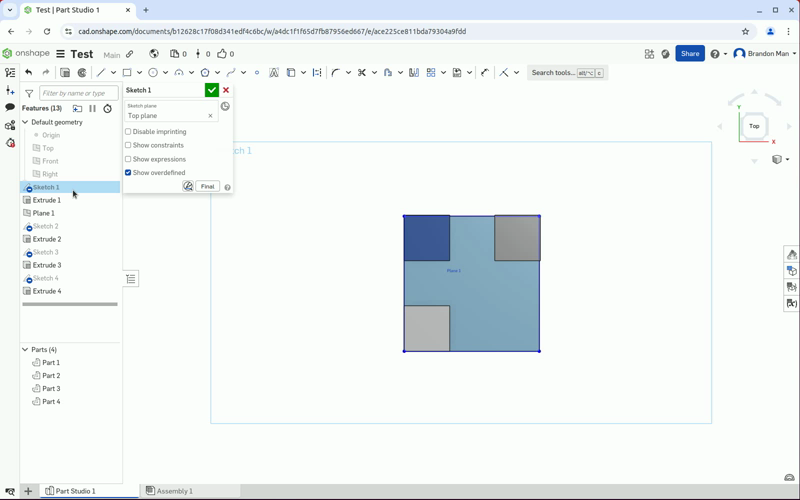
mouse_move(229, 92)
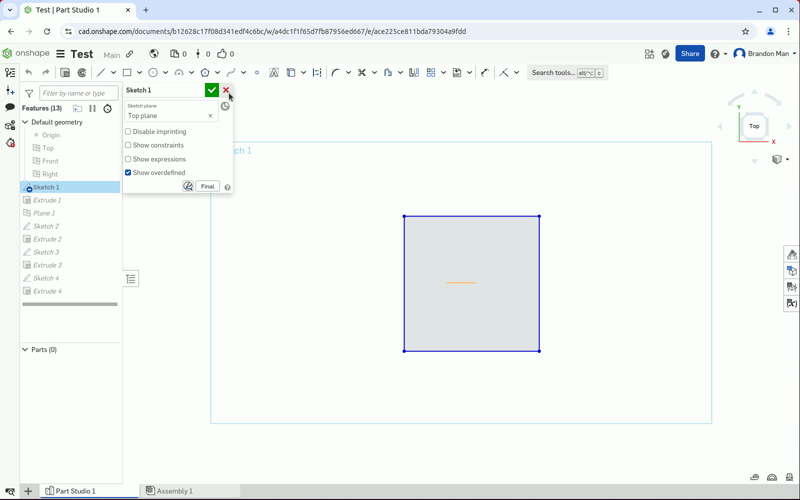
click(229, 92)
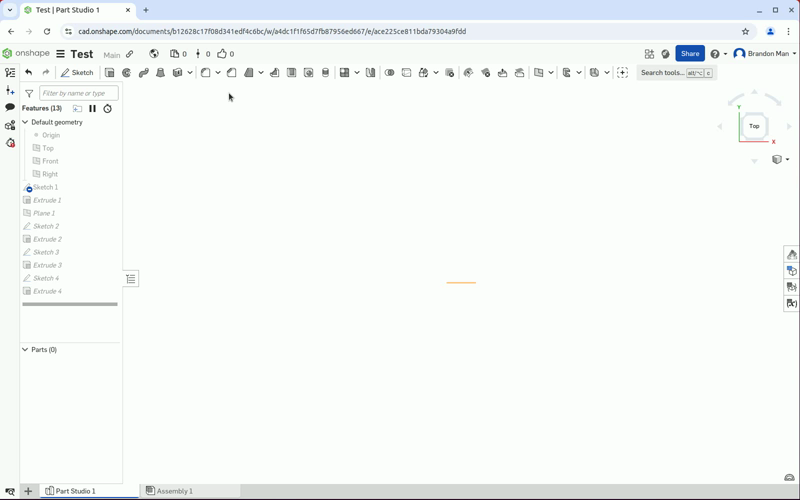
key(shift+s)
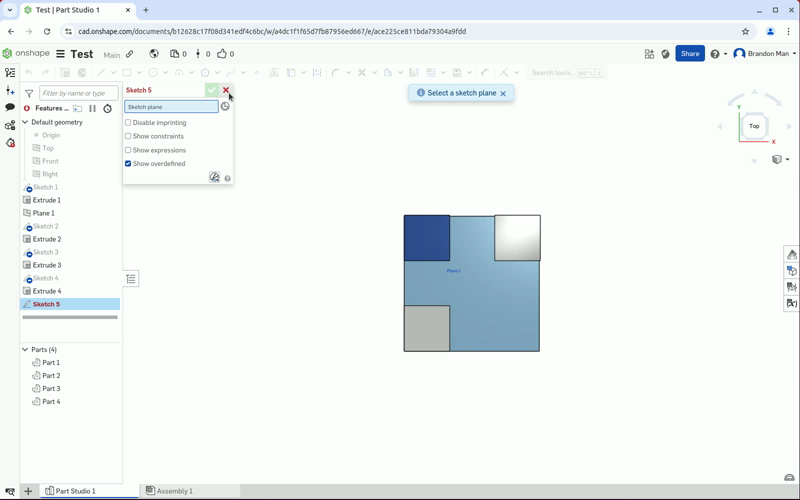
mouse_move(73, 215)
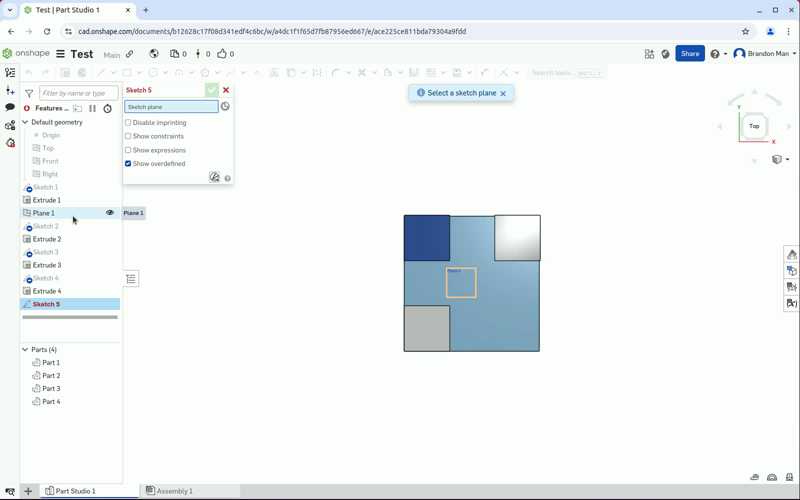
click(73, 215)
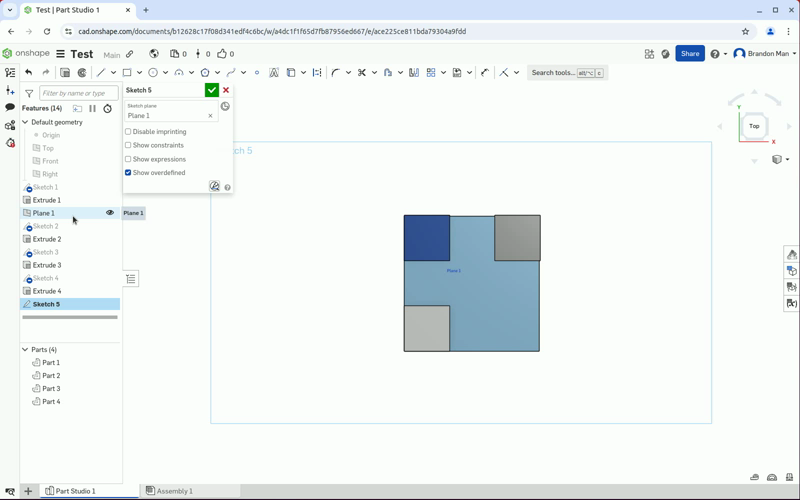
mouse_move(73, 352)
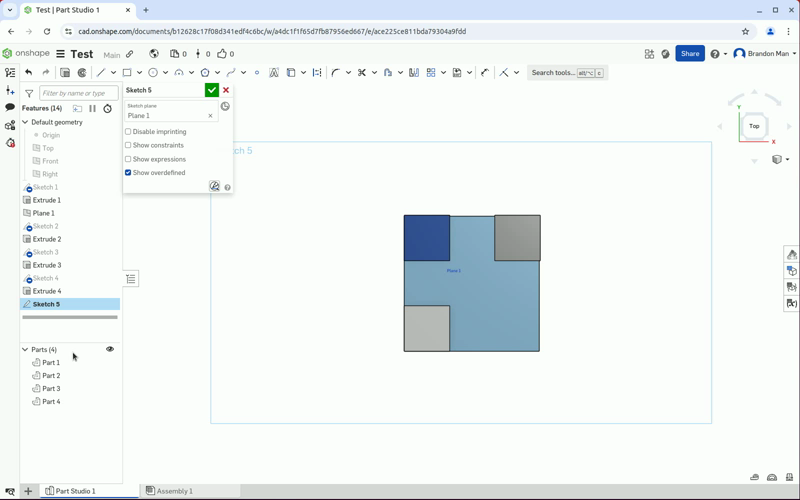
key(y)
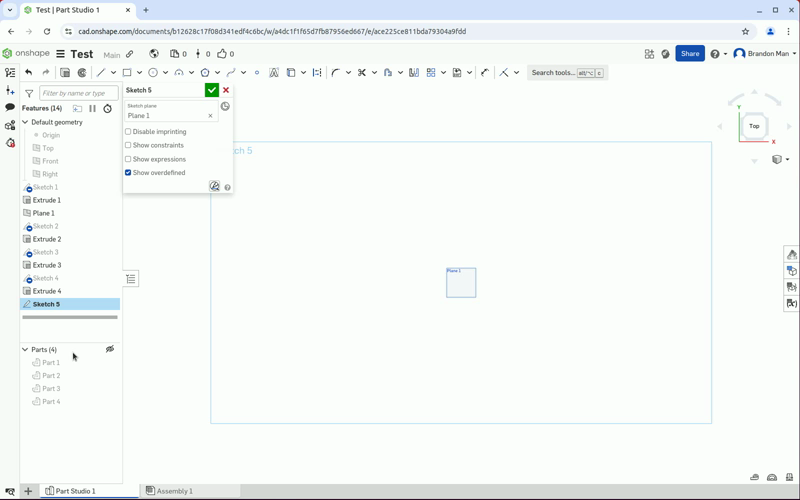
key(l)
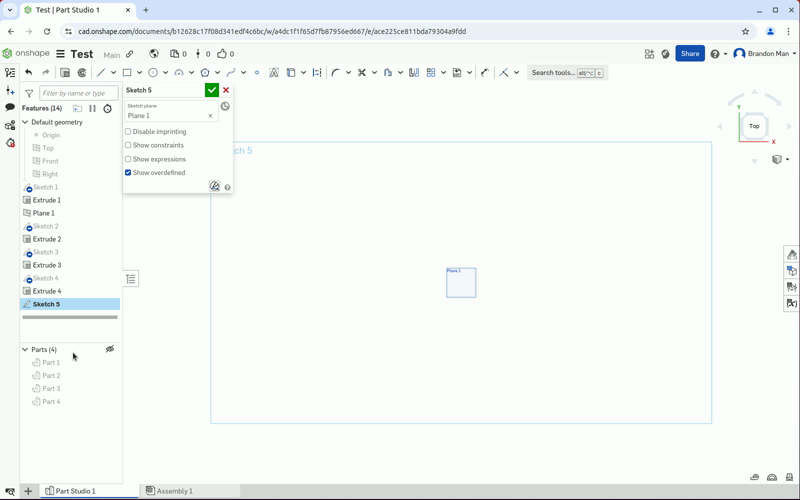
key_down(shift)
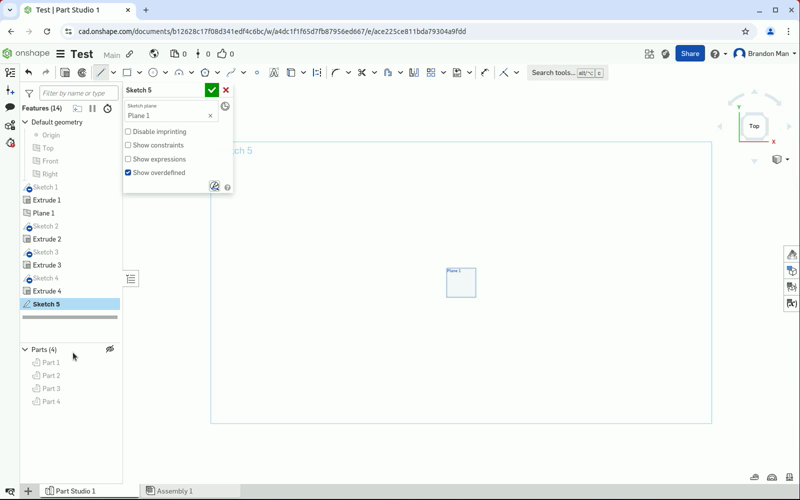
mouse_move(494, 351)
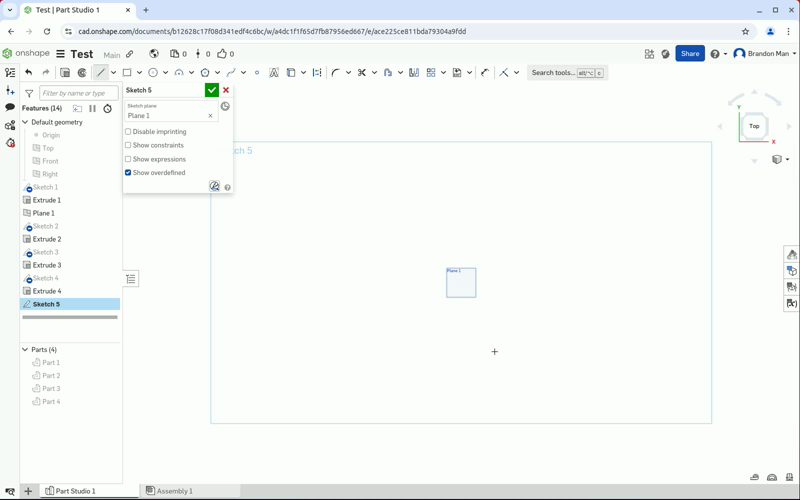
click(494, 351)
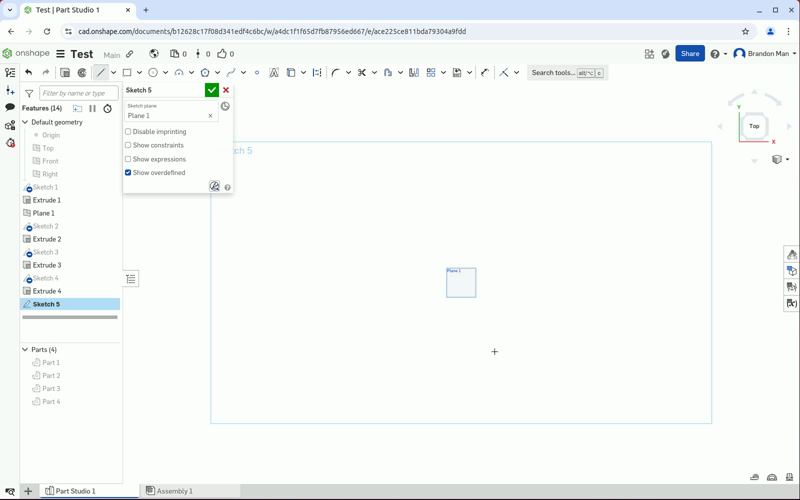
key_up(shift)
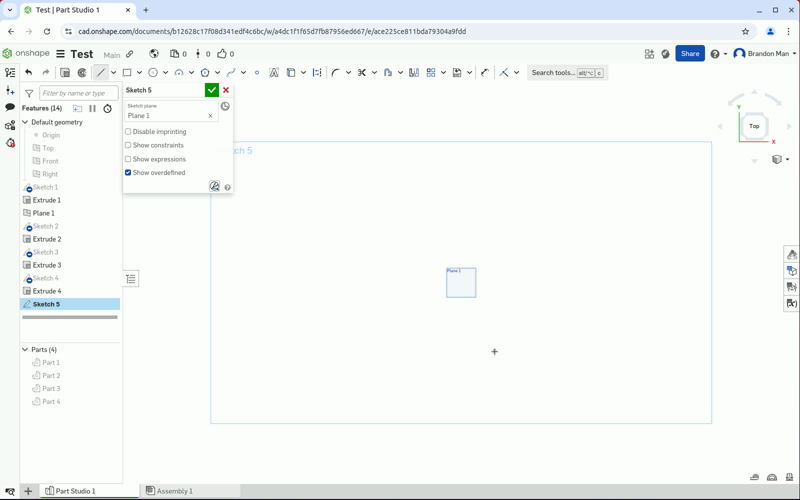
key_down(shift)
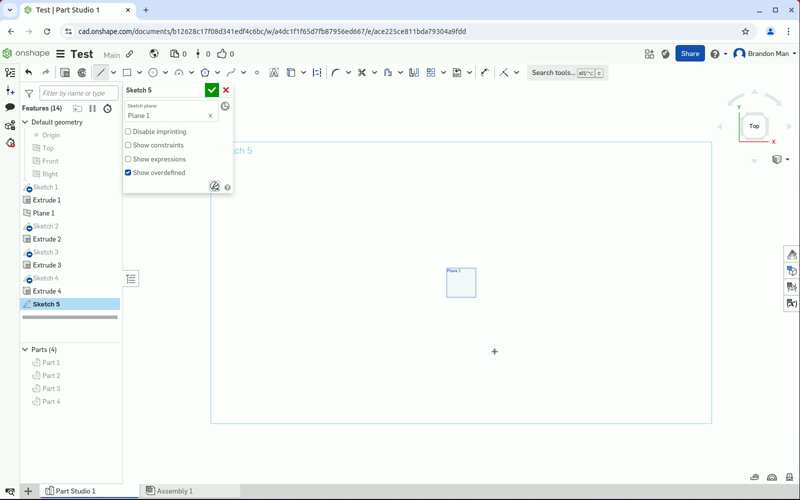
mouse_move(524, 351)
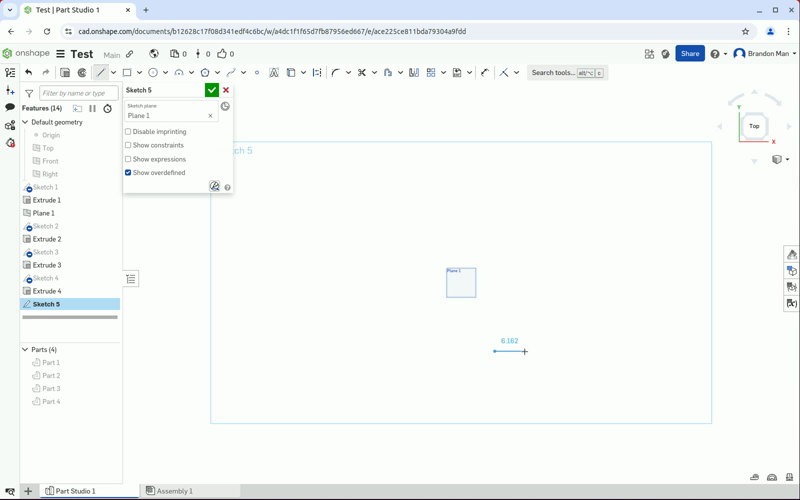
mouse_move(540, 351)
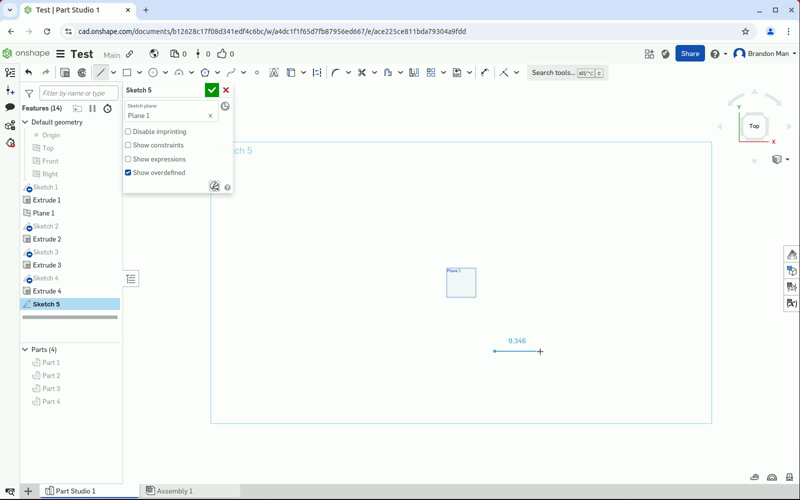
click(540, 351)
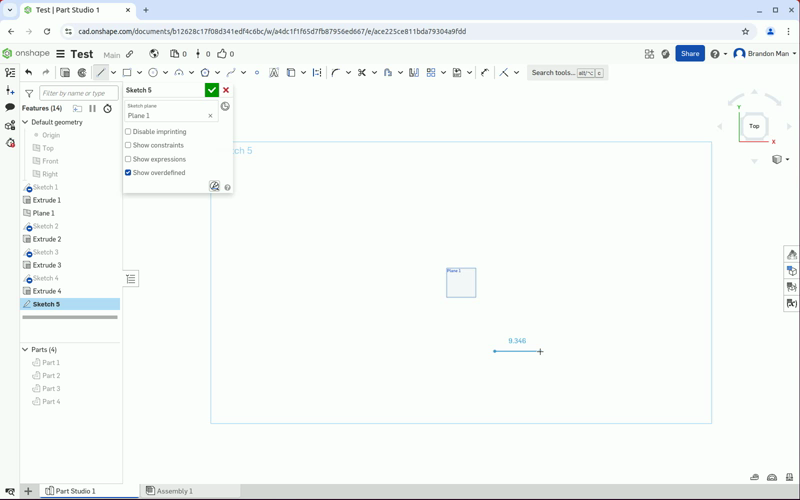
key_up(shift)
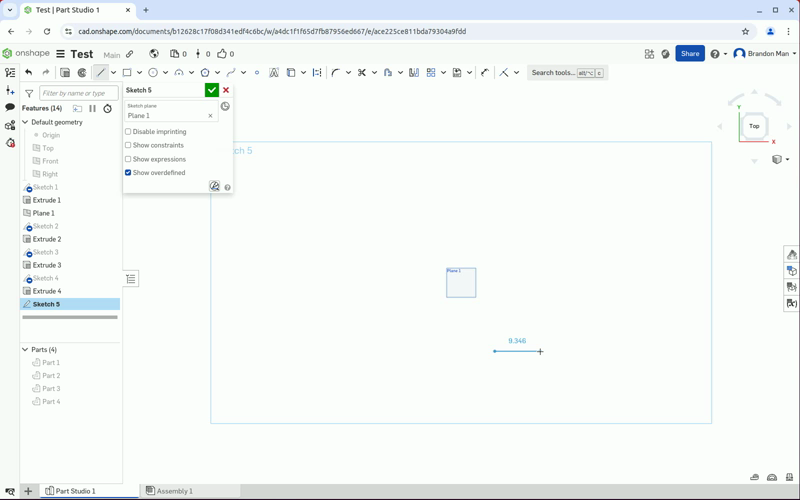
key_down(shift)
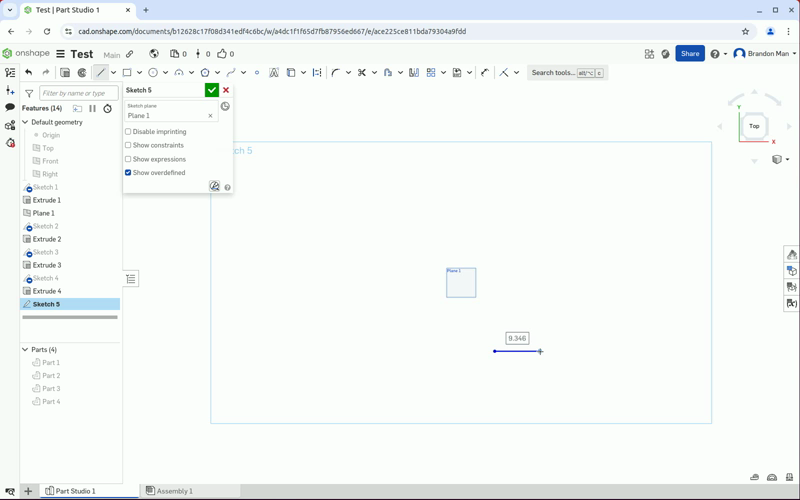
mouse_move(570, 351)
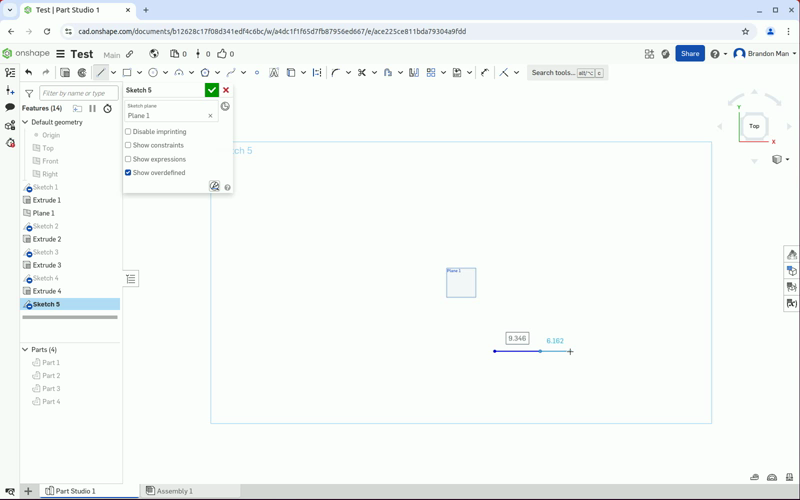
mouse_move(540, 305)
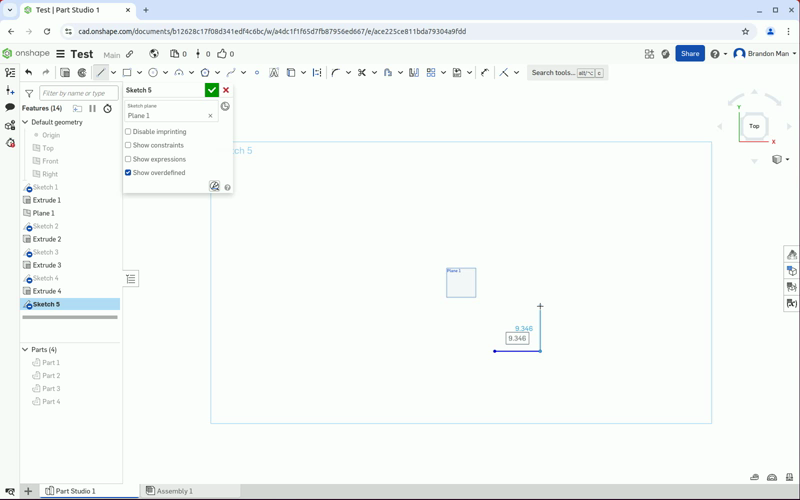
click(540, 305)
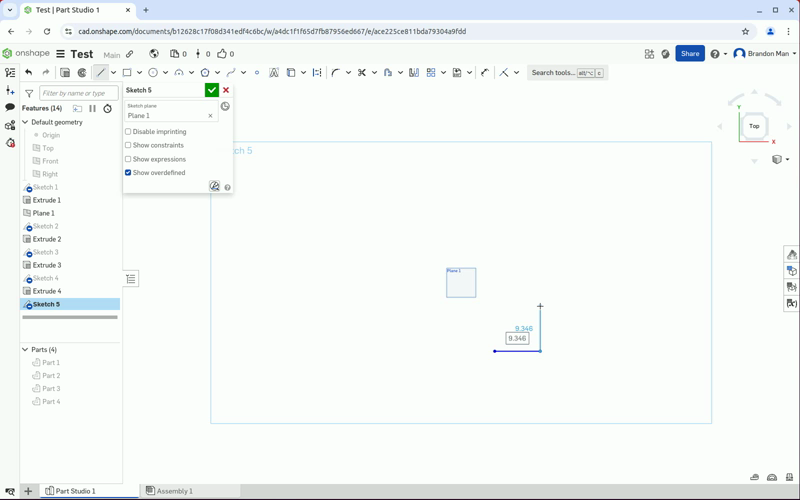
key_up(shift)
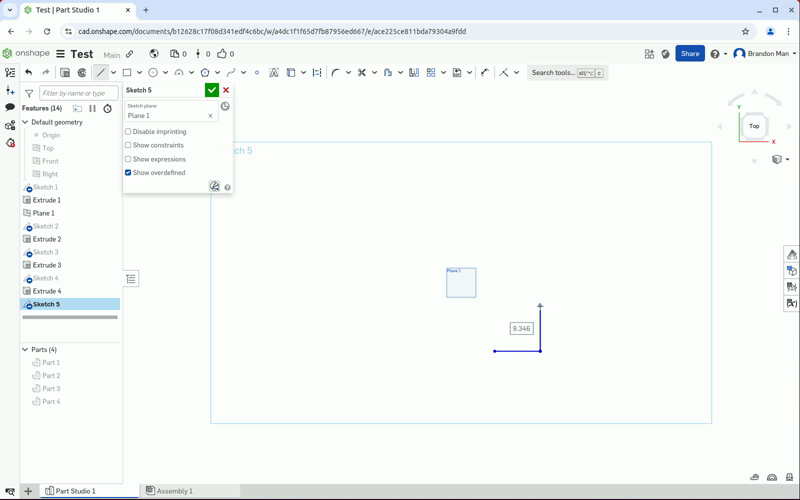
key_down(shift)
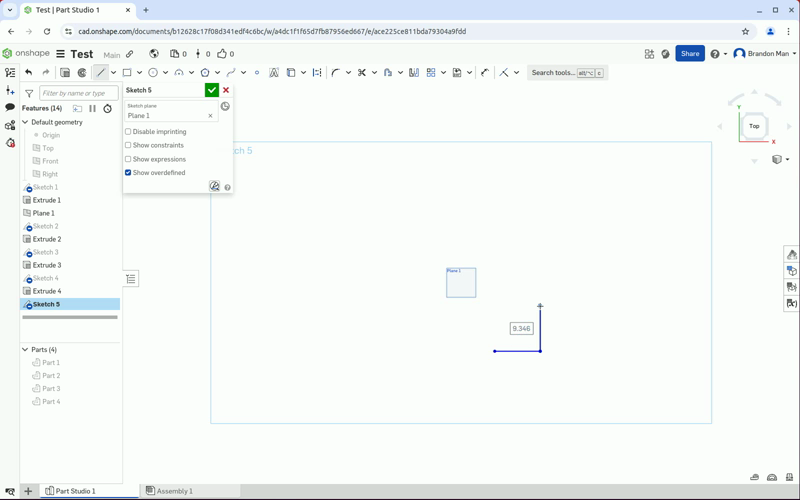
mouse_move(570, 305)
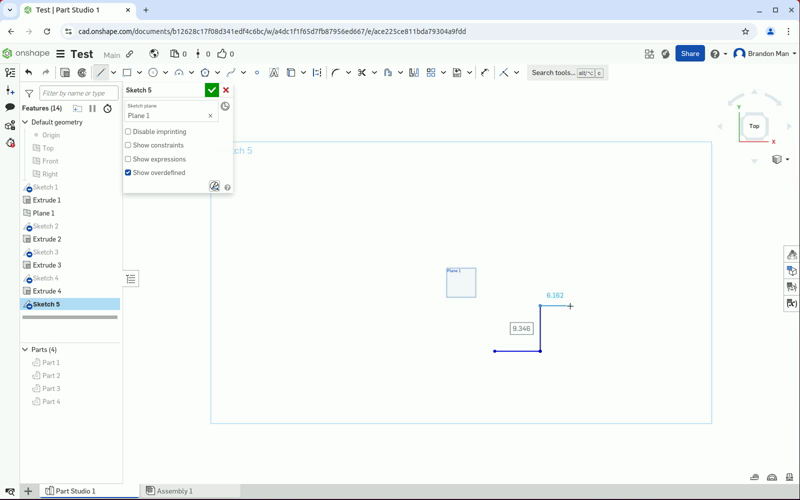
mouse_move(494, 305)
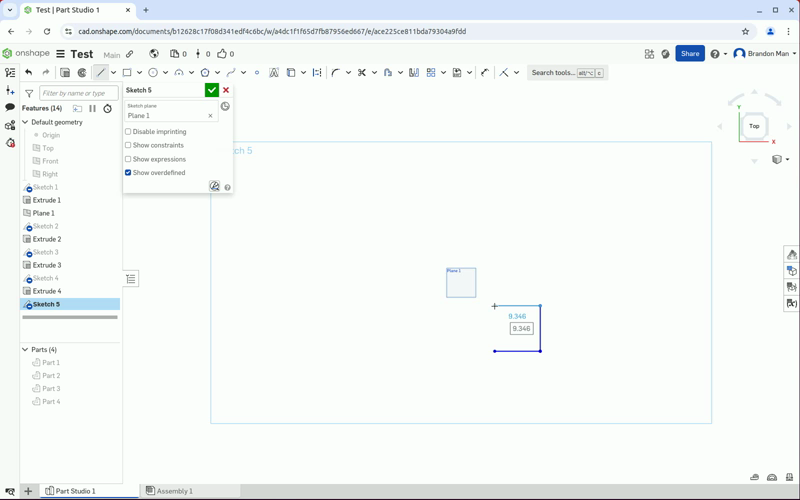
click(494, 305)
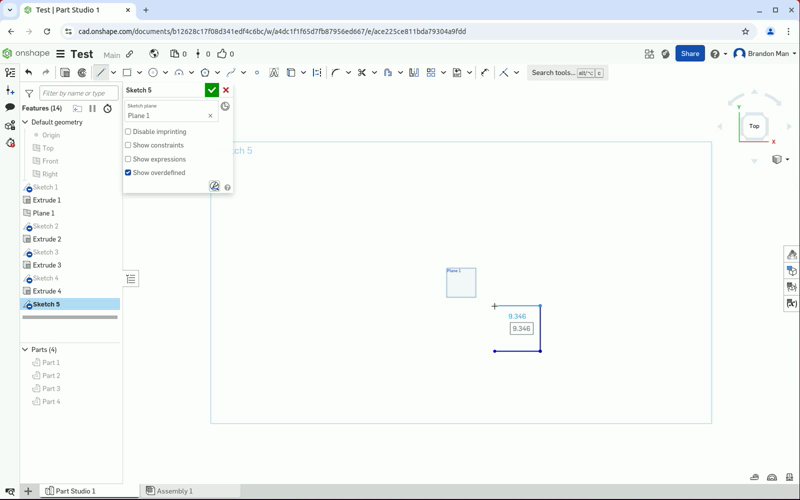
key_up(shift)
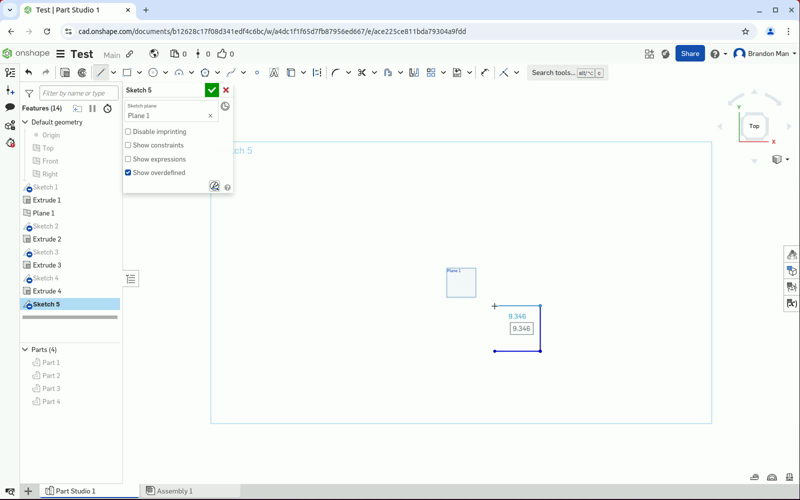
mouse_move(524, 305)
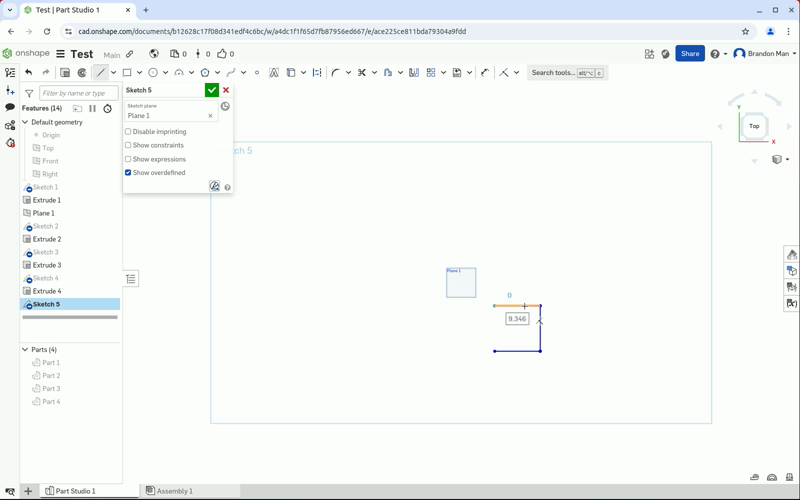
key_down(shift)
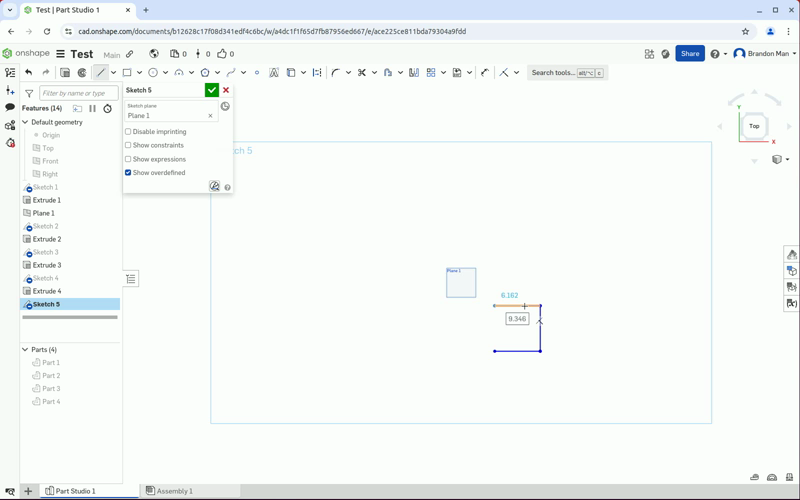
mouse_move(494, 351)
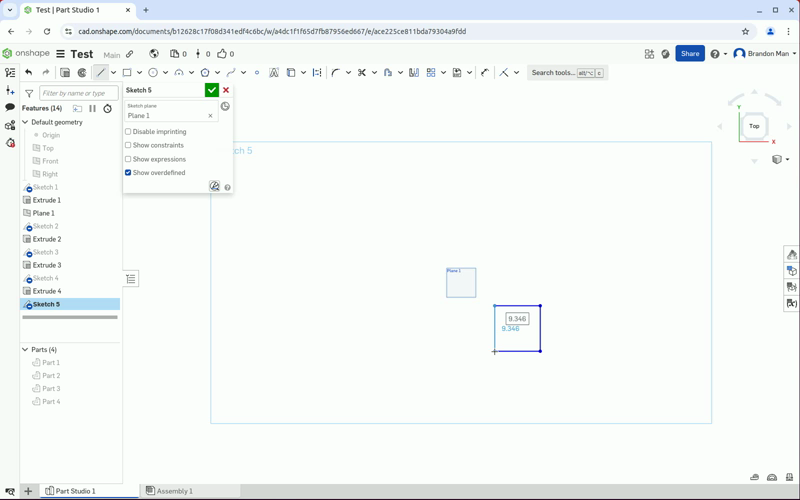
key_up(shift)
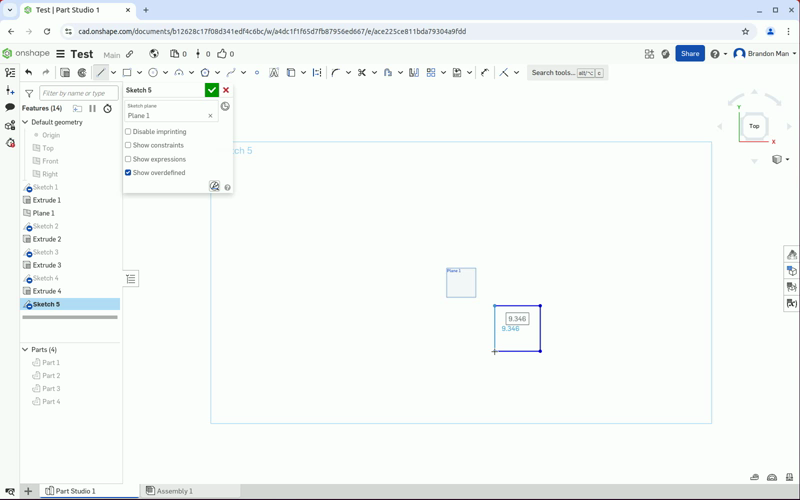
click(494, 351)
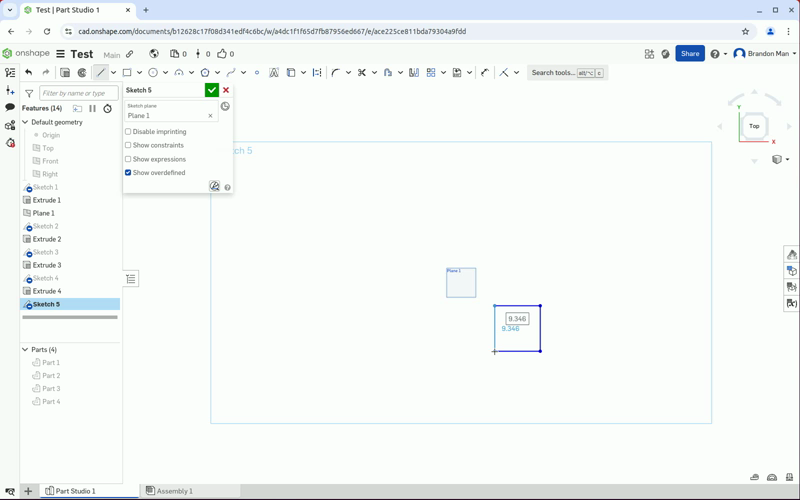
key(esc)
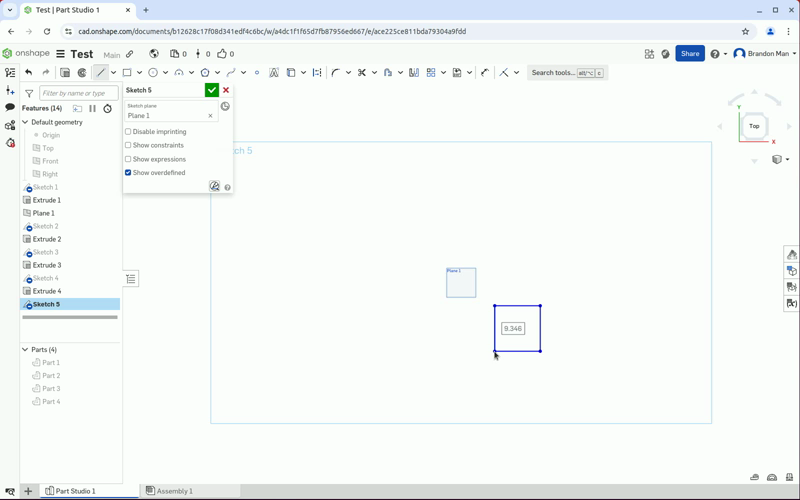
mouse_move(507, 321)
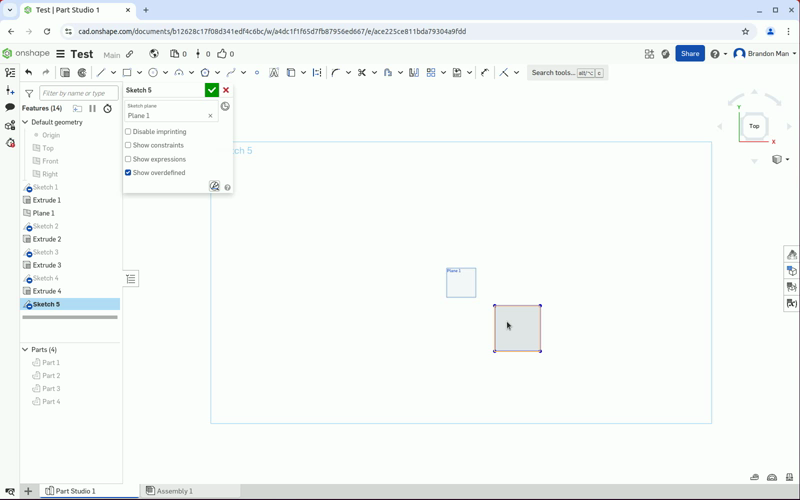
click(507, 321)
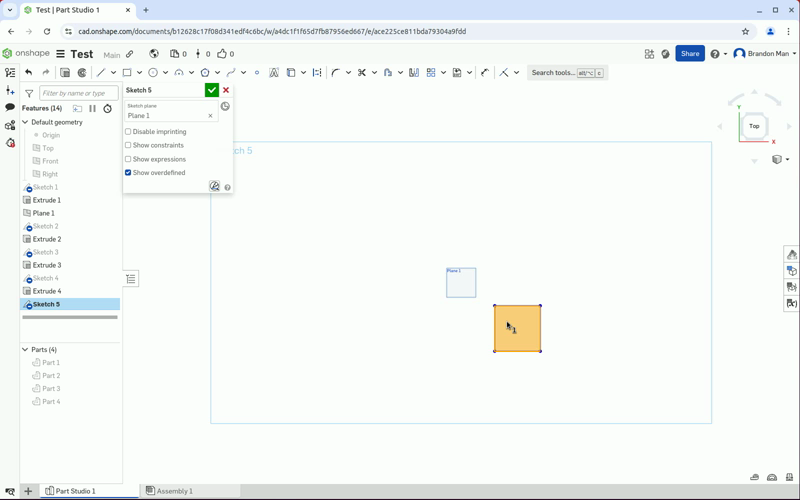
mouse_move(73, 352)
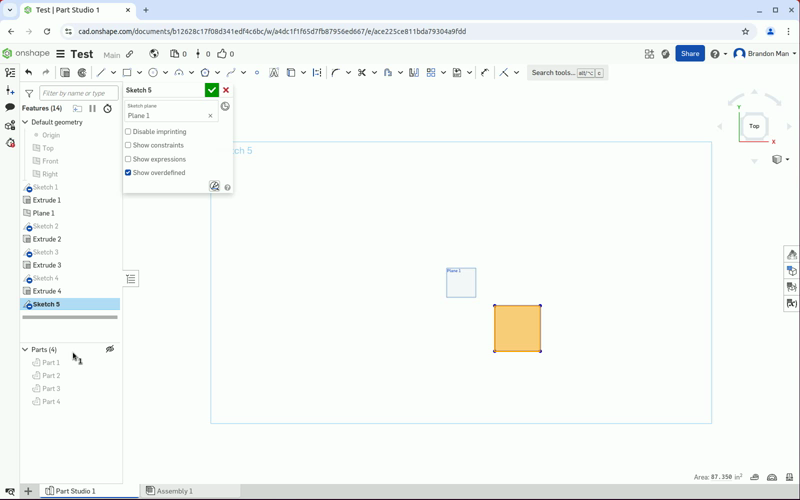
key(shift+y)
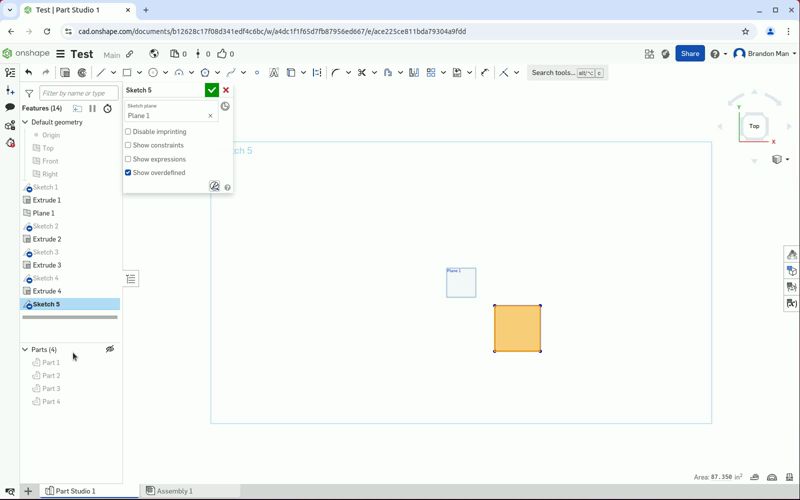
key(shift+e)
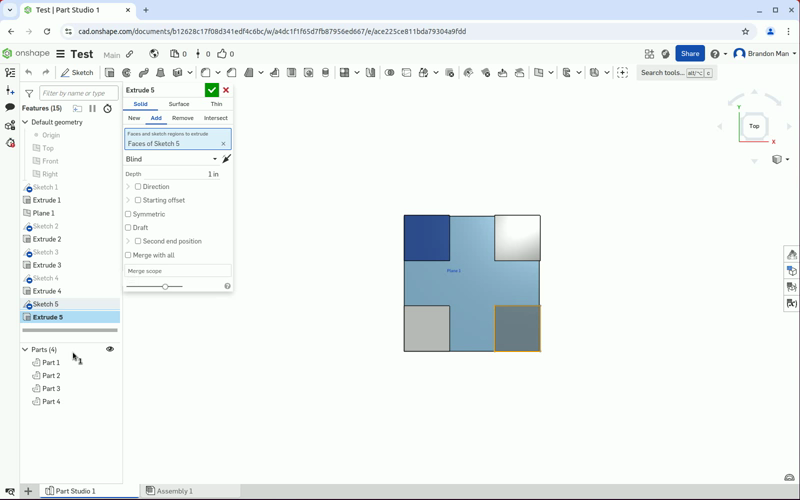
mouse_move(143, 106)
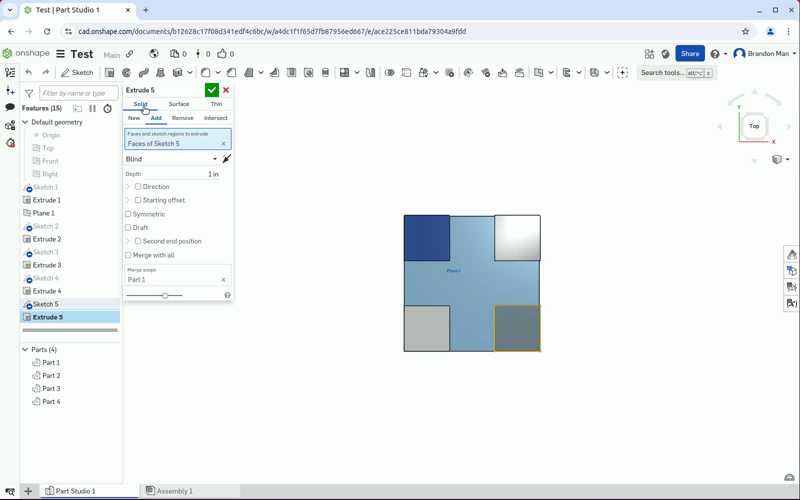
click(143, 106)
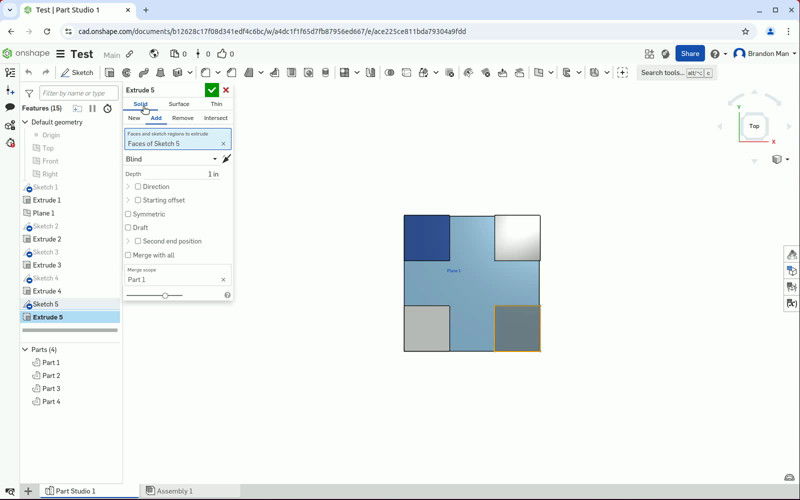
mouse_move(137, 120)
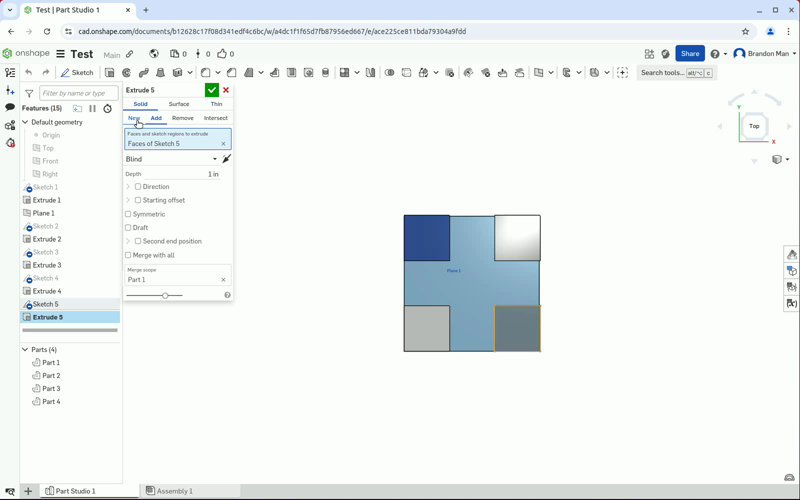
click(137, 120)
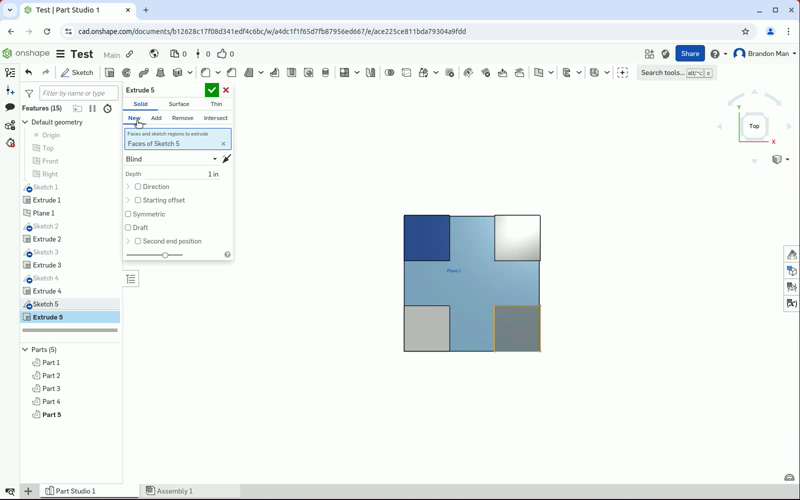
key(tab, 4)
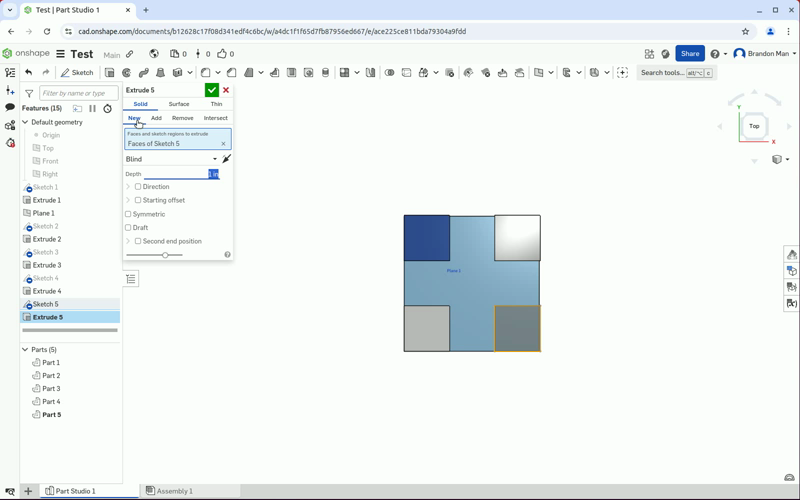
text(4.574)
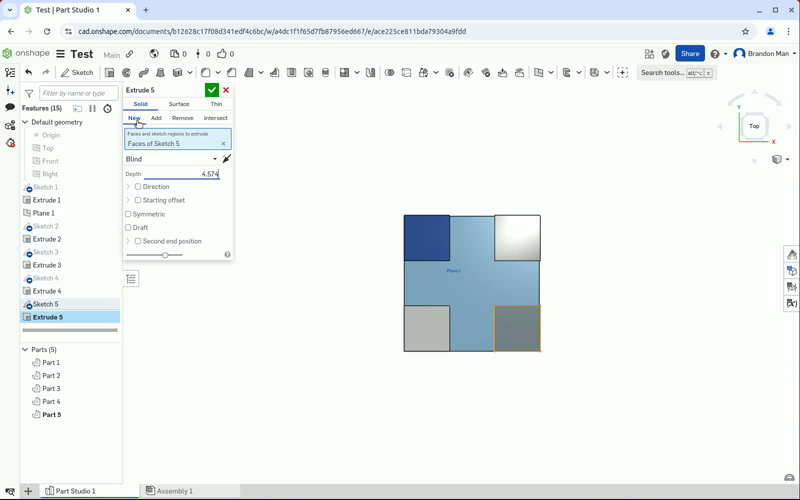
key(enter)
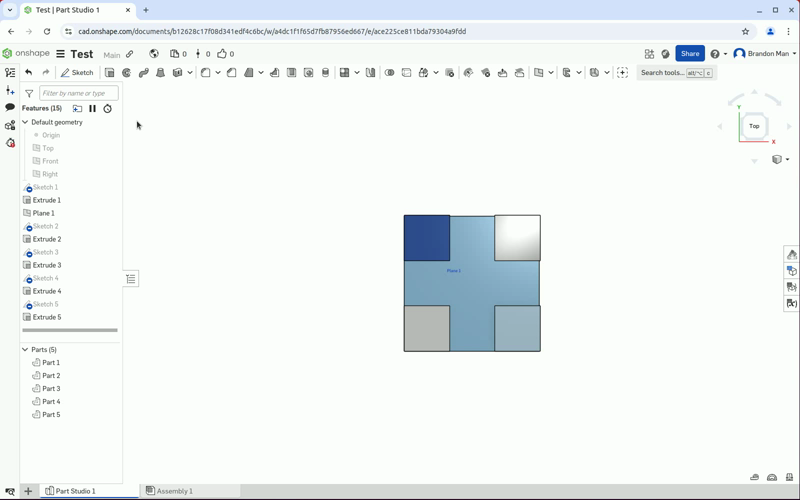
key(shift+h)
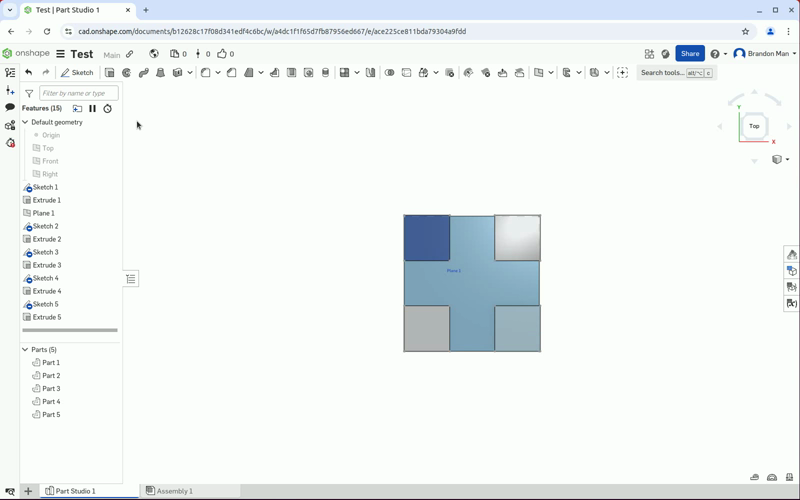
key(shift+h)
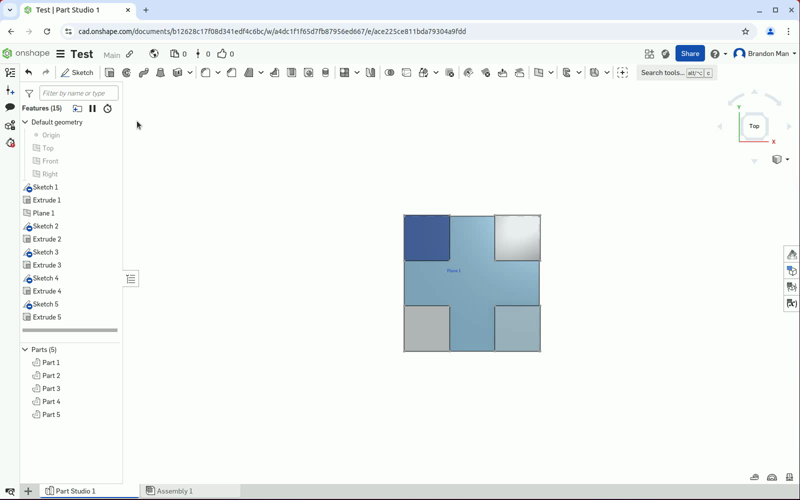
key(shift+7)
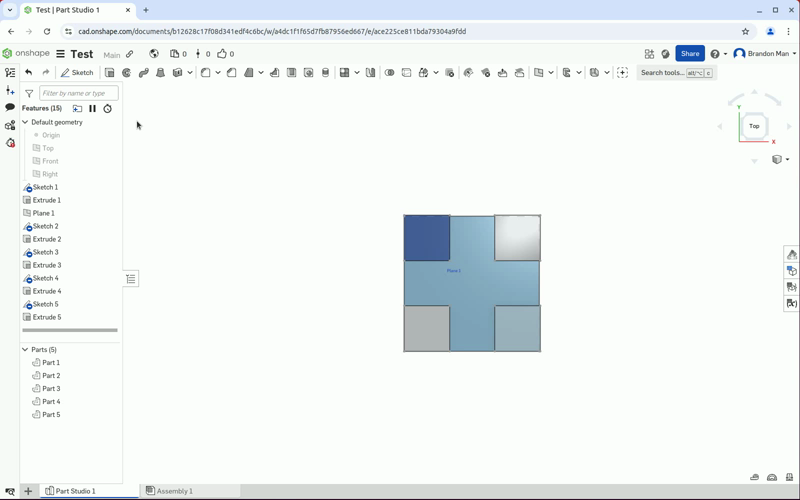
key(up, 3)
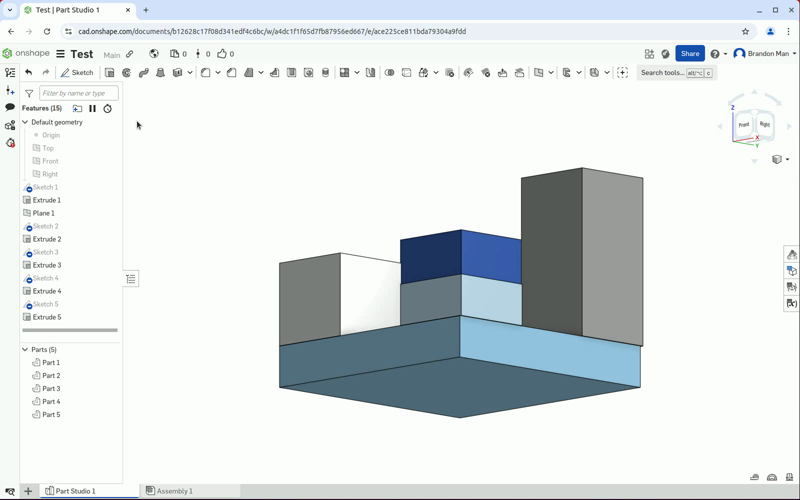
key(left, 3)
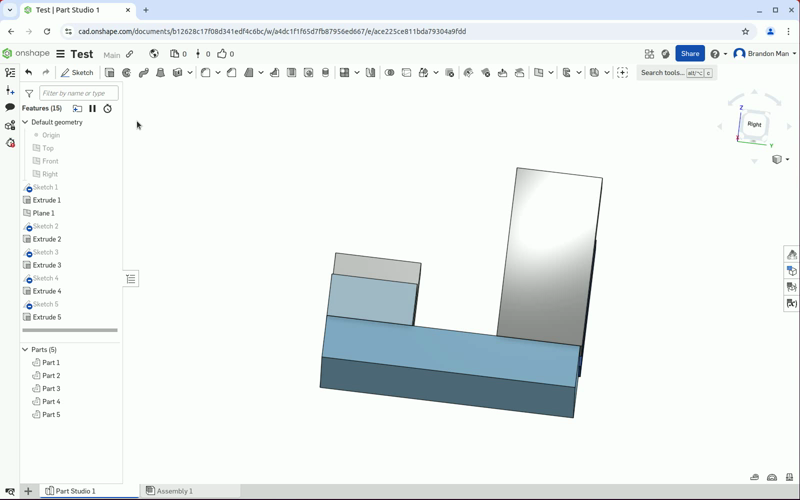
key(right, 3)
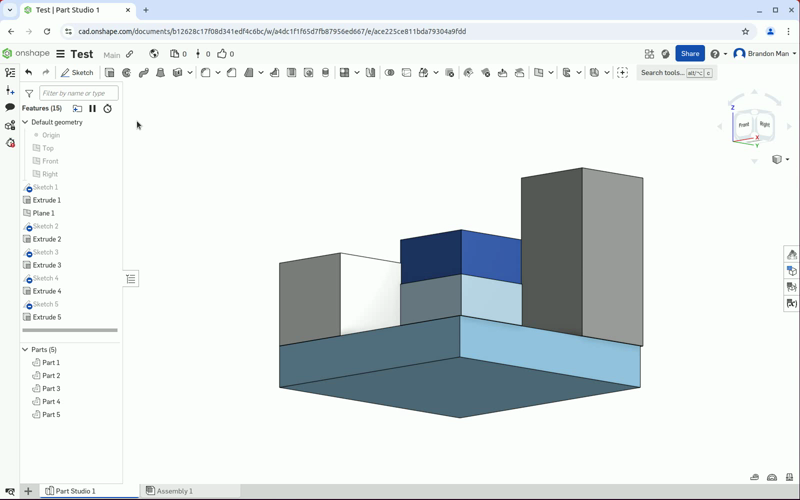
key(down, 3)
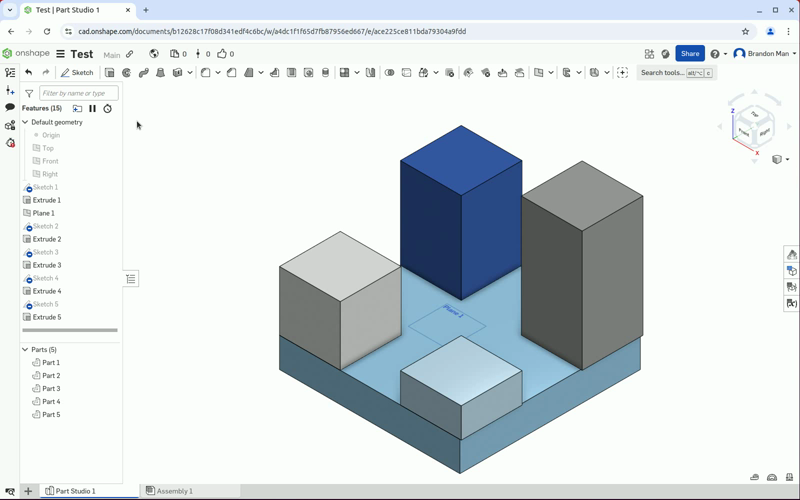
mouse_move(73, 189)
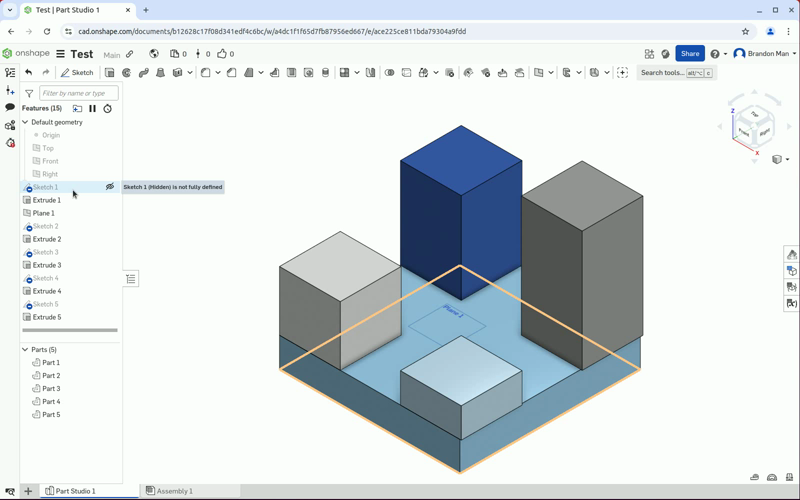
click(73, 189)